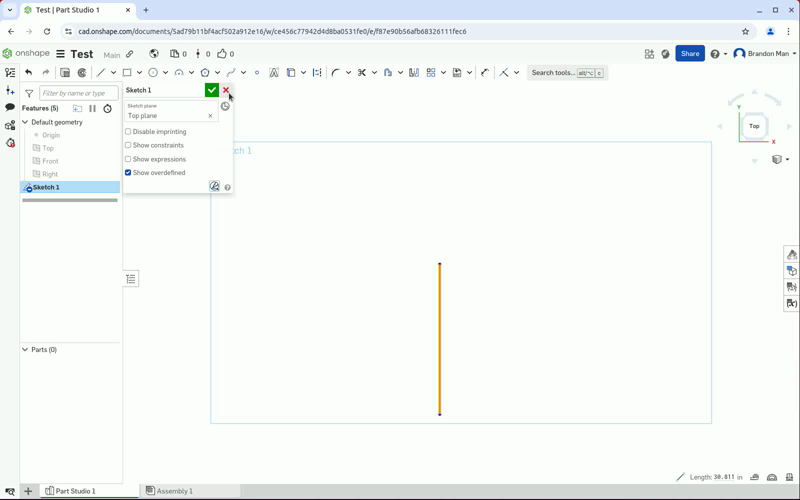
key(shift+h)
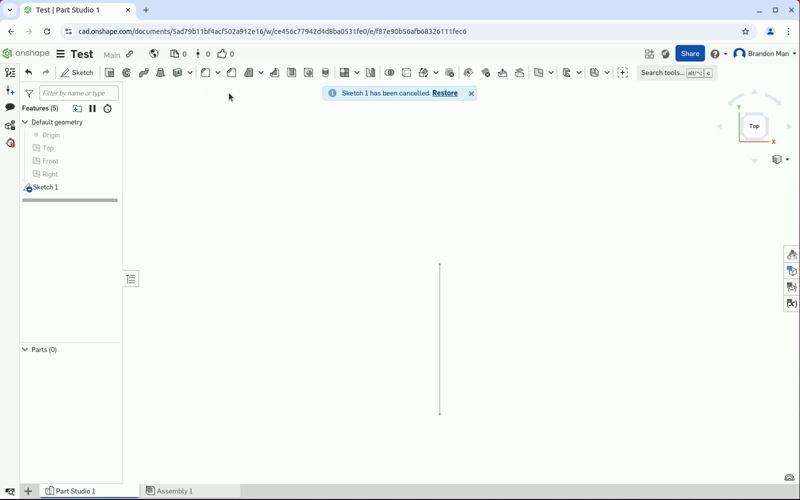
key(shift+s)
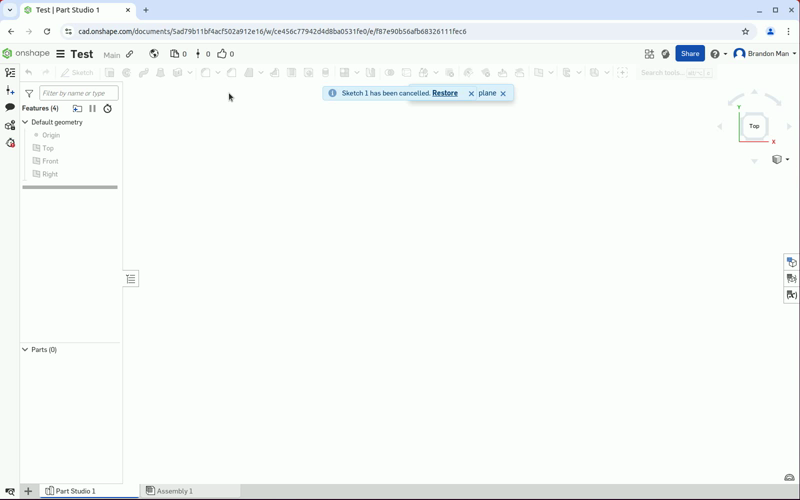
mouse_move(73, 150)
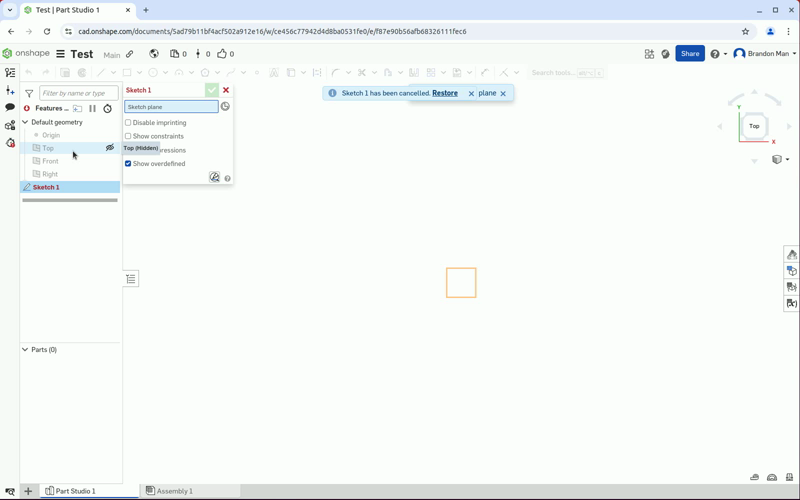
click(73, 150)
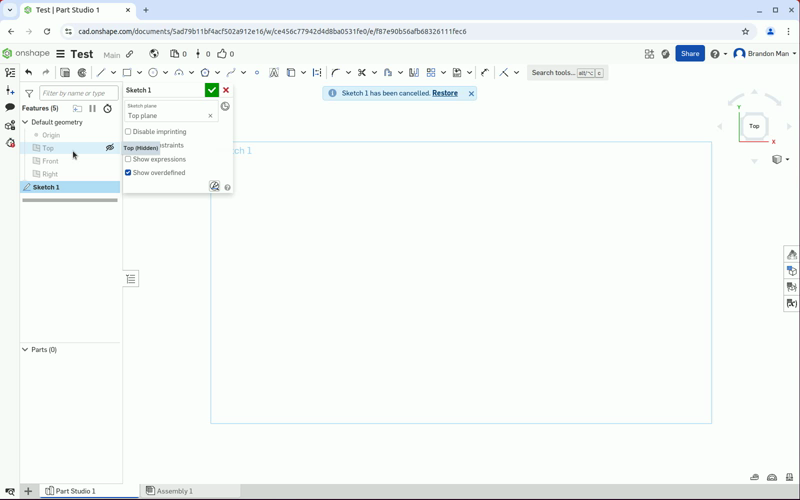
mouse_move(73, 352)
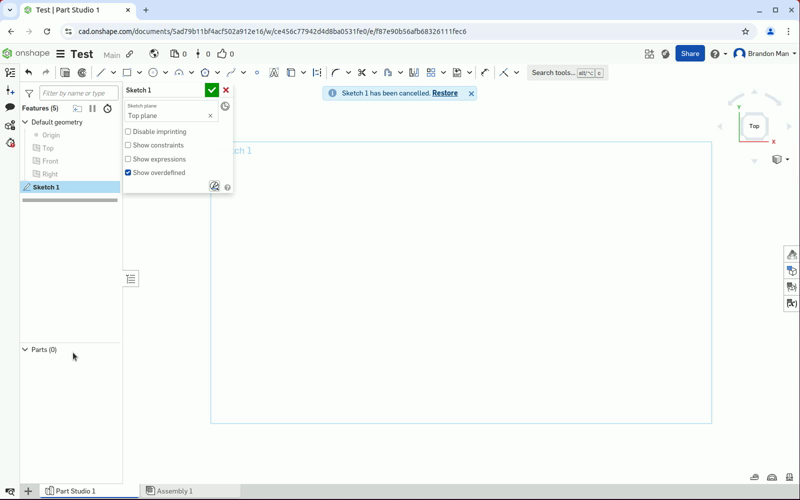
key(y)
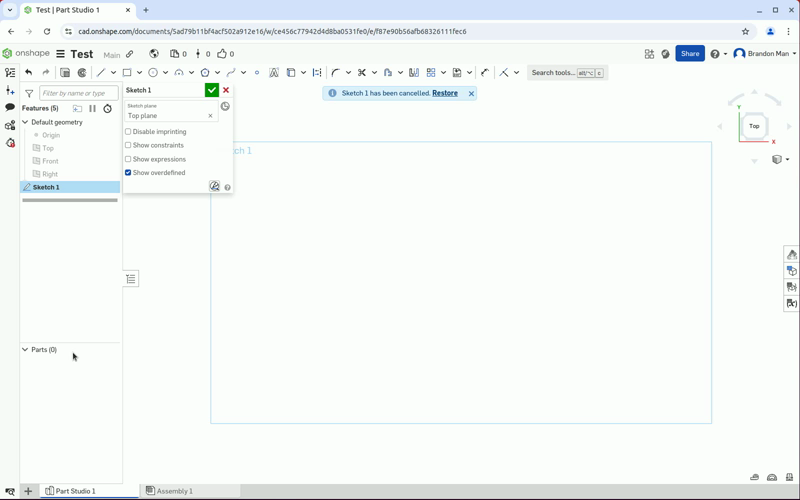
key(l)
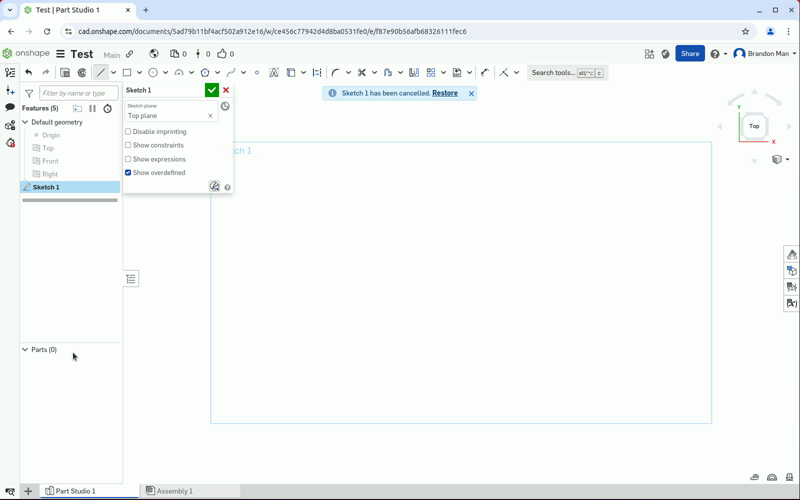
key_down(shift)
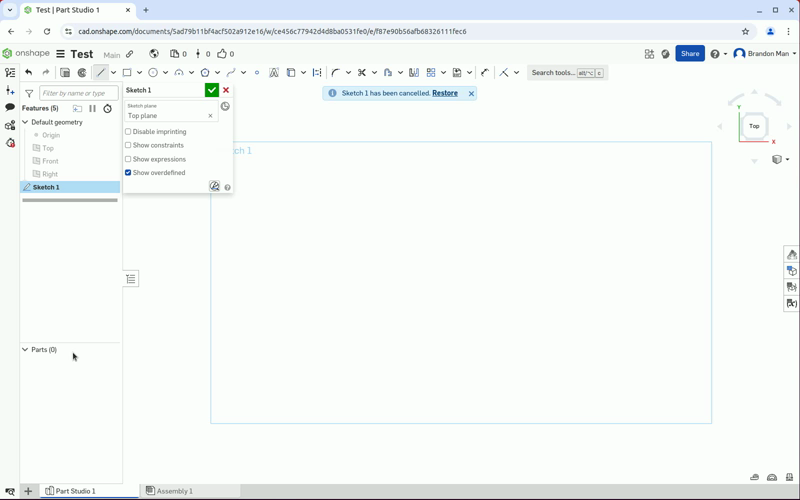
mouse_move(416, 393)
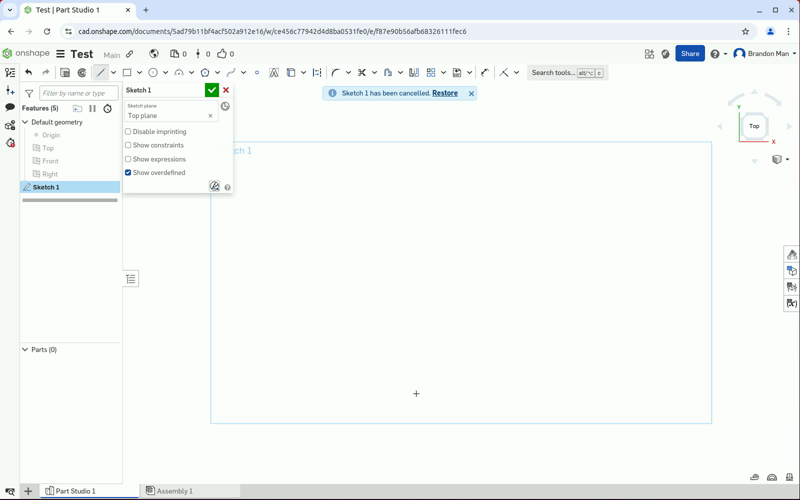
click(416, 393)
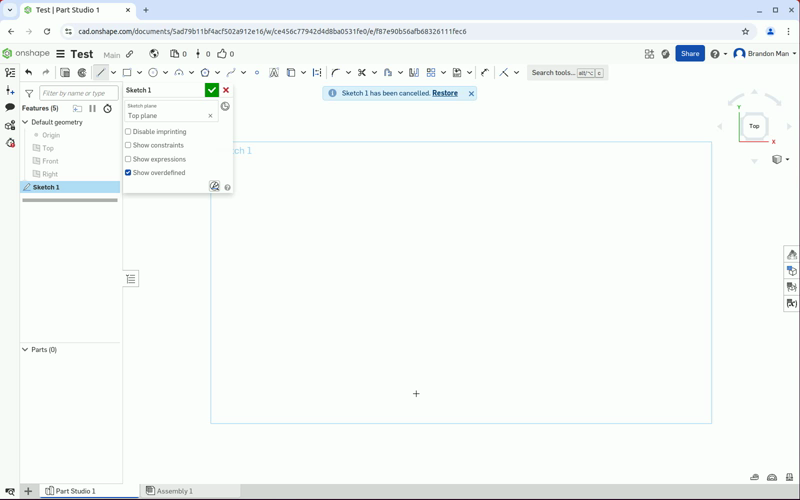
key_up(shift)
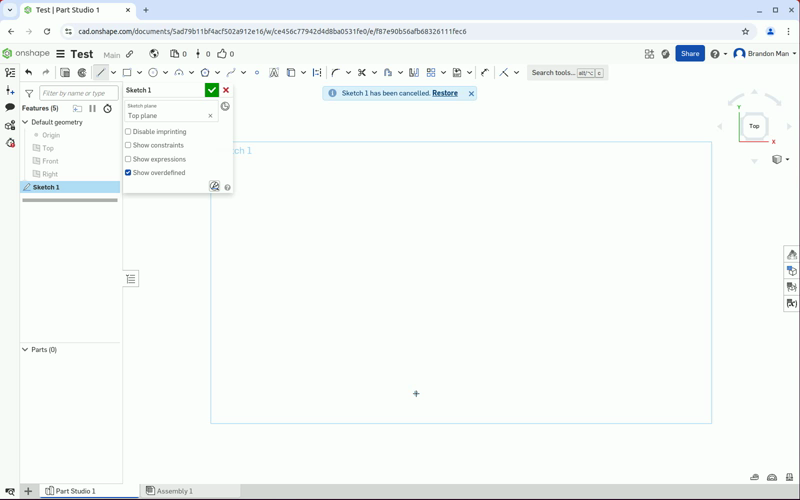
key_down(shift)
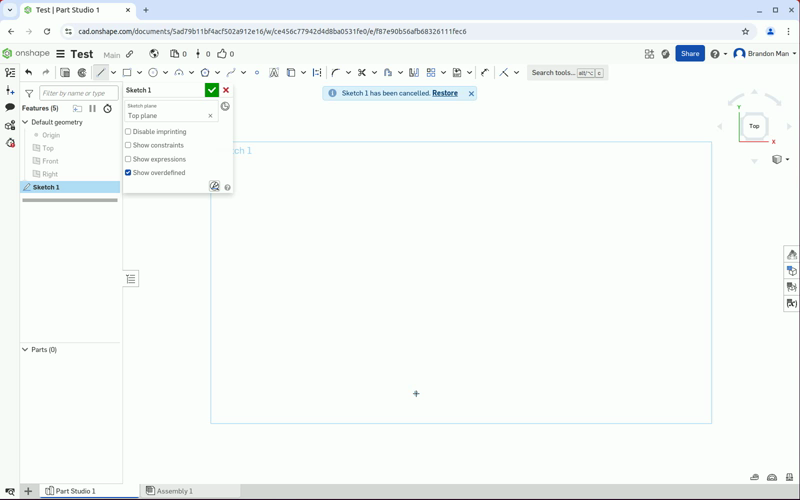
mouse_move(505, 393)
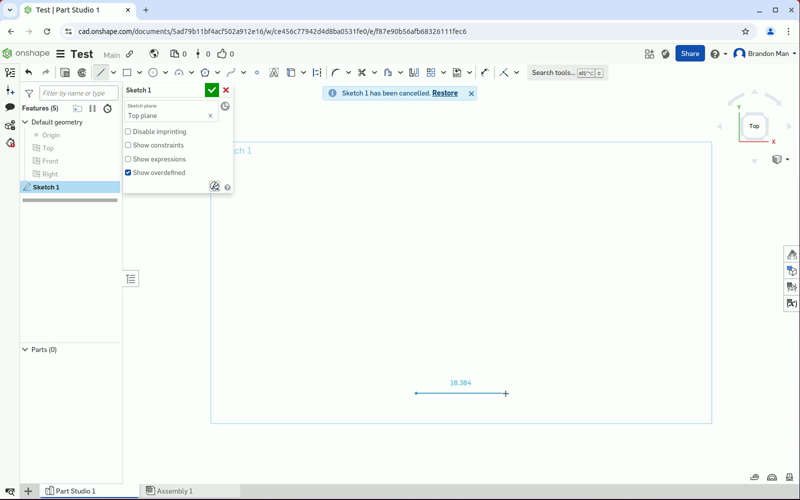
click(505, 393)
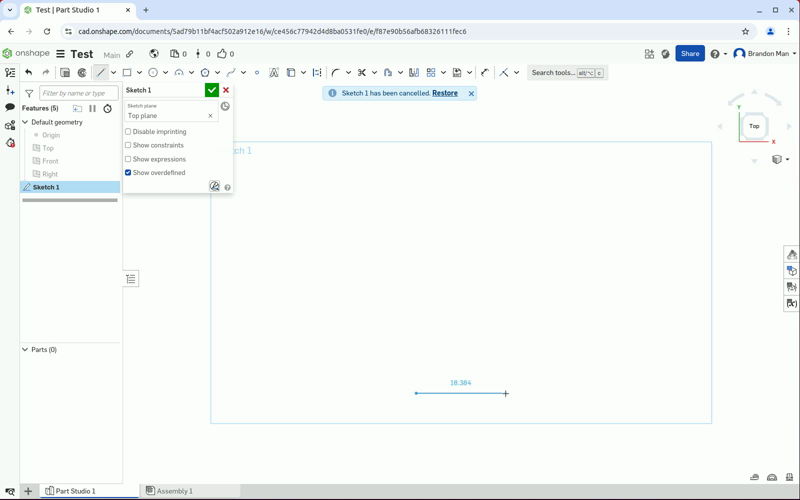
key_up(shift)
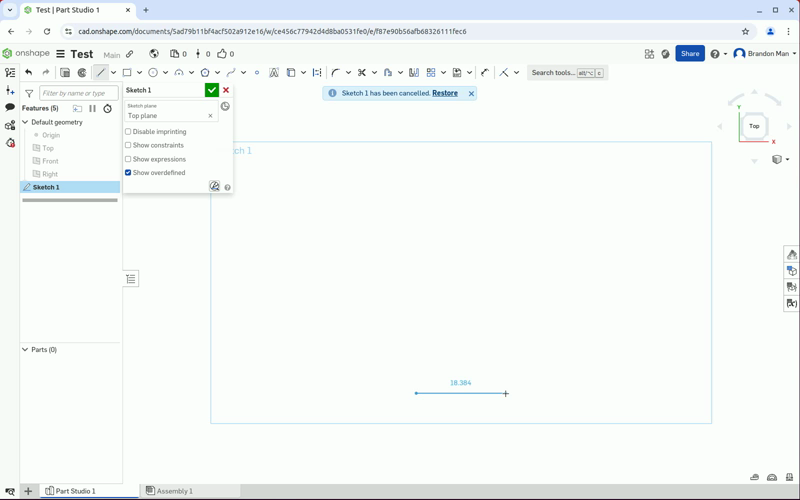
key_down(shift)
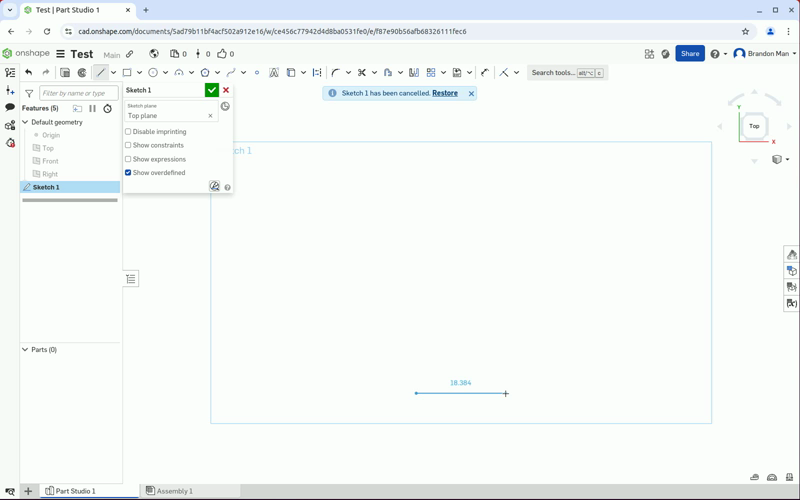
mouse_move(505, 237)
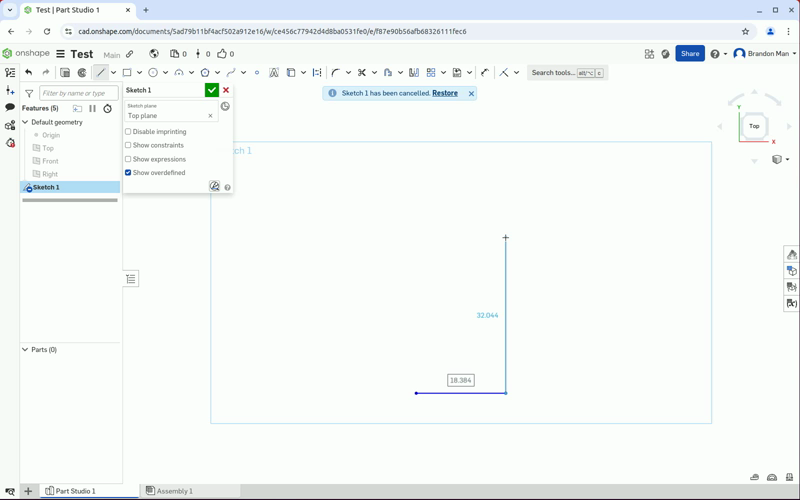
click(505, 237)
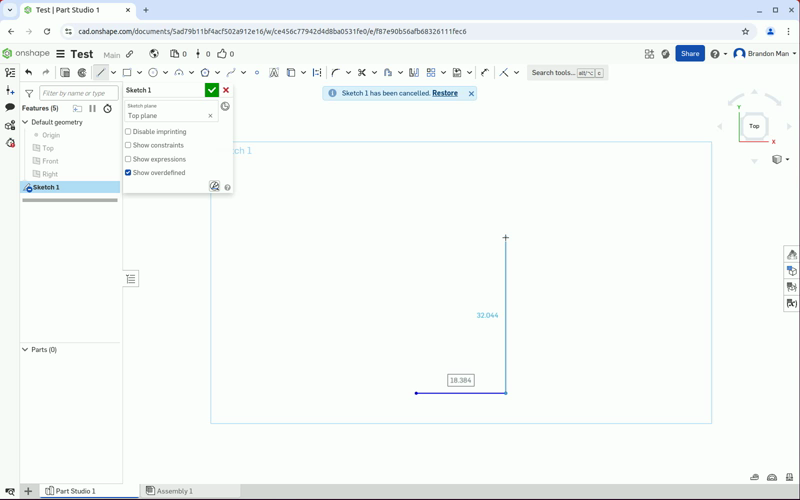
key_up(shift)
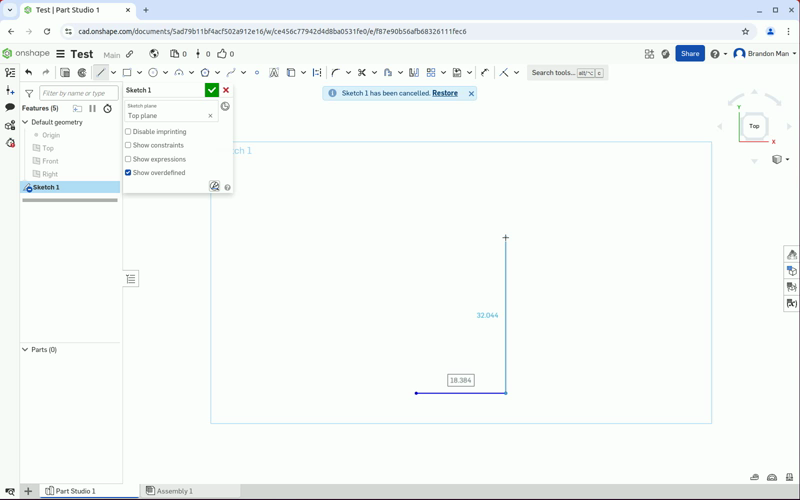
key_down(shift)
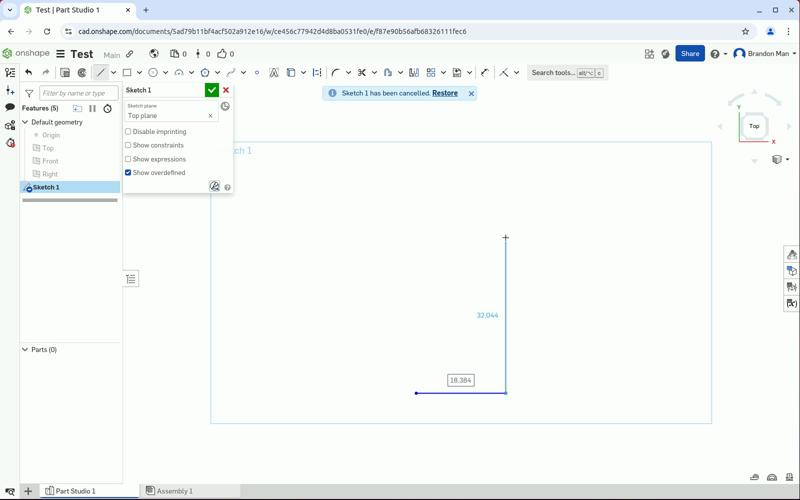
mouse_move(461, 195)
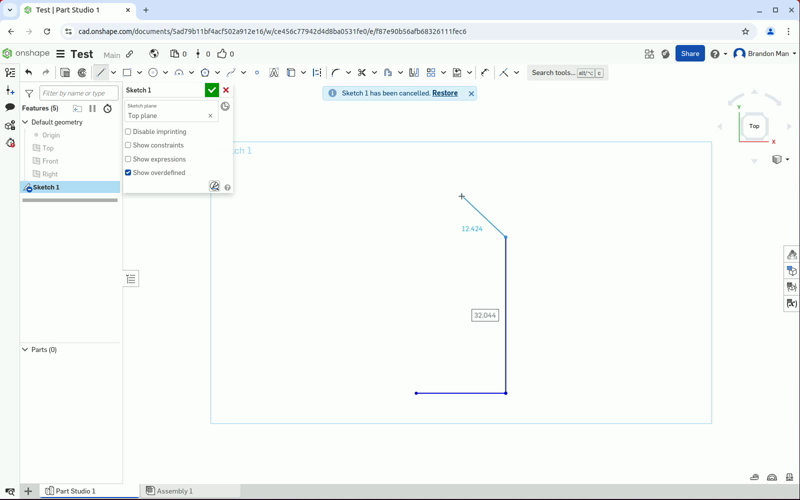
click(461, 195)
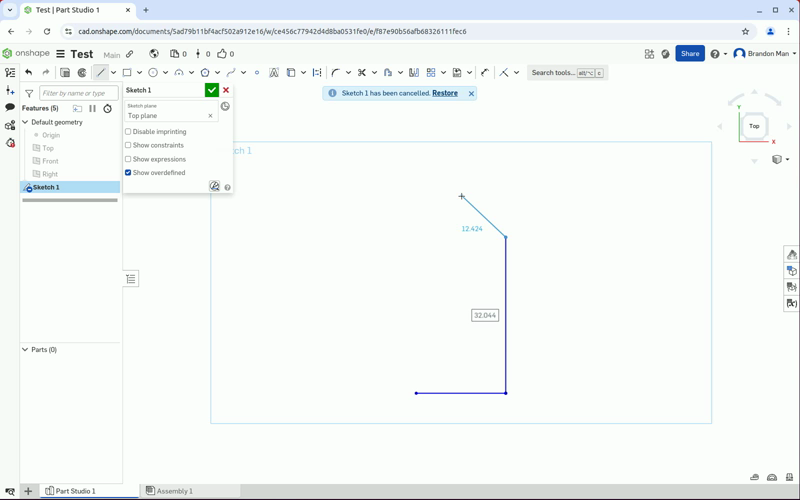
key_up(shift)
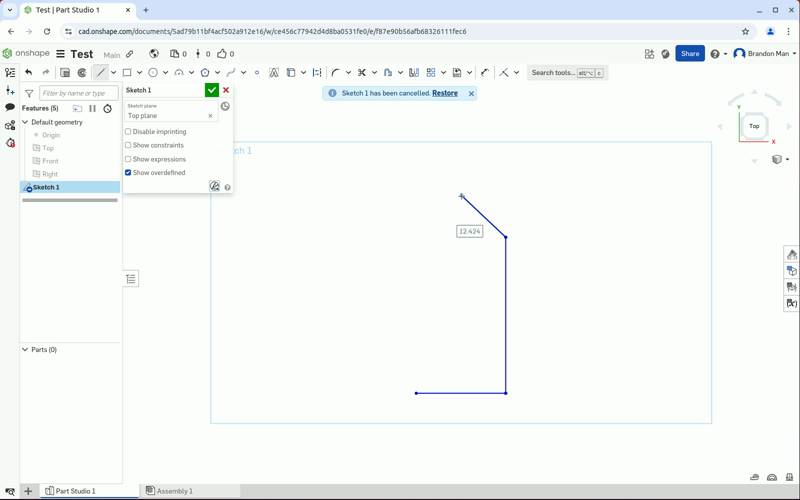
key_down(shift)
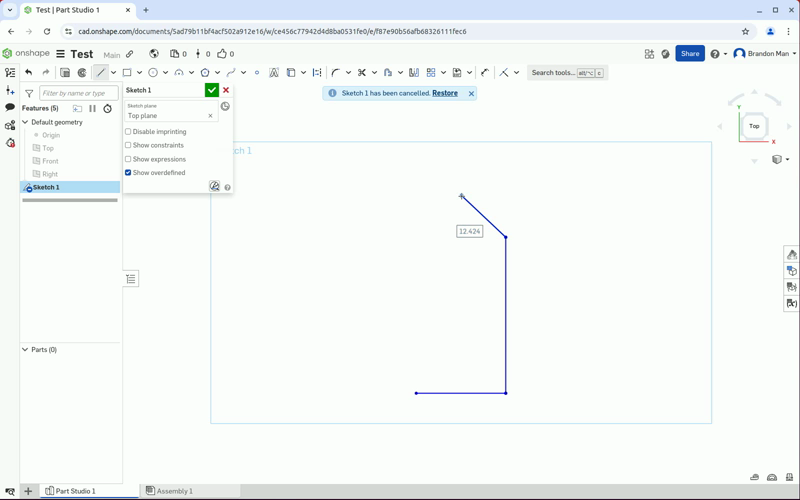
mouse_move(416, 237)
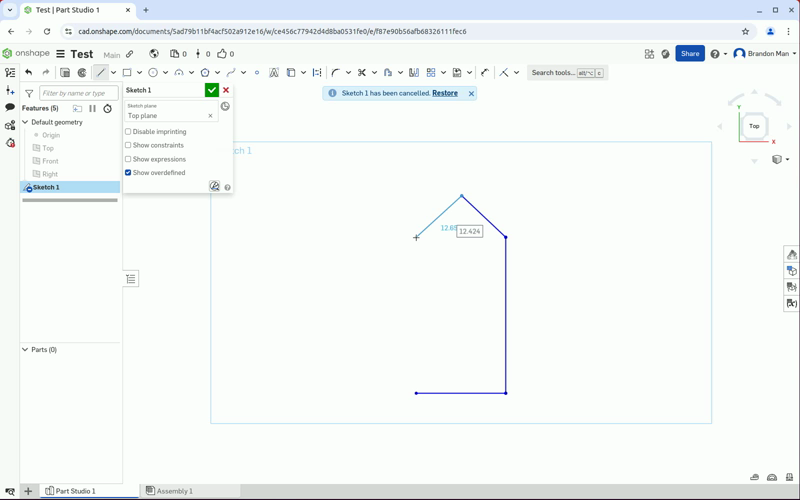
click(416, 237)
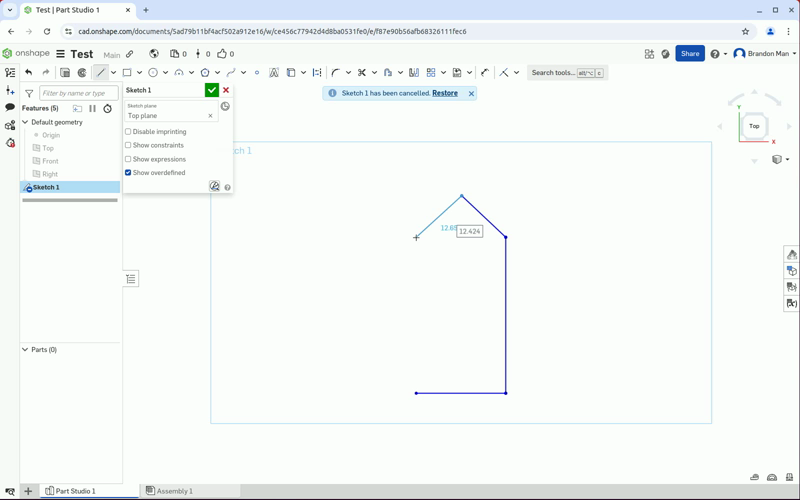
key_up(shift)
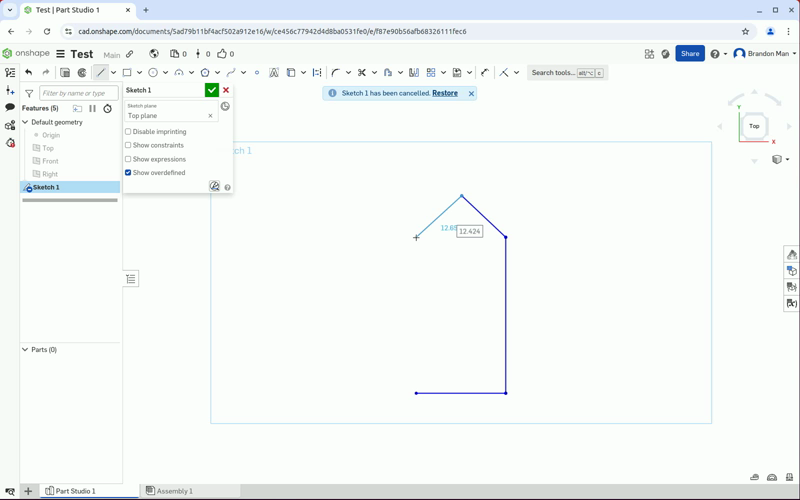
key_down(shift)
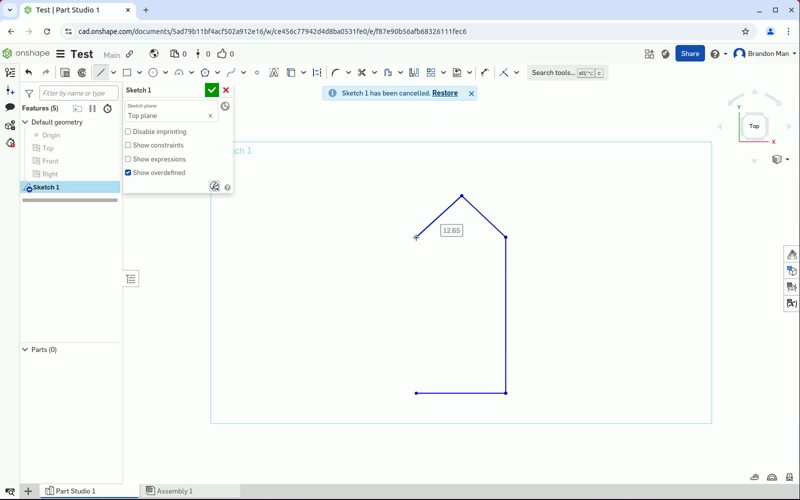
mouse_move(416, 393)
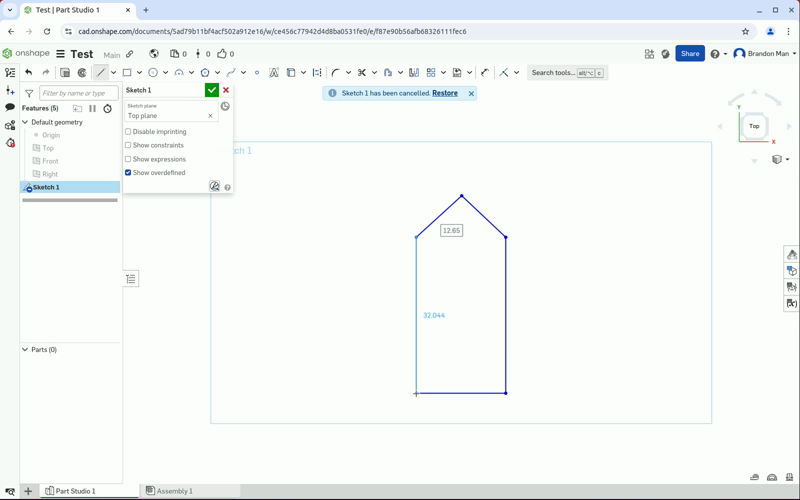
key_up(shift)
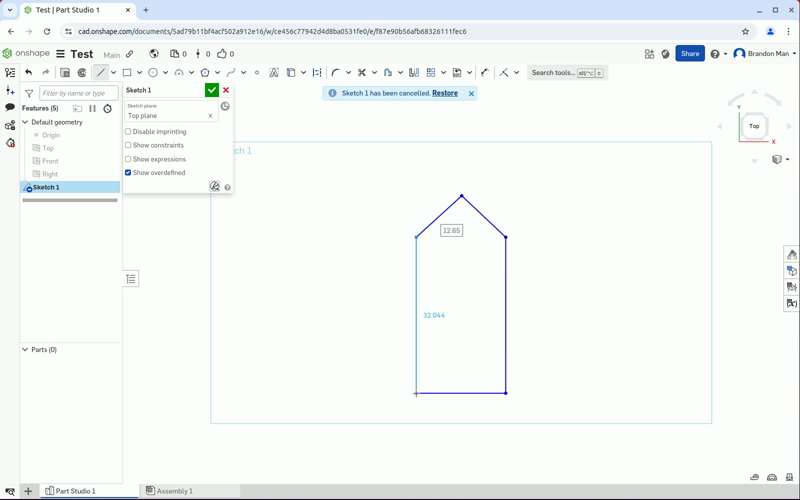
click(416, 393)
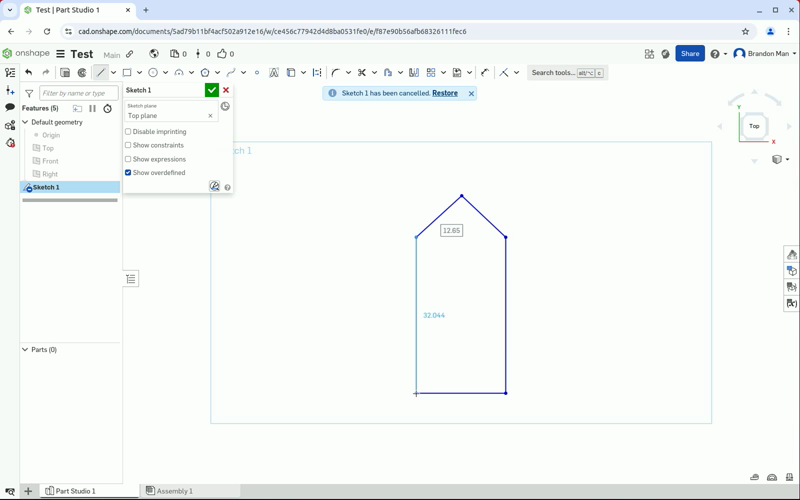
key(esc)
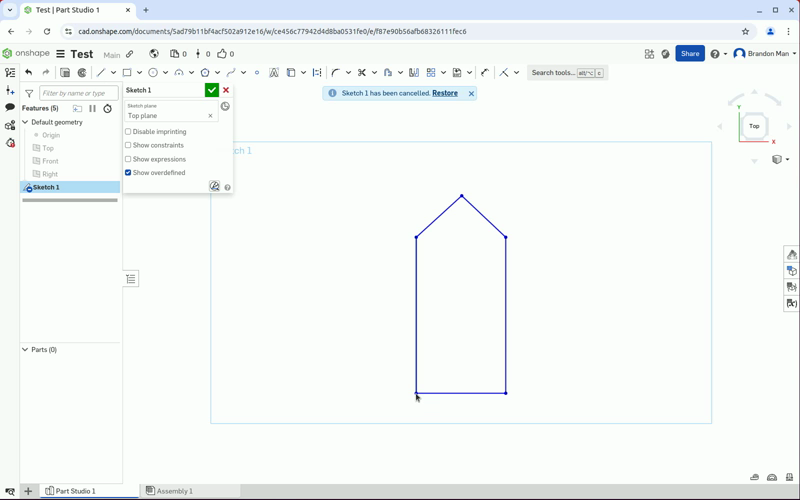
mouse_move(446, 285)
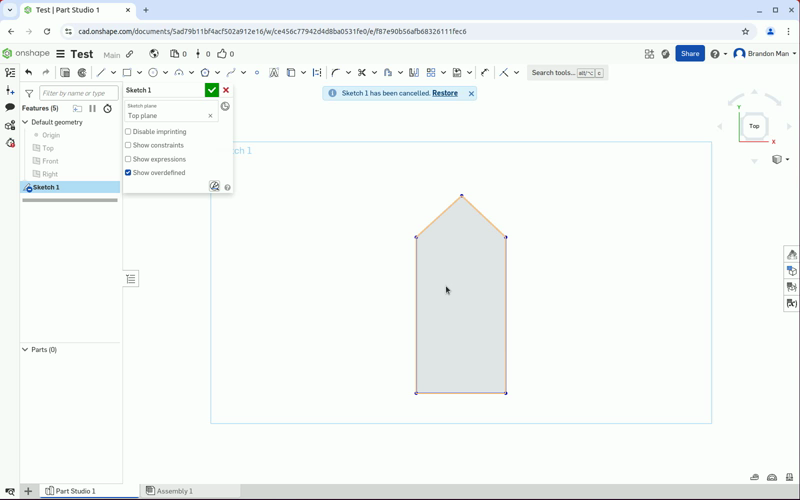
click(446, 285)
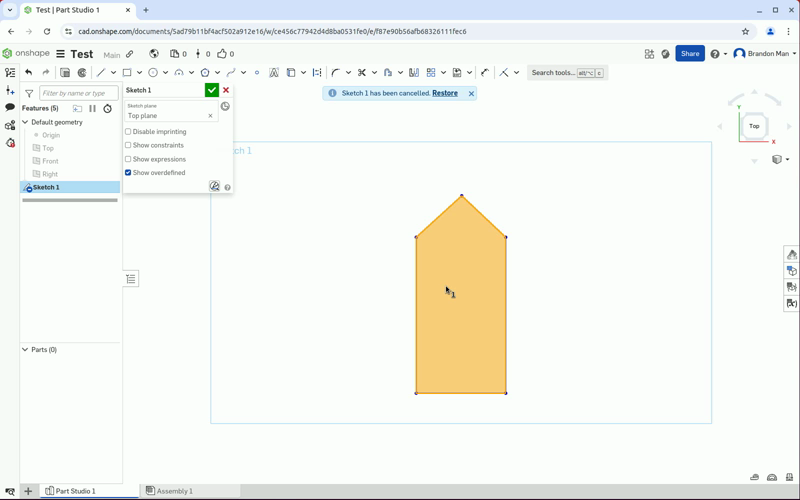
mouse_move(73, 352)
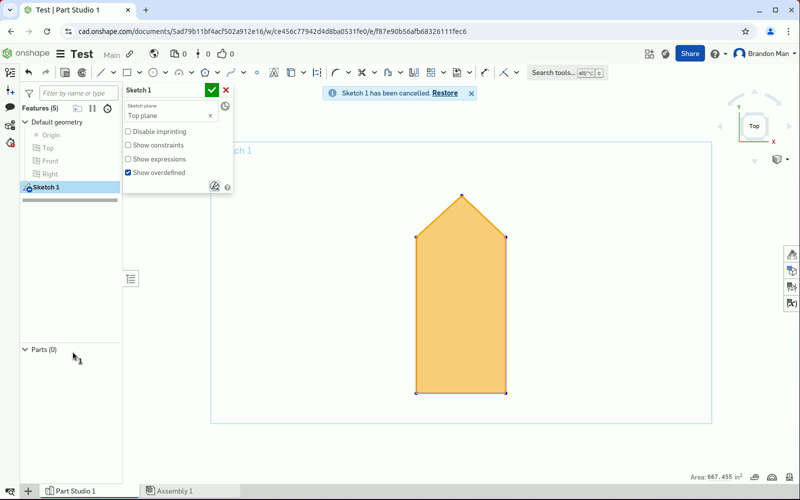
key(shift+y)
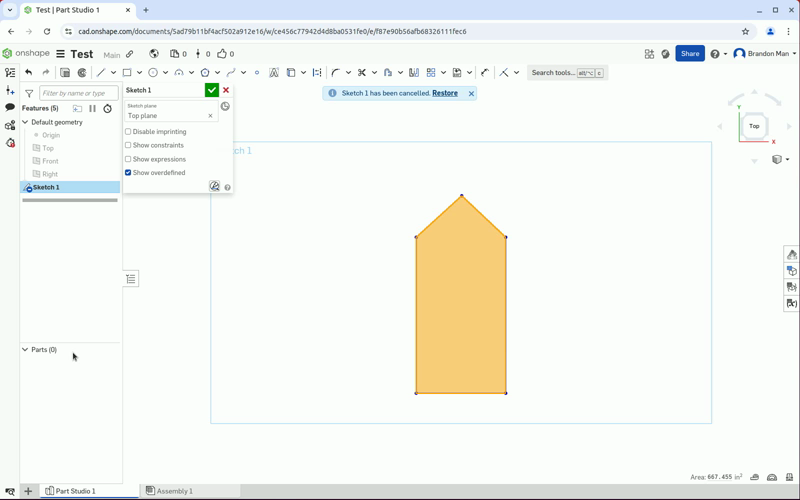
key(shift+e)
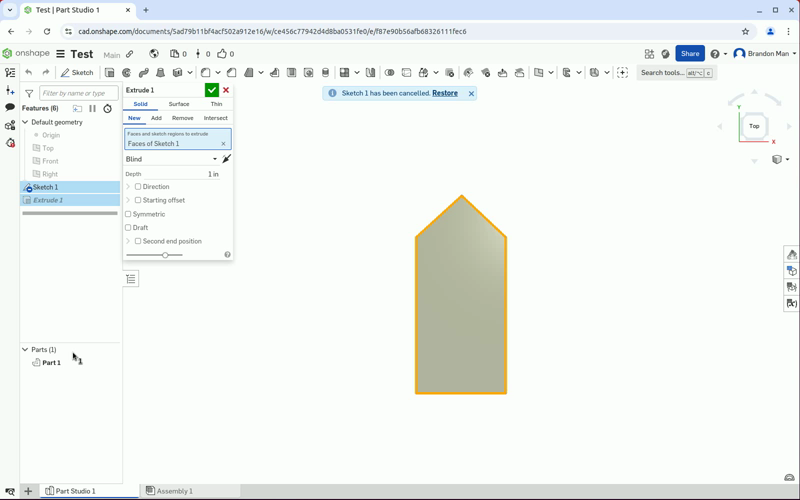
mouse_move(143, 106)
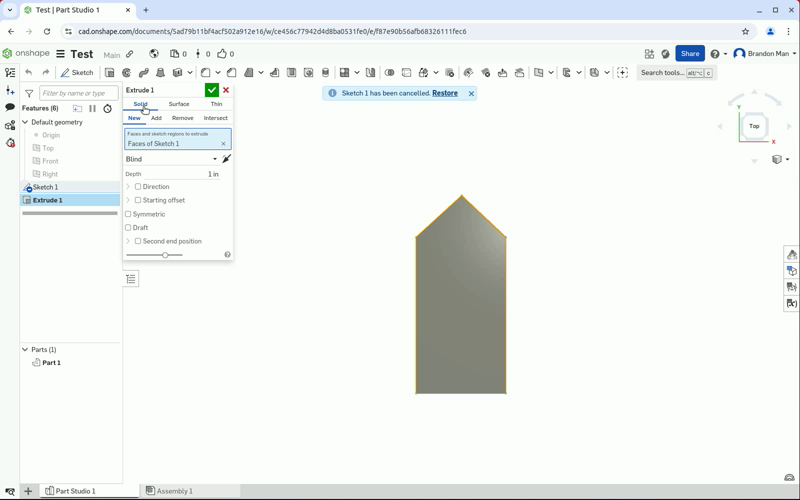
click(143, 106)
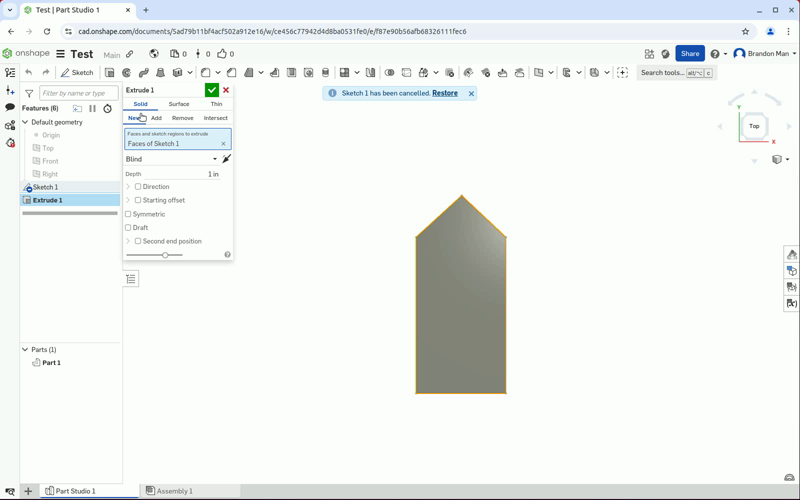
mouse_move(137, 120)
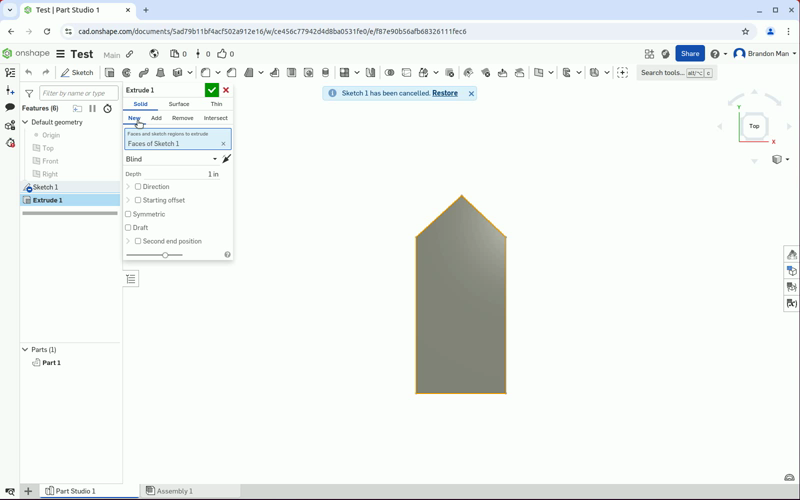
click(137, 120)
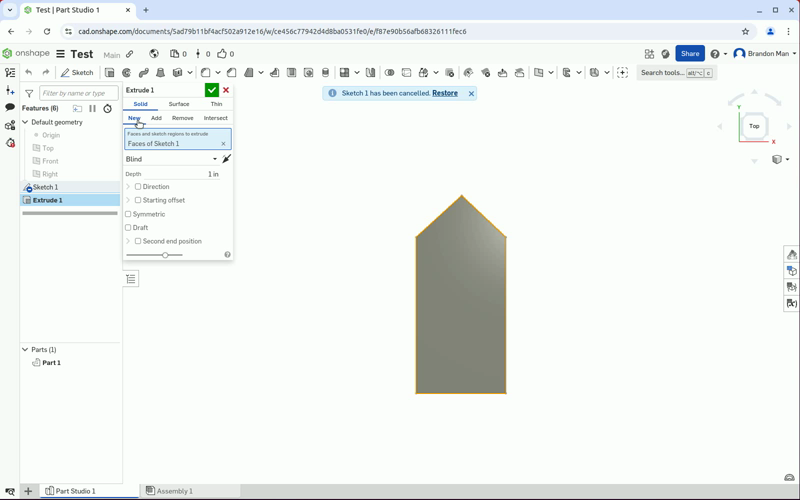
key(tab, 4)
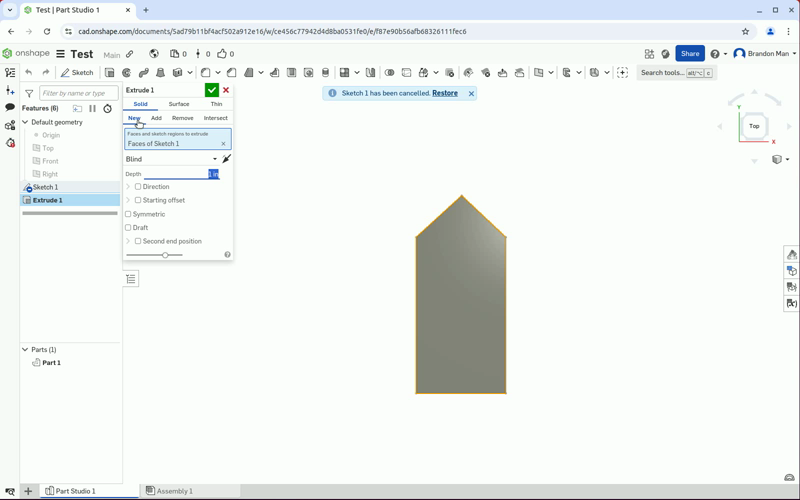
text(4.574)
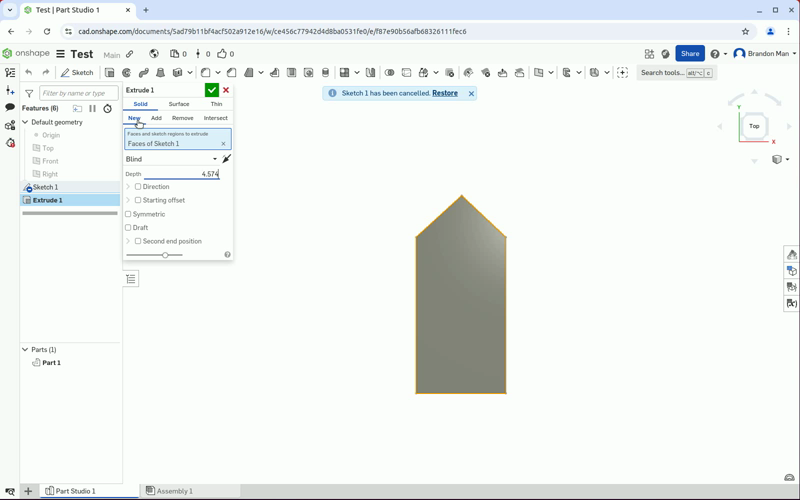
key(enter)
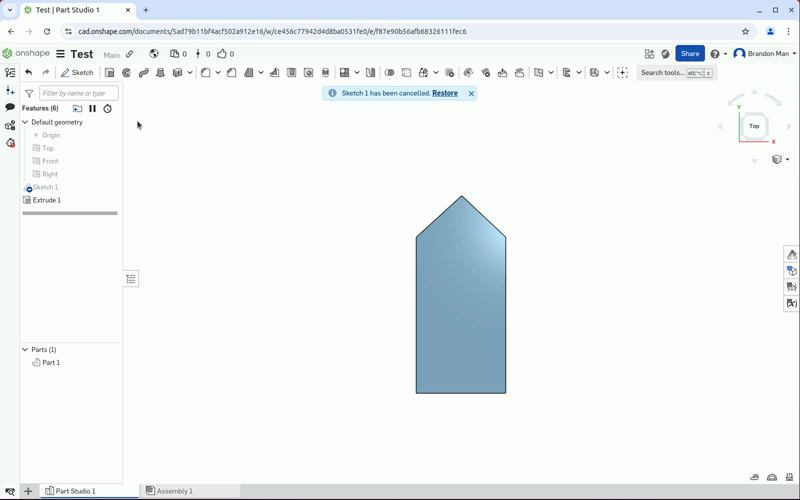
key(shift+h)
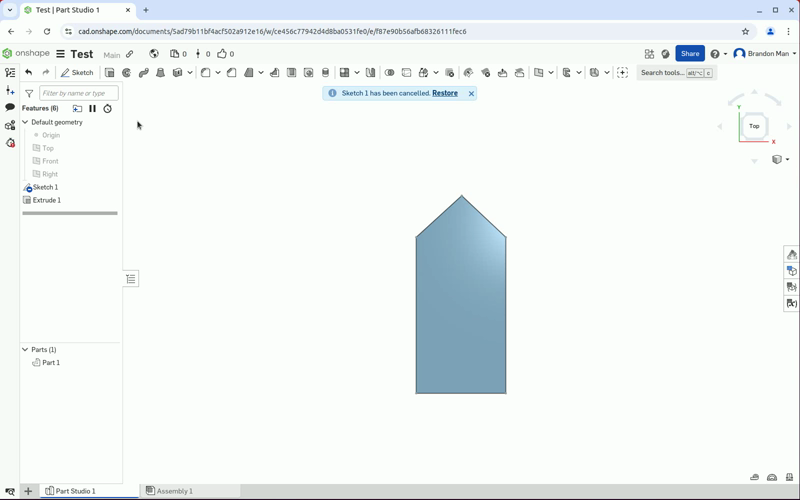
key(shift+h)
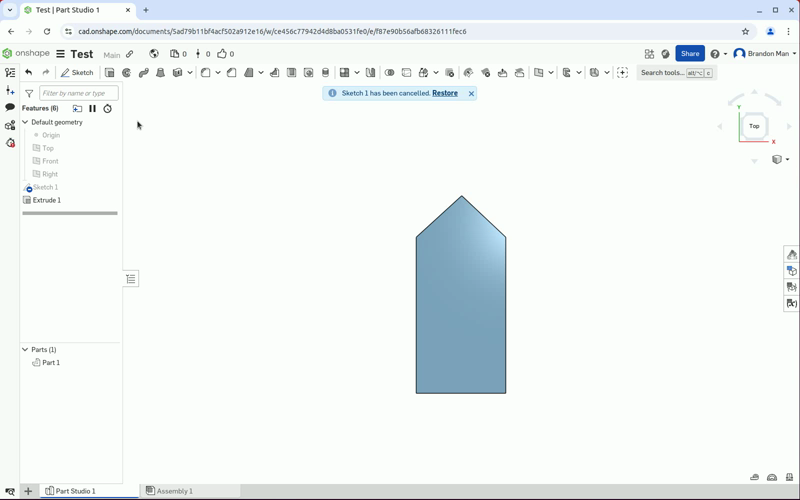
mouse_move(73, 189)
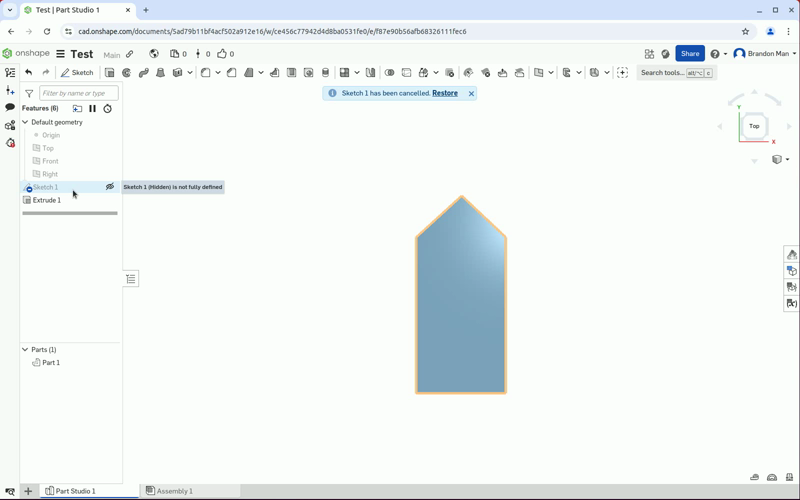
click(73, 189)
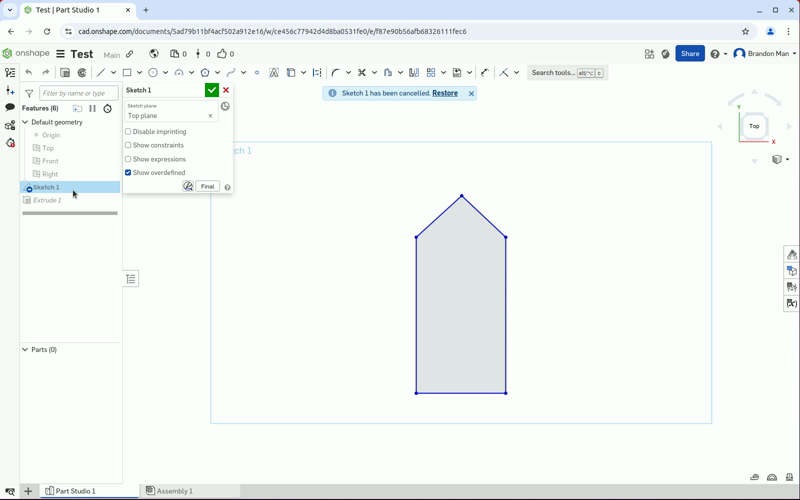
mouse_move(229, 92)
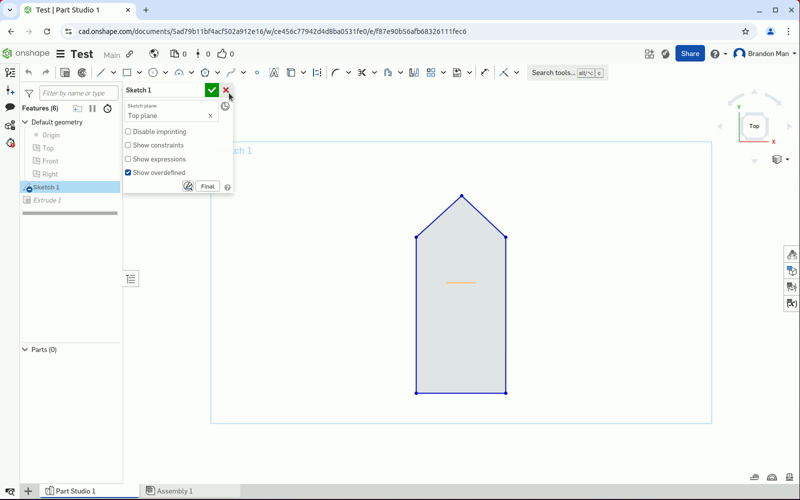
click(229, 92)
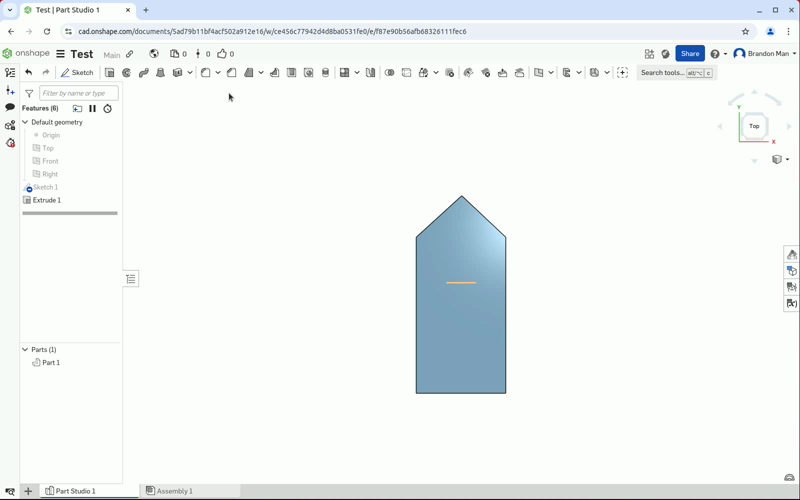
mouse_move(541, 75)
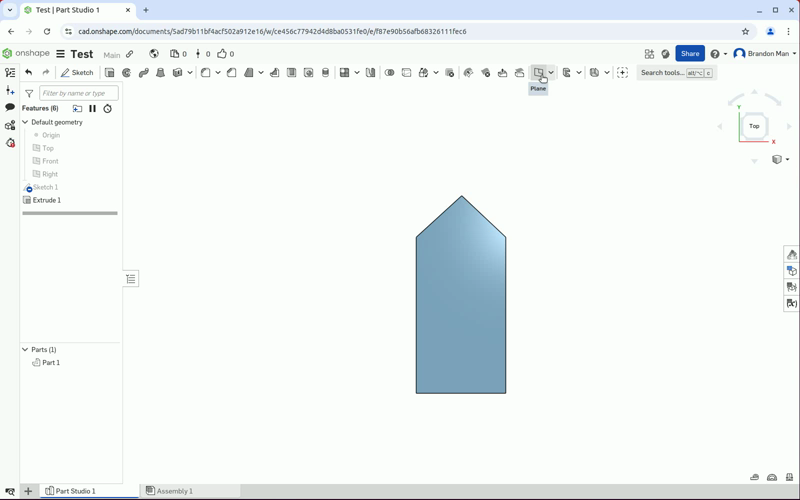
click(541, 75)
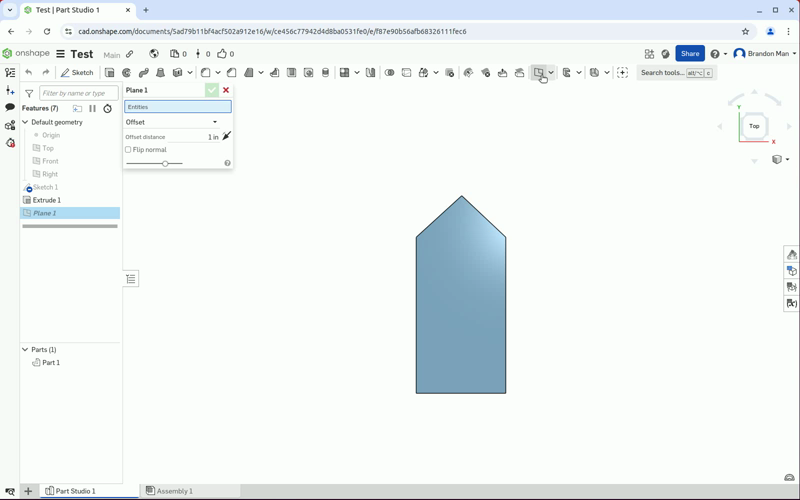
mouse_move(73, 150)
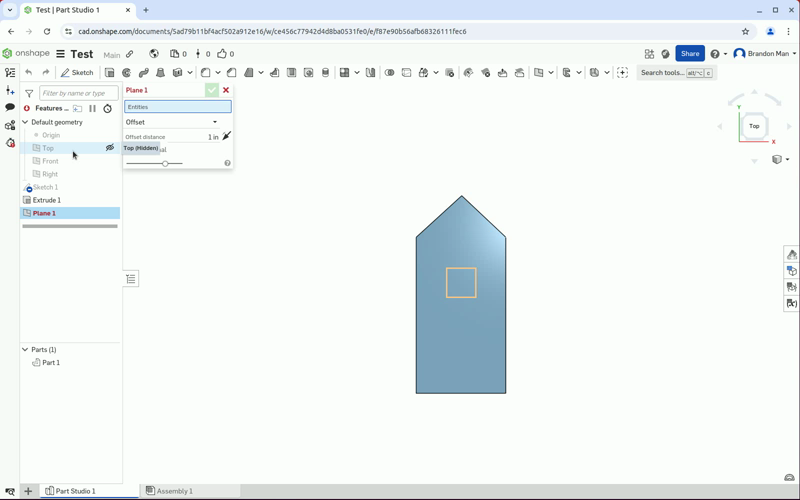
click(73, 150)
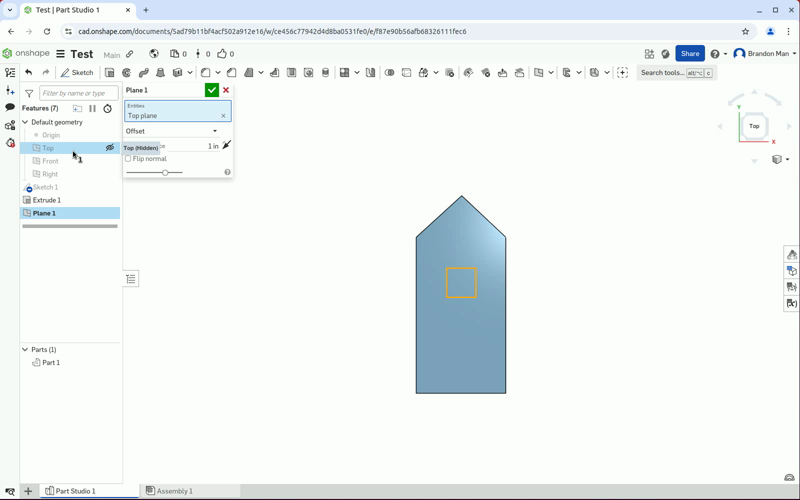
key(tab, 2)
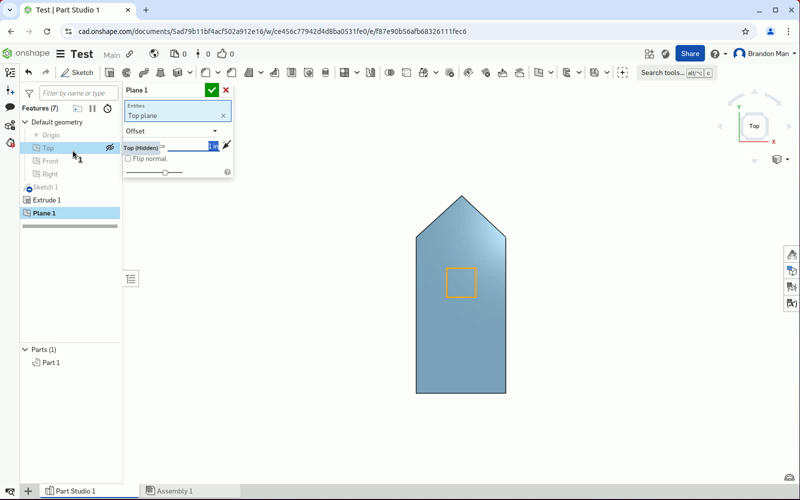
text(4.56)
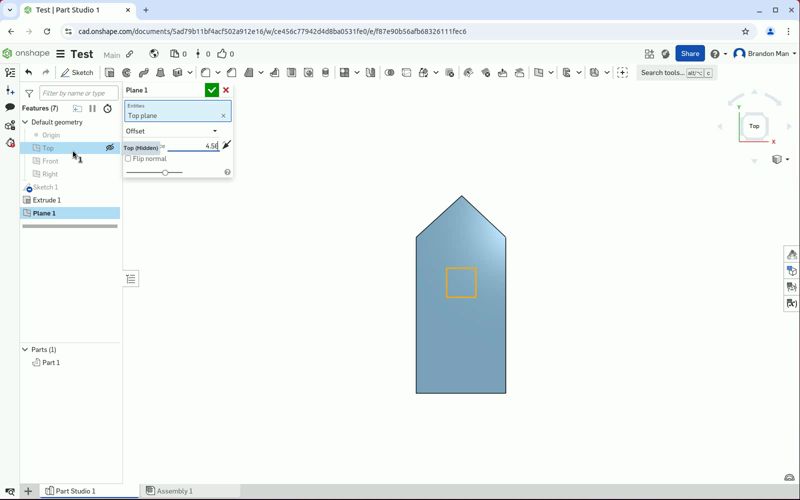
key(enter, 2)
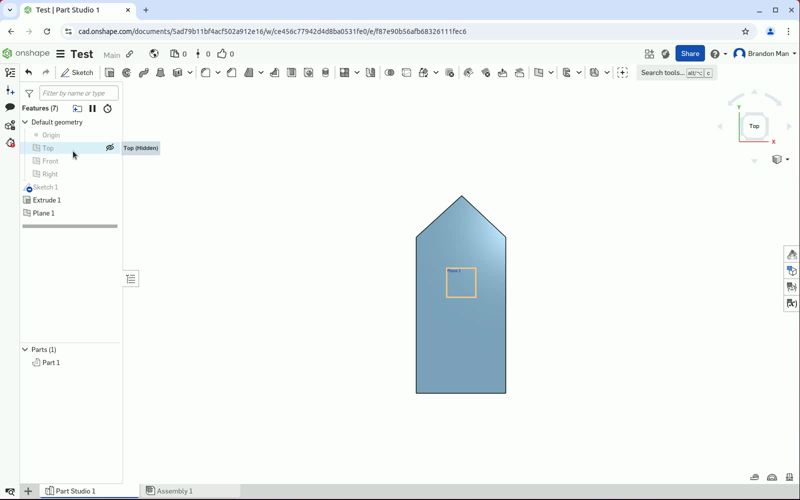
key(shift+s)
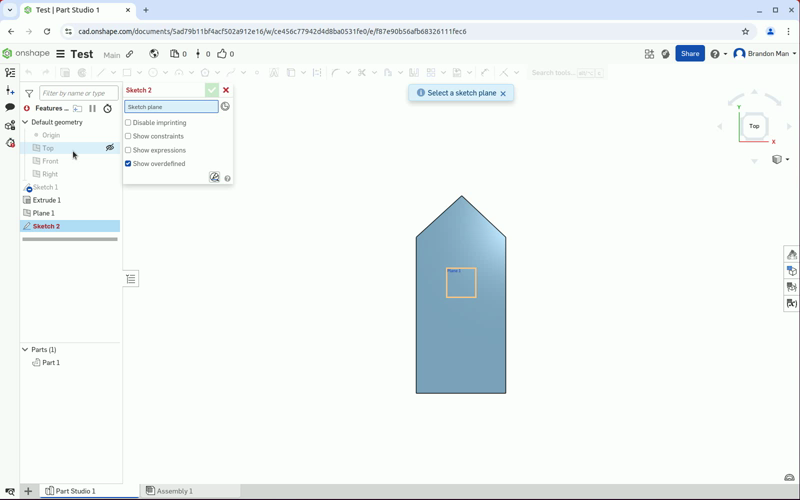
mouse_move(73, 215)
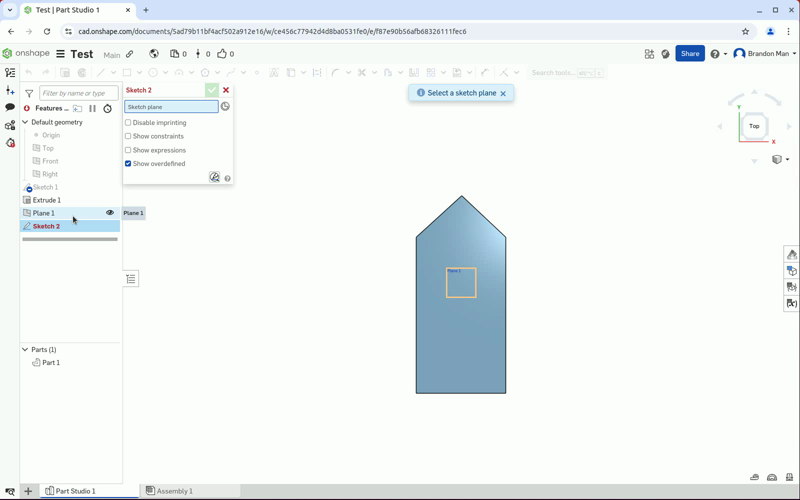
click(73, 215)
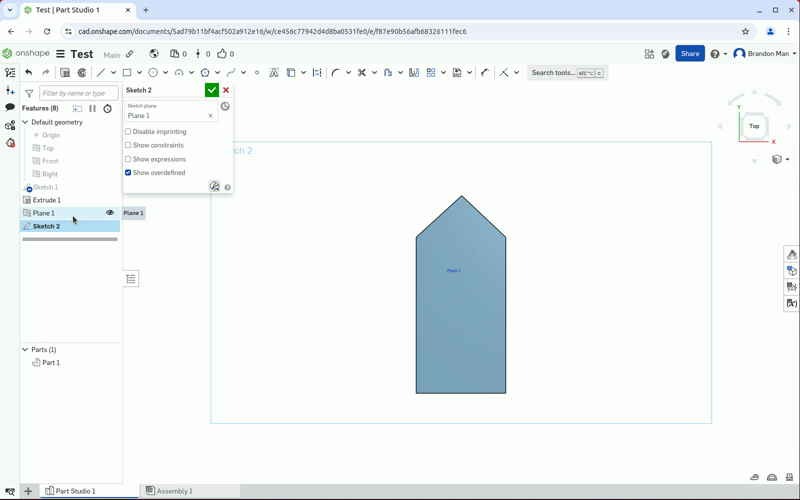
mouse_move(73, 352)
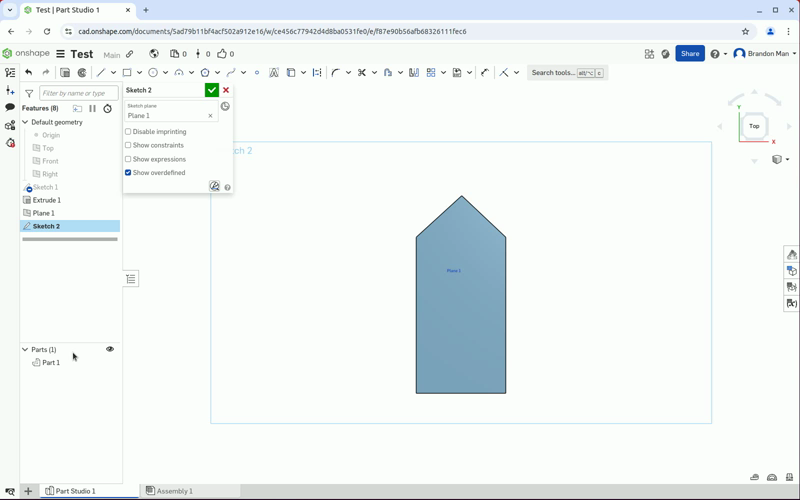
key(y)
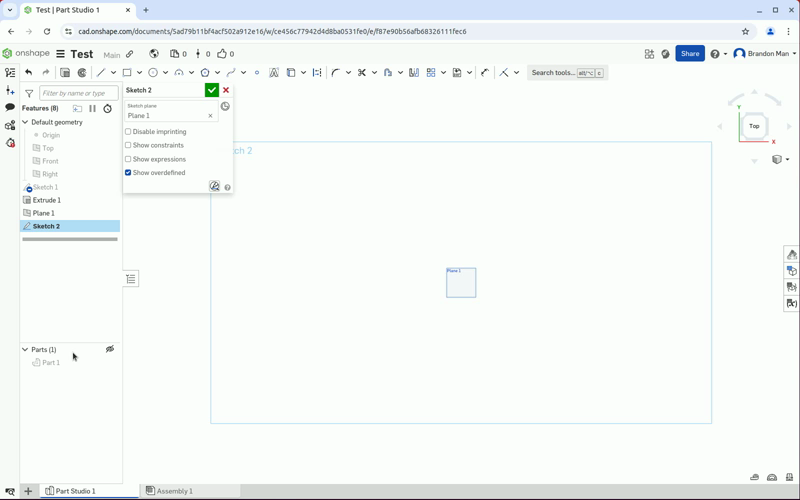
key(l)
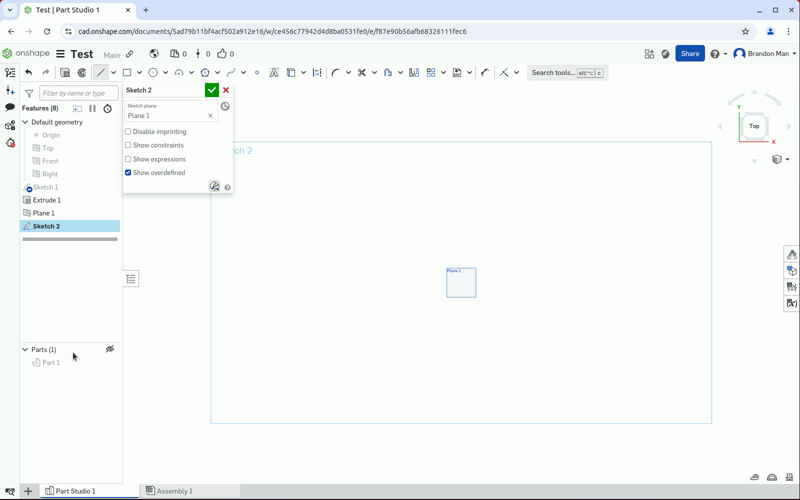
key_down(shift)
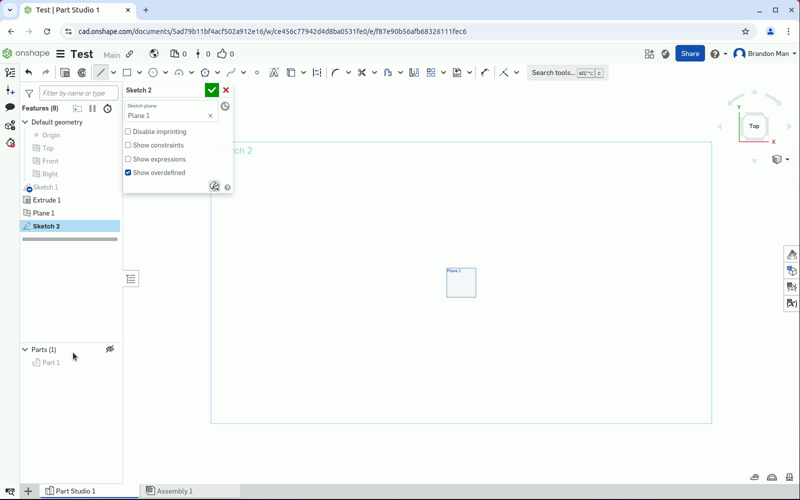
mouse_move(433, 375)
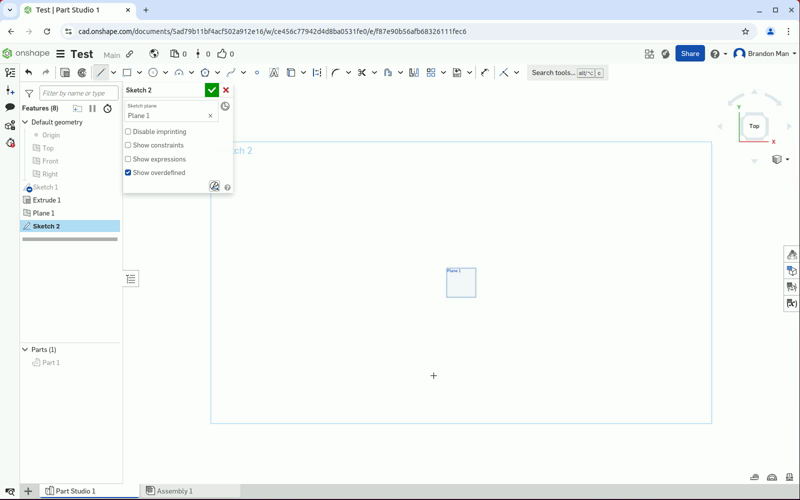
click(433, 375)
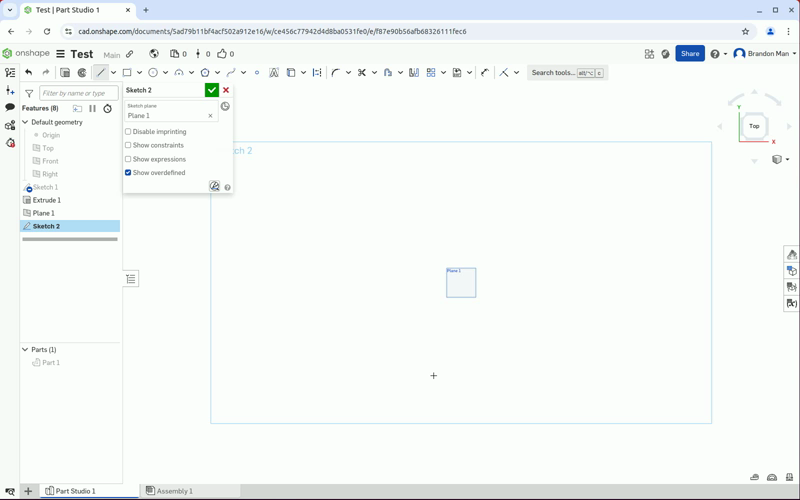
key_up(shift)
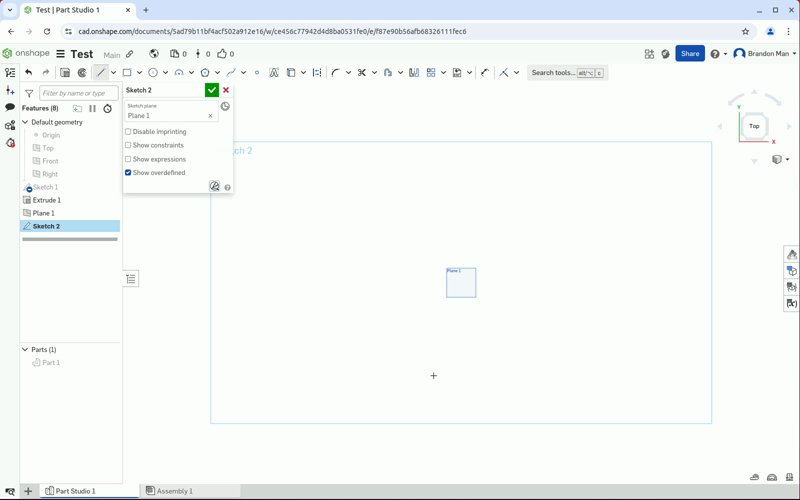
key_down(shift)
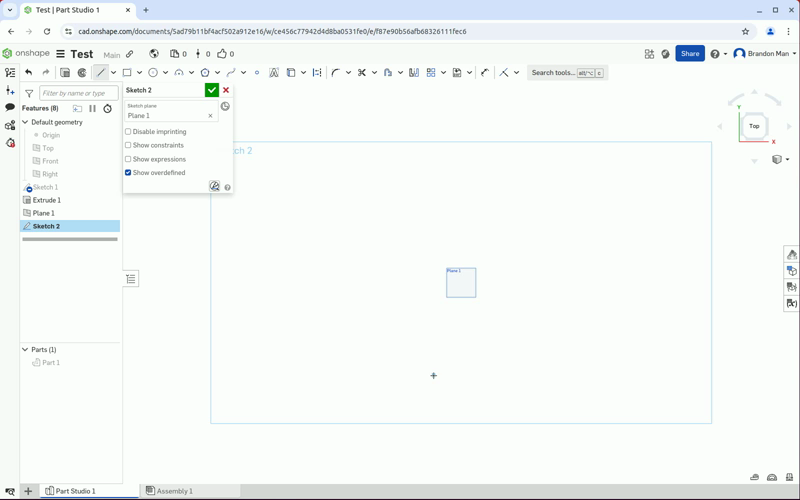
mouse_move(463, 375)
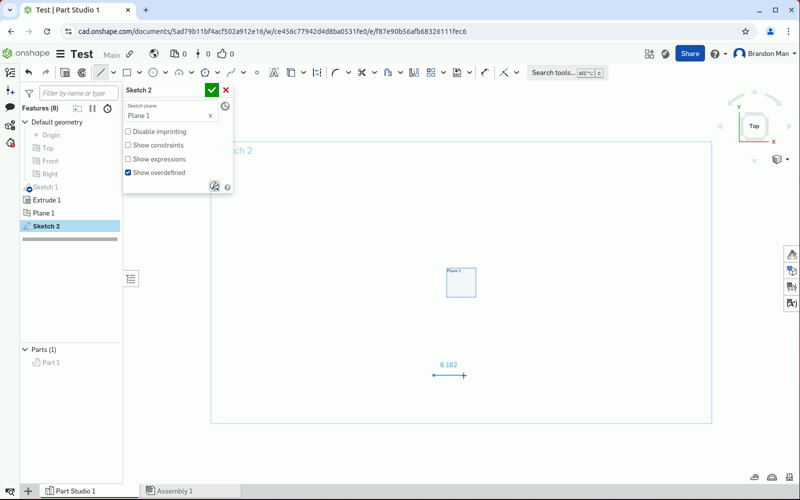
mouse_move(487, 375)
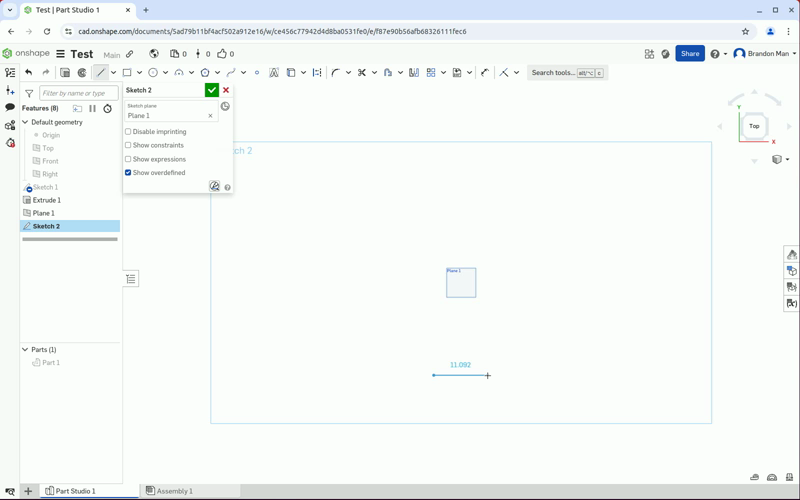
click(487, 375)
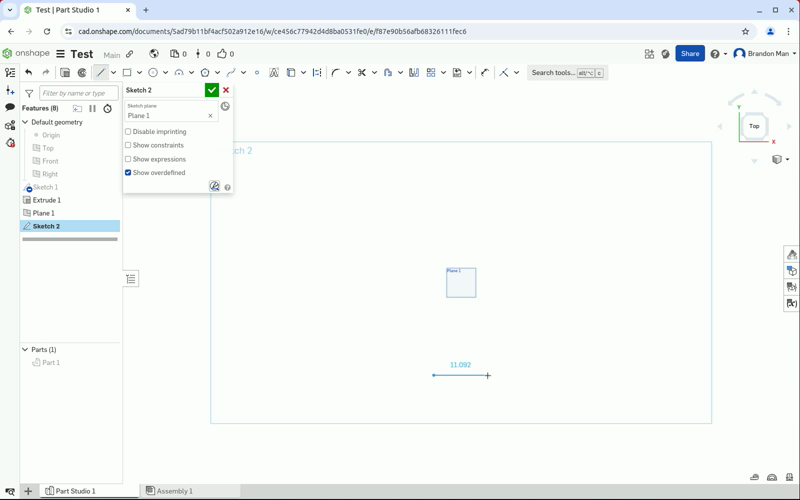
key_up(shift)
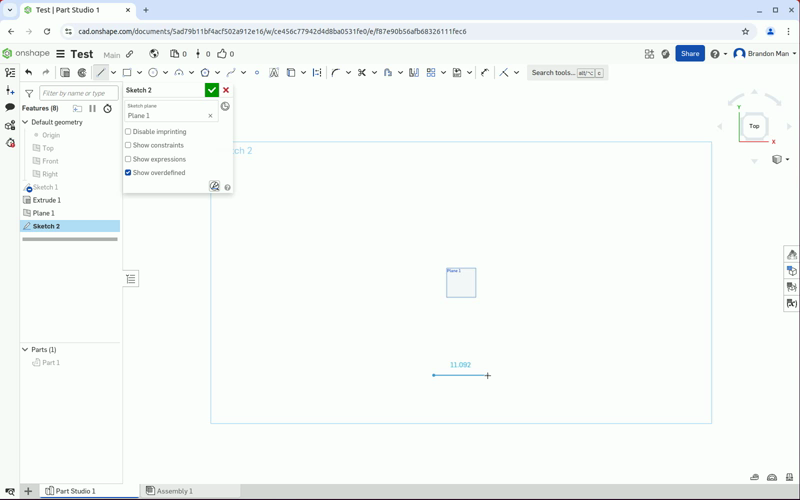
key_down(shift)
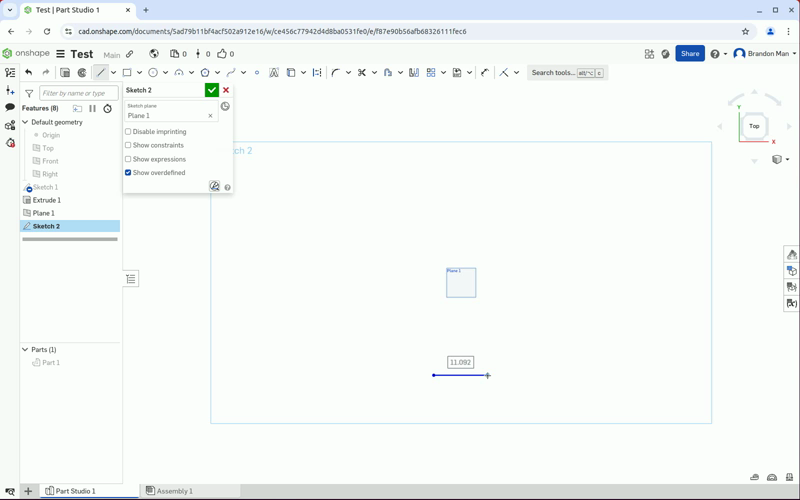
mouse_move(487, 240)
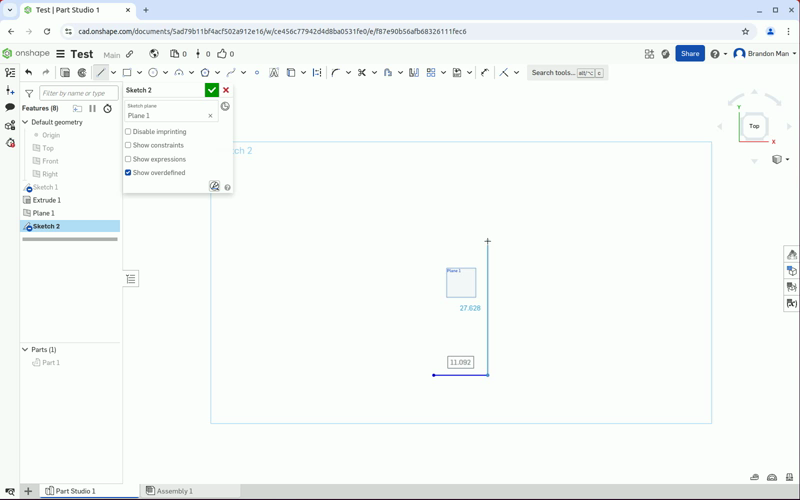
click(487, 240)
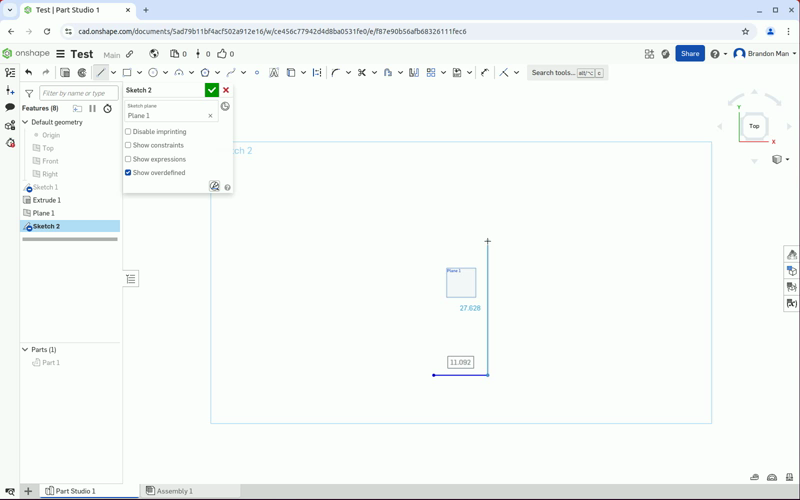
key_up(shift)
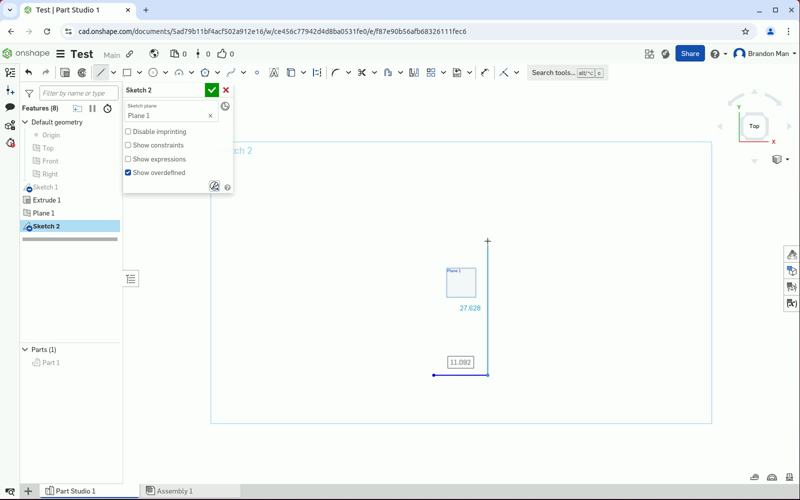
key_down(shift)
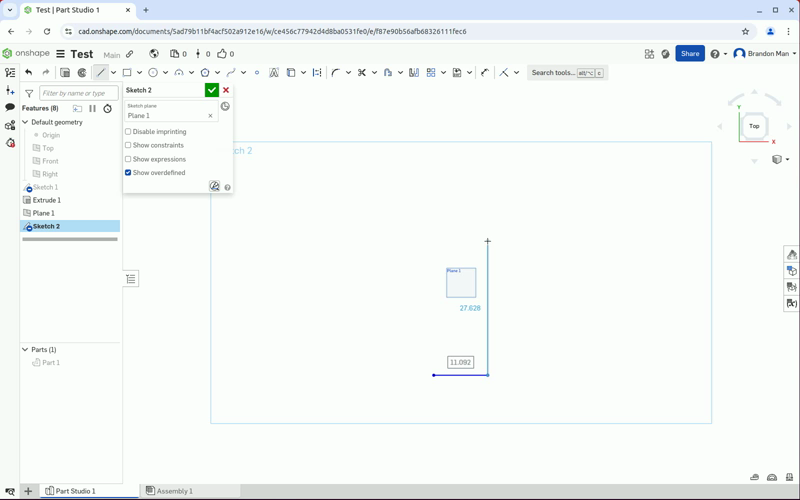
mouse_move(517, 240)
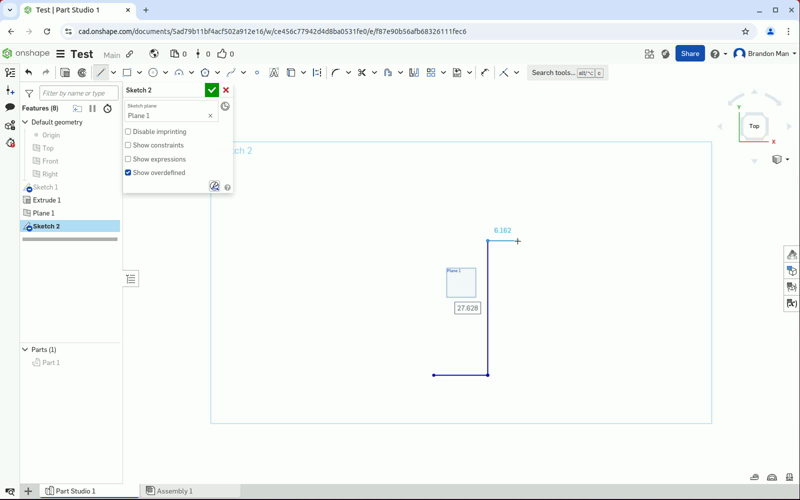
mouse_move(433, 240)
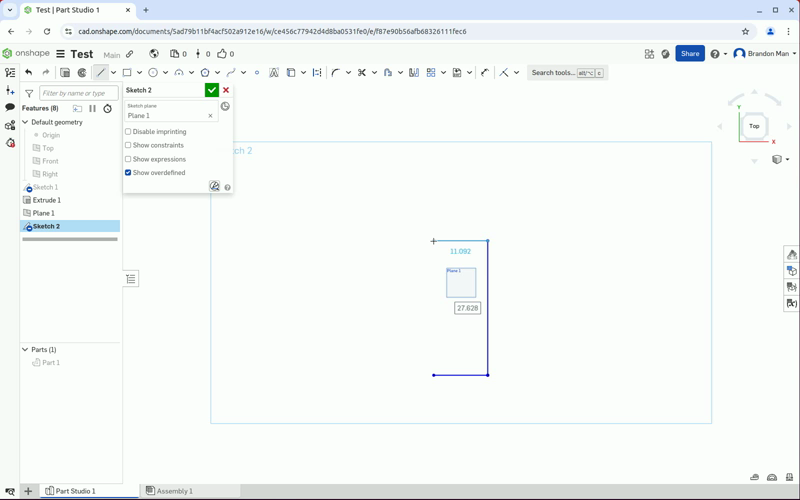
click(433, 240)
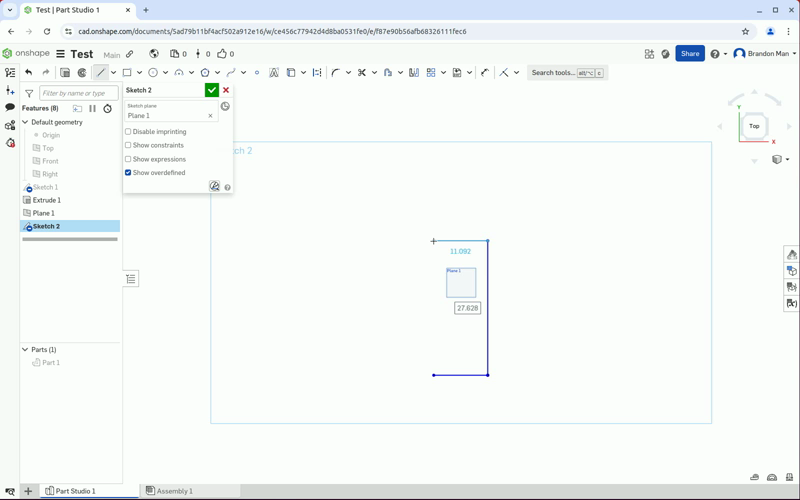
key_up(shift)
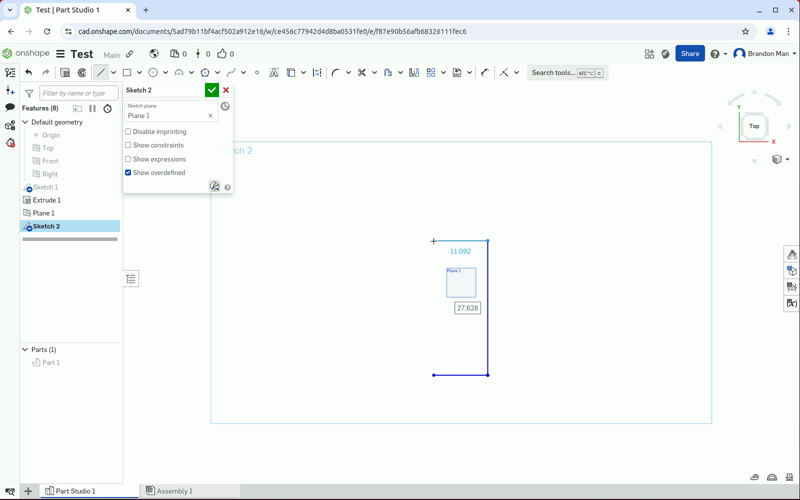
key_down(shift)
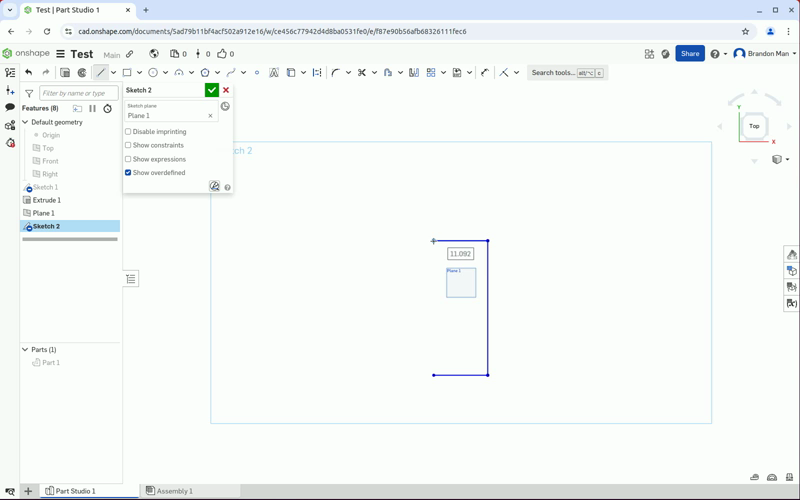
mouse_move(433, 375)
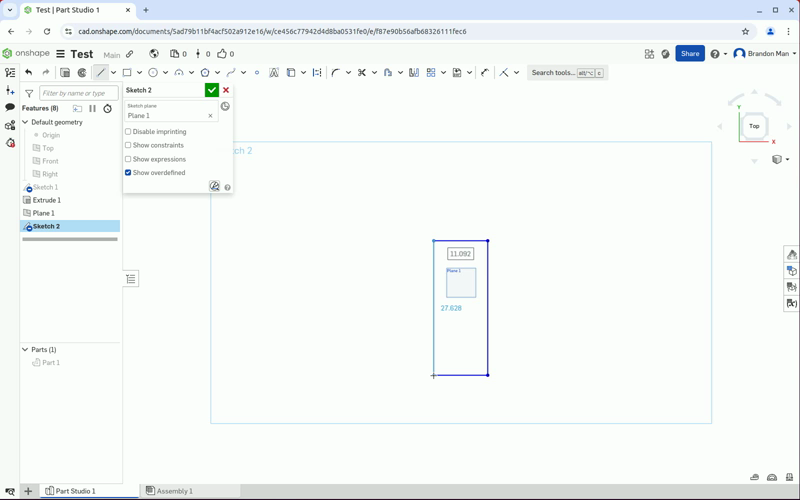
key_up(shift)
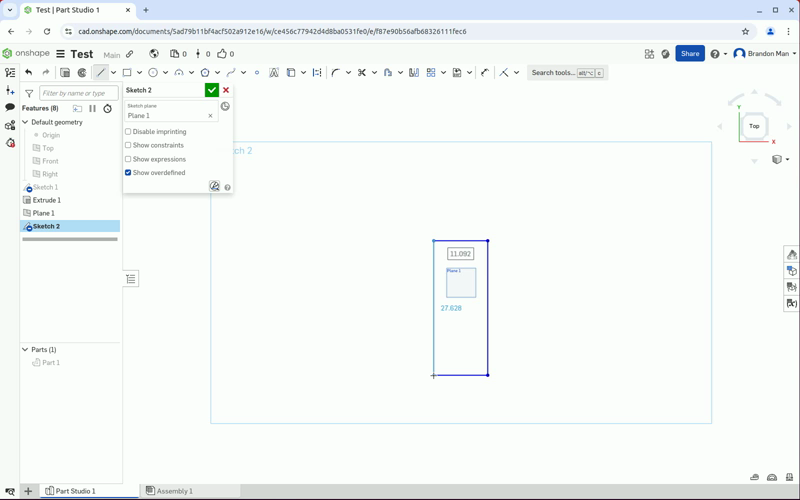
click(433, 375)
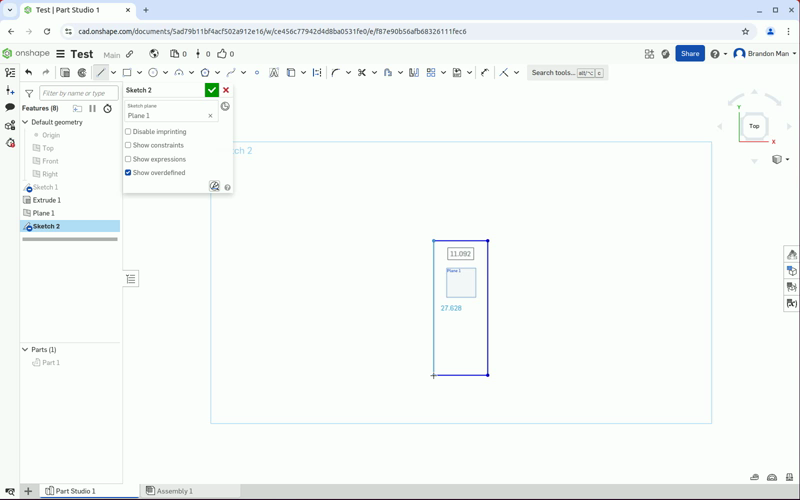
key(esc)
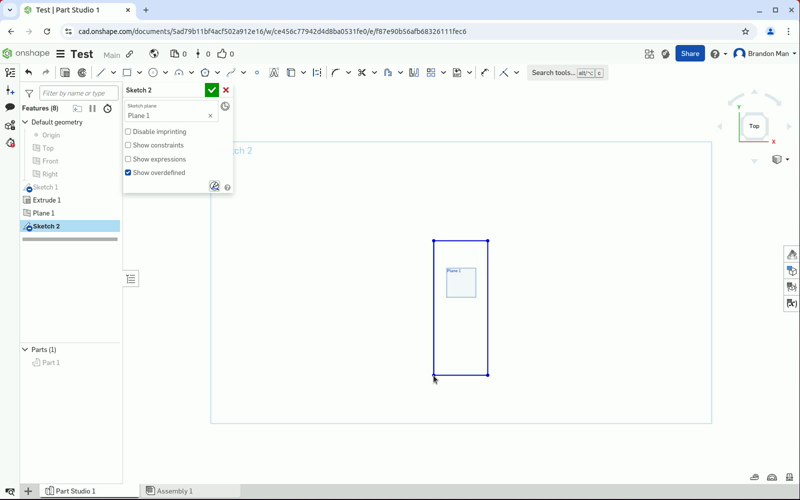
mouse_move(465, 337)
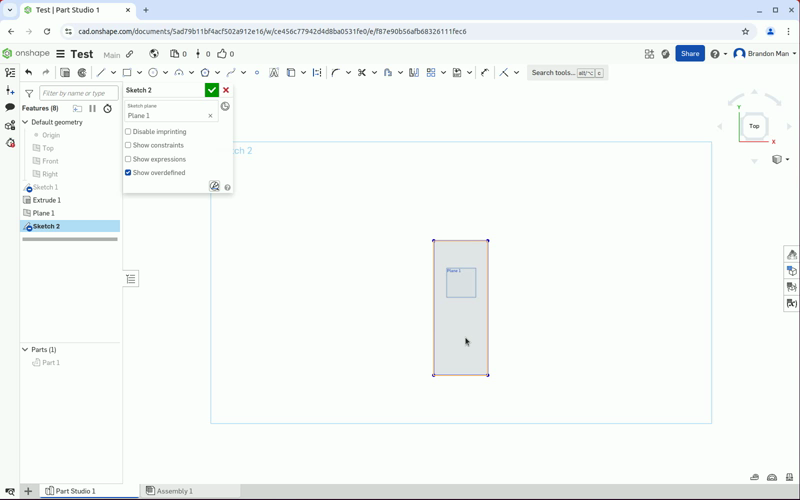
click(465, 337)
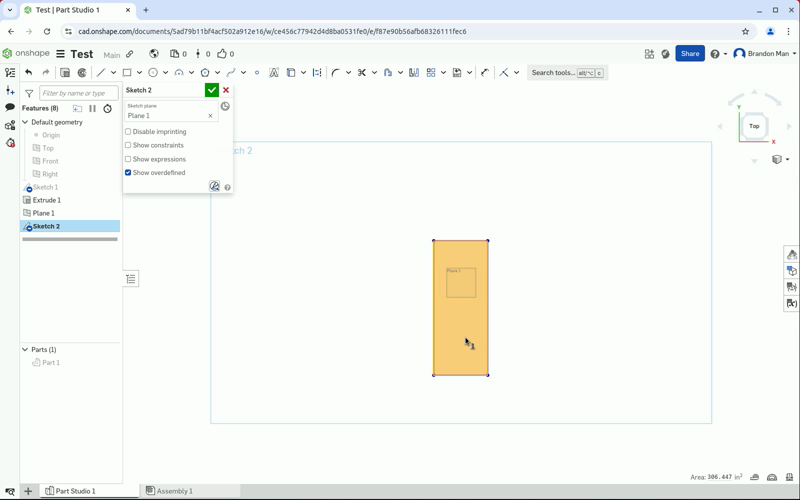
mouse_move(73, 352)
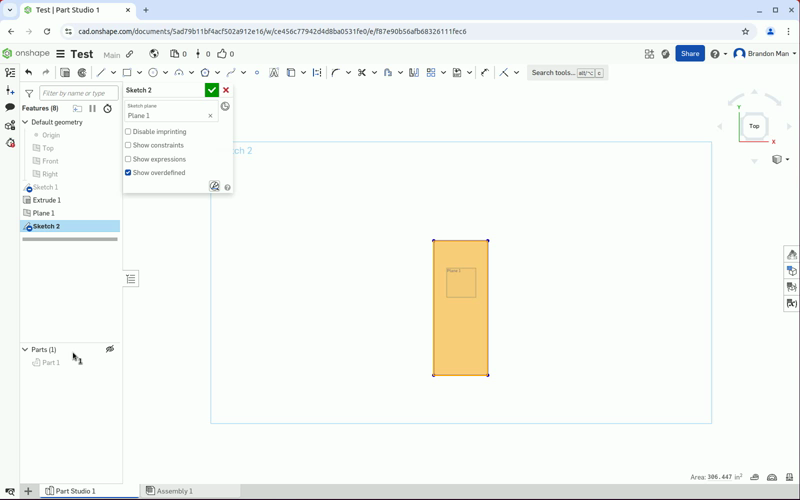
key(shift+y)
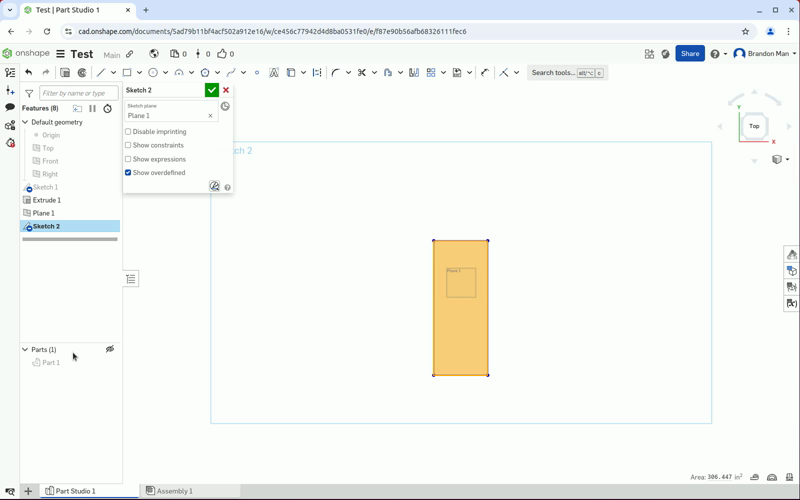
key(shift+e)
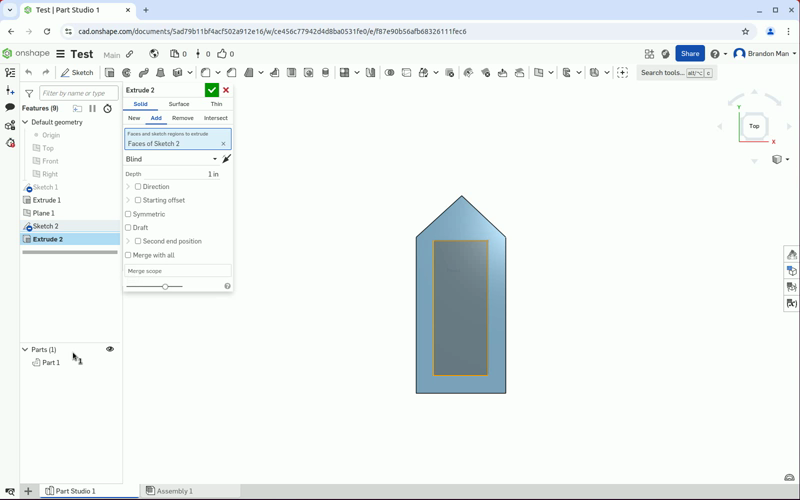
mouse_move(143, 106)
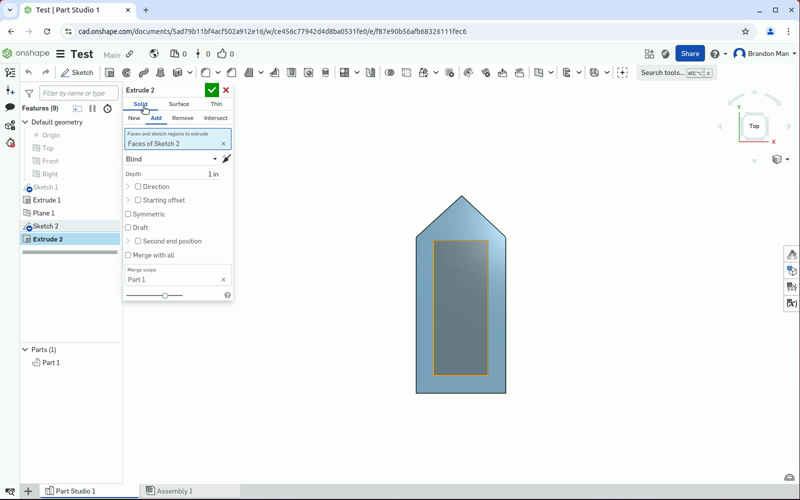
click(143, 106)
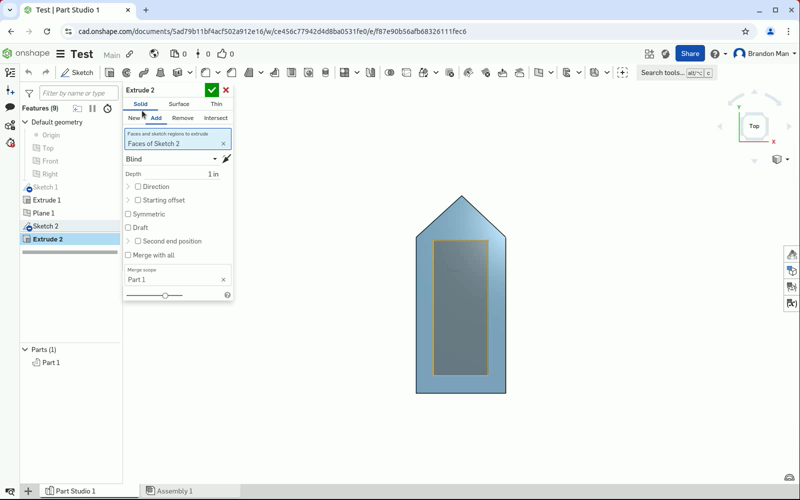
mouse_move(137, 120)
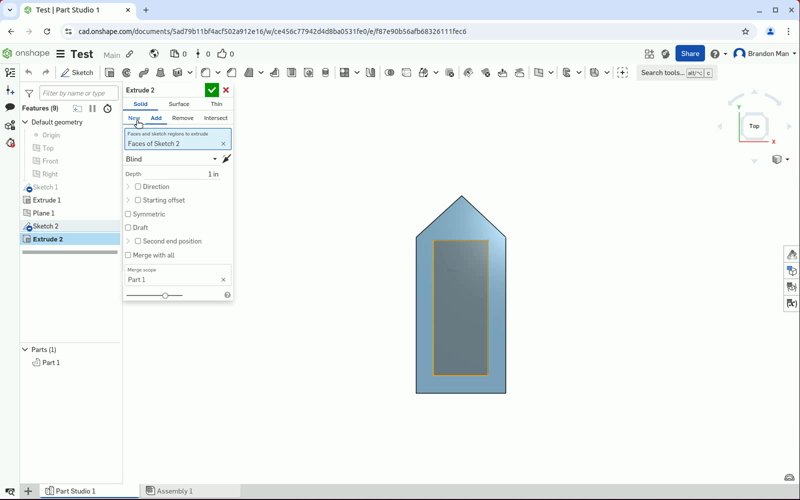
click(137, 120)
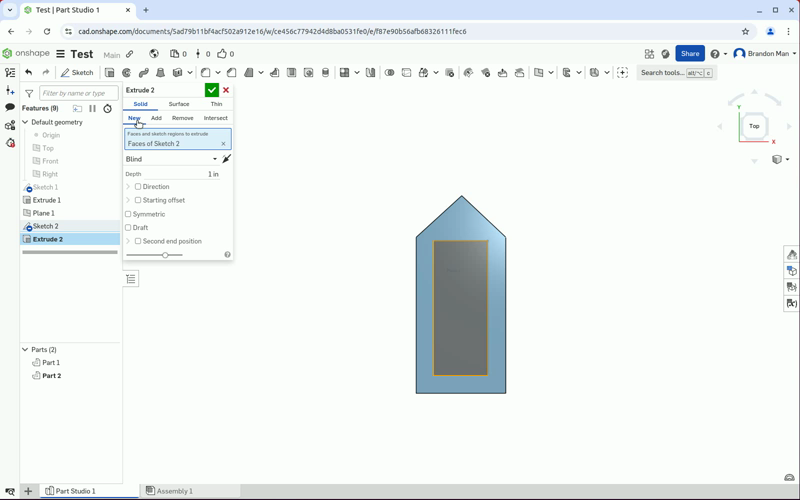
key(tab, 4)
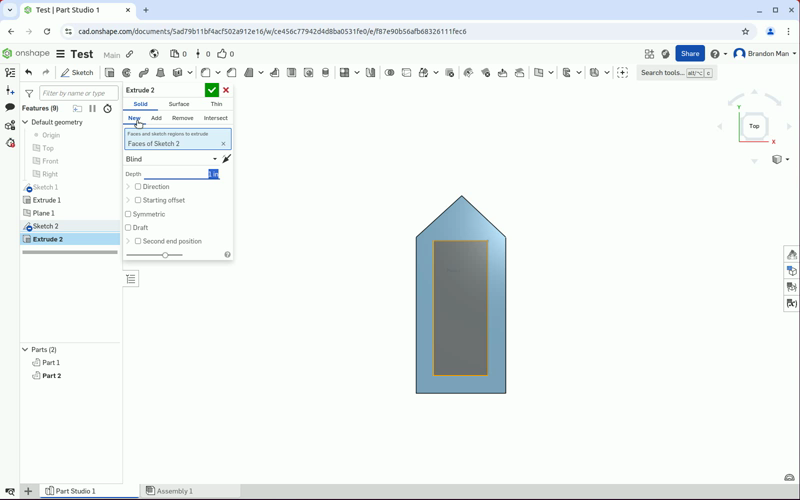
text(11.554)
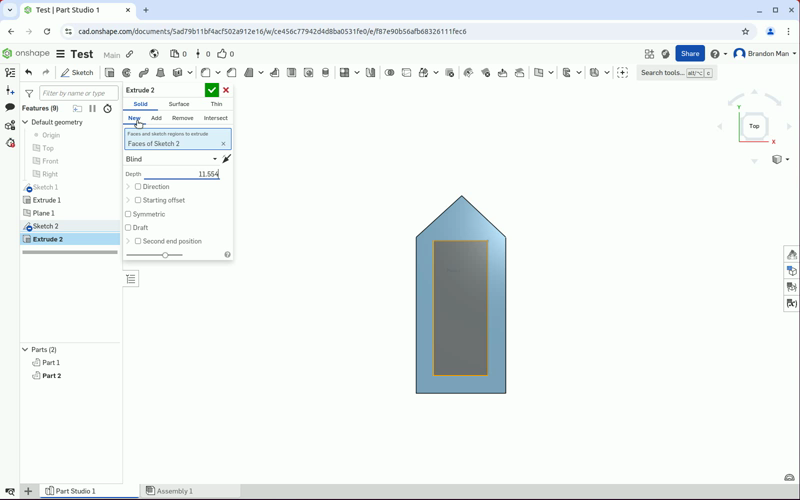
key(enter)
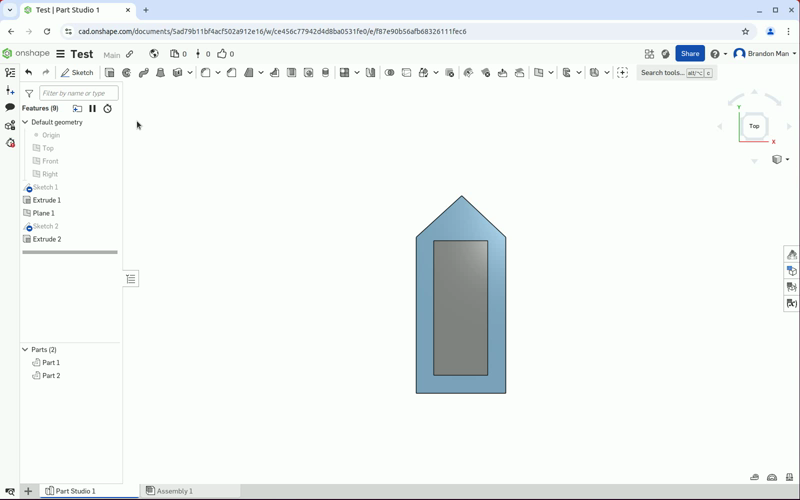
key(shift+h)
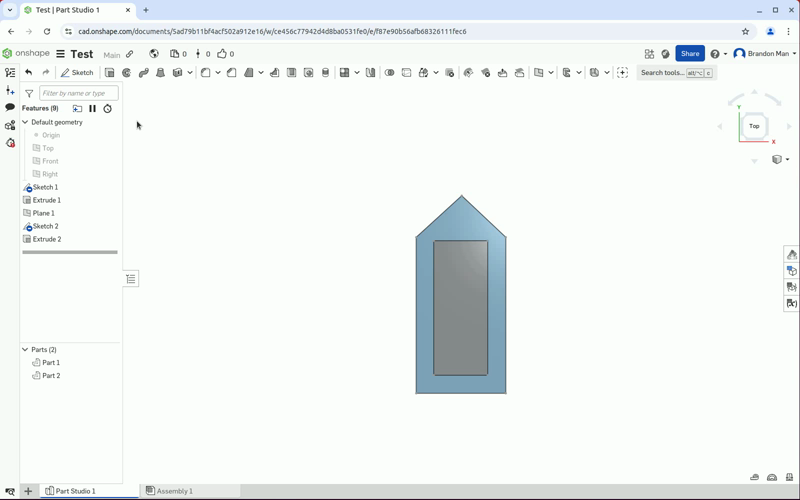
key(shift+h)
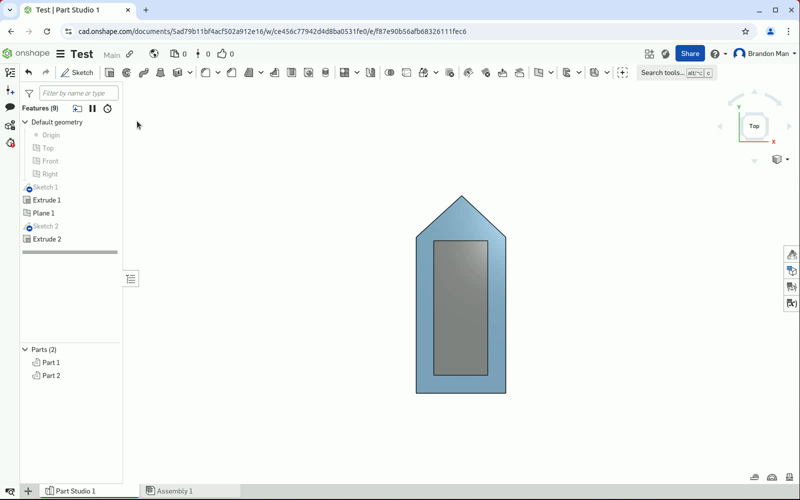
mouse_move(73, 189)
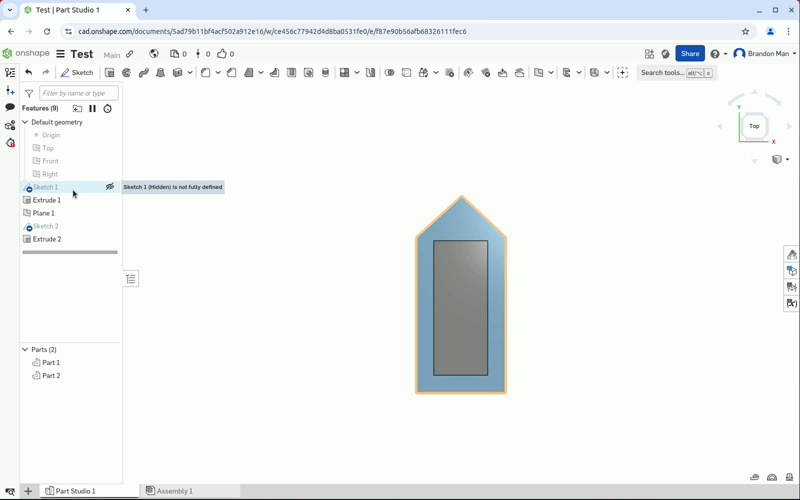
click(73, 189)
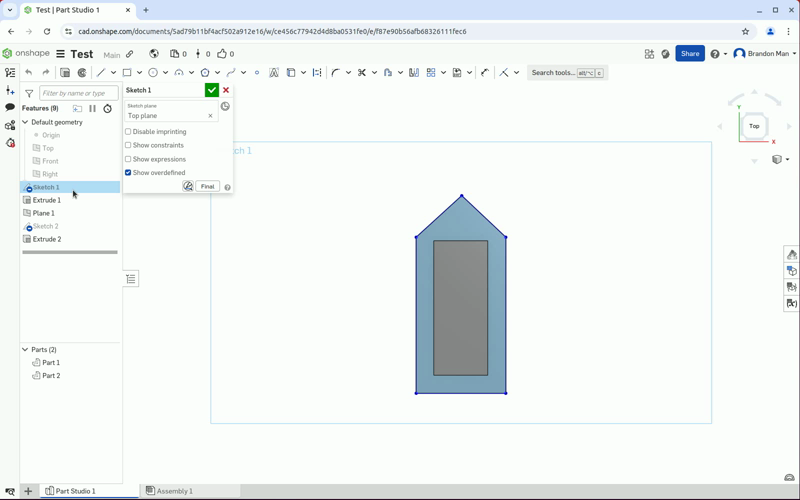
mouse_move(229, 92)
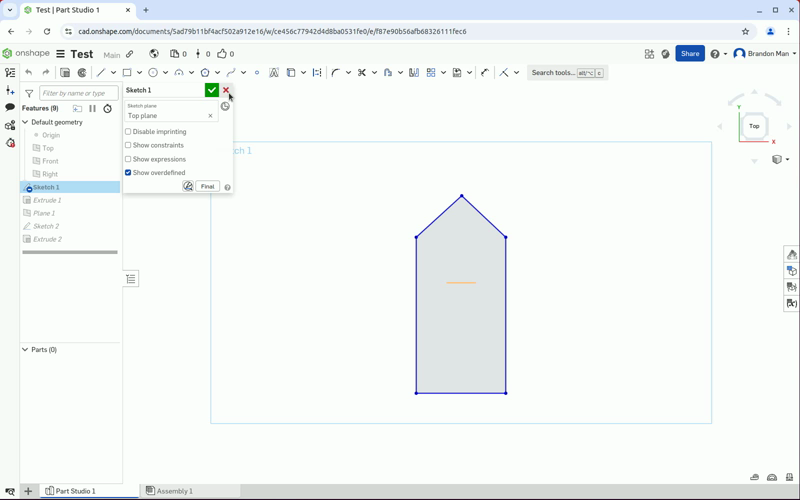
click(229, 92)
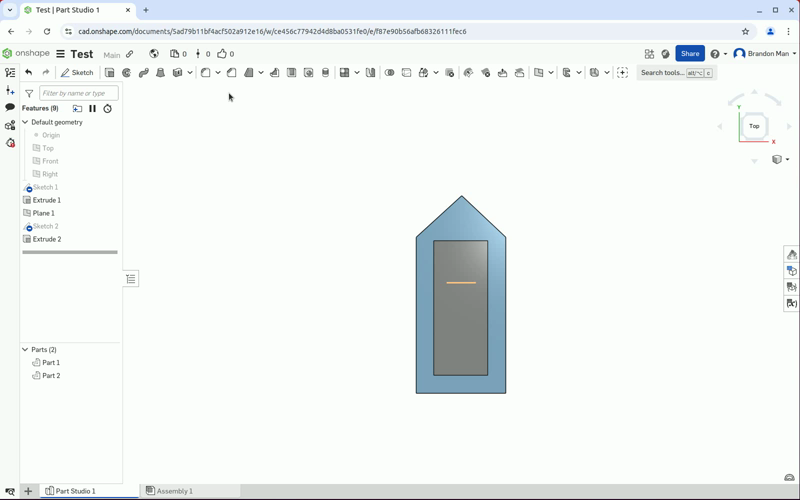
mouse_move(541, 75)
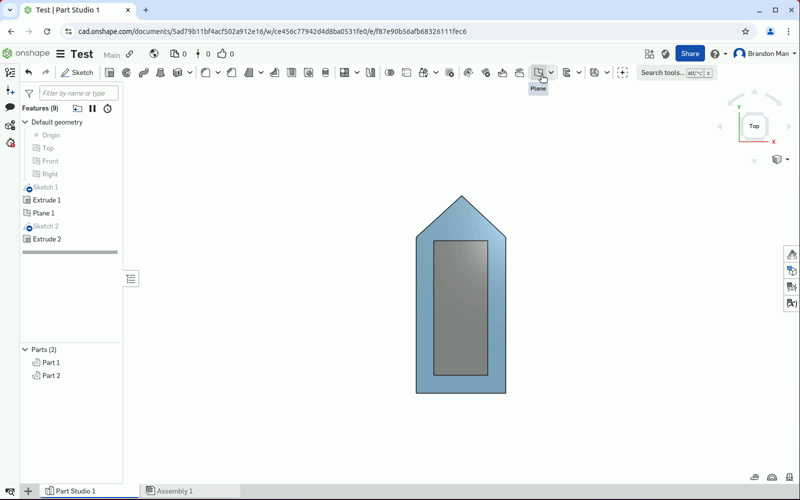
click(541, 75)
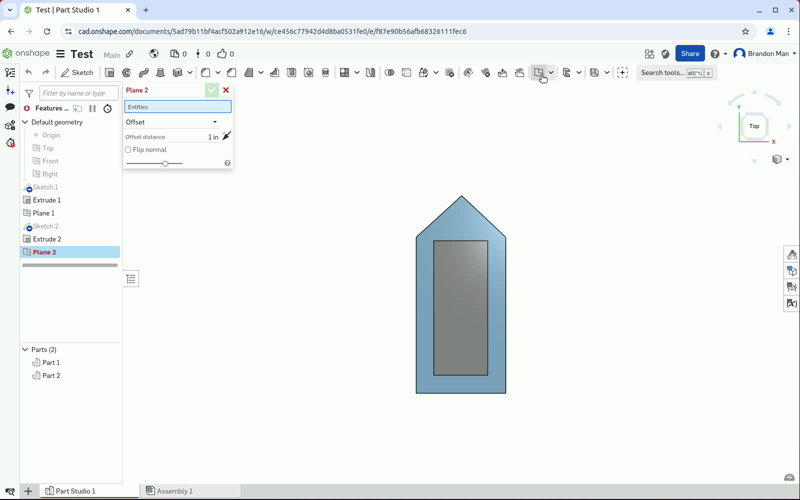
mouse_move(73, 150)
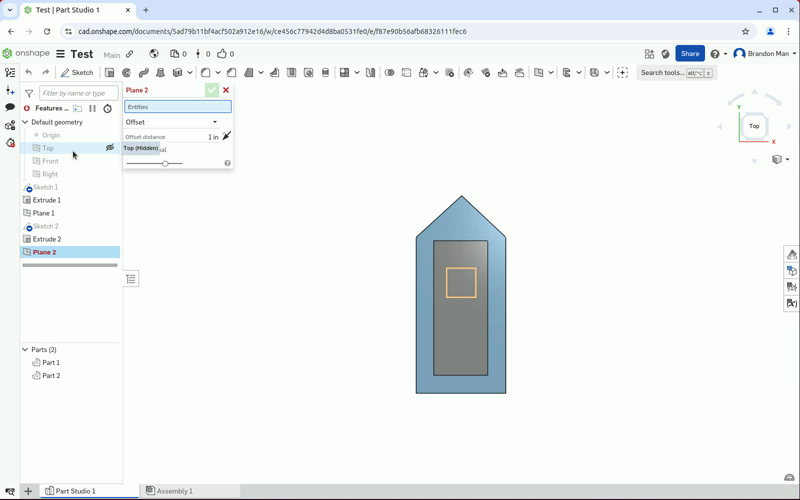
click(73, 150)
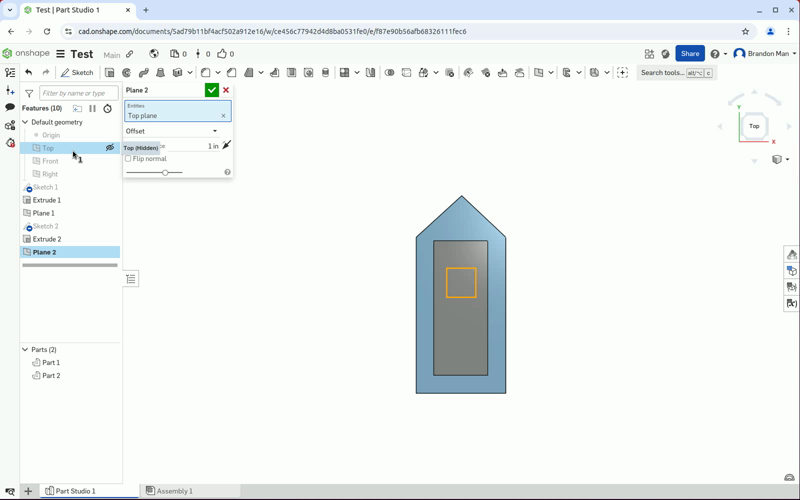
key(tab, 2)
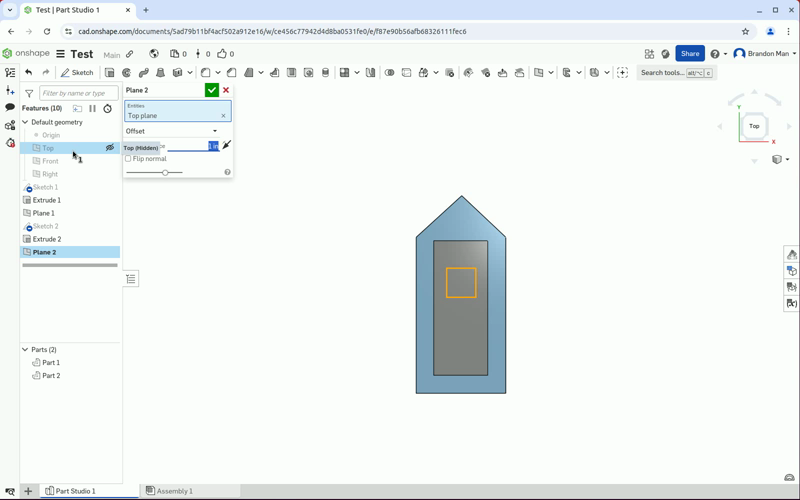
text(16.114)
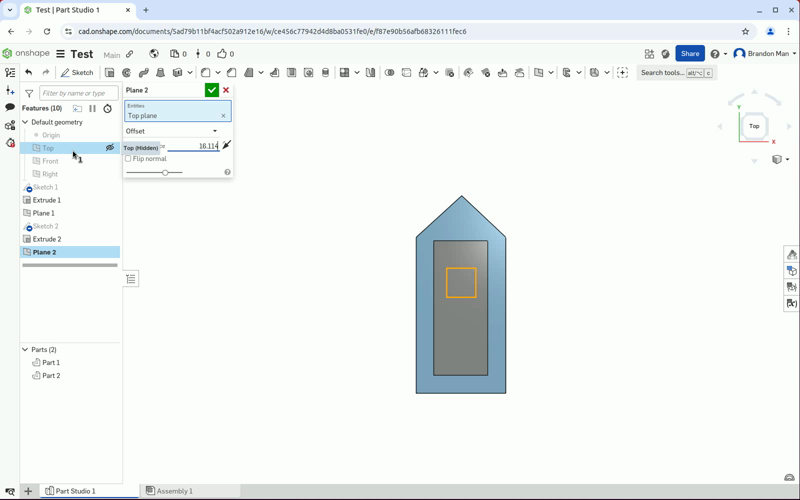
key(enter, 2)
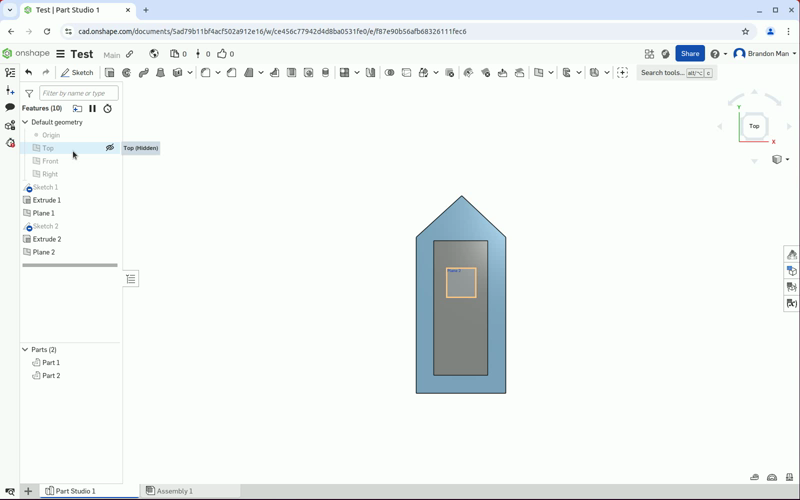
key(shift+s)
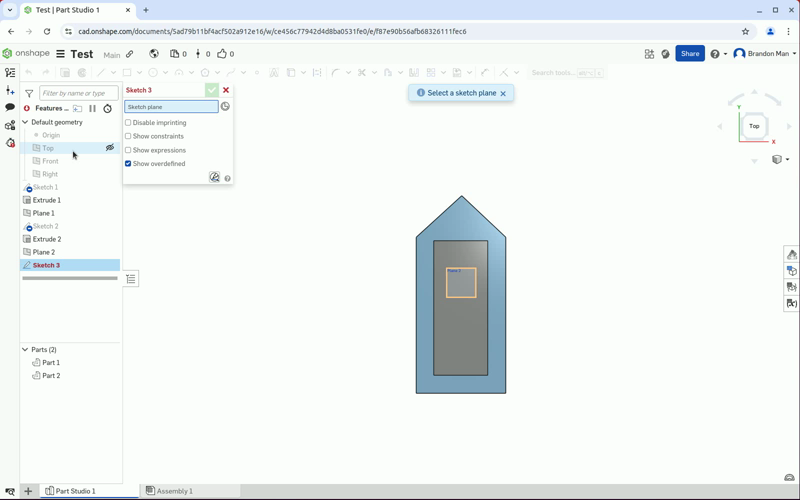
mouse_move(73, 254)
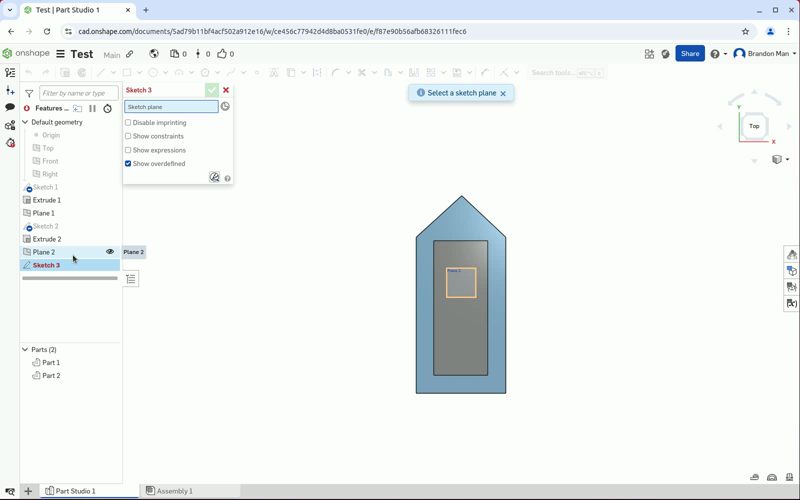
click(73, 254)
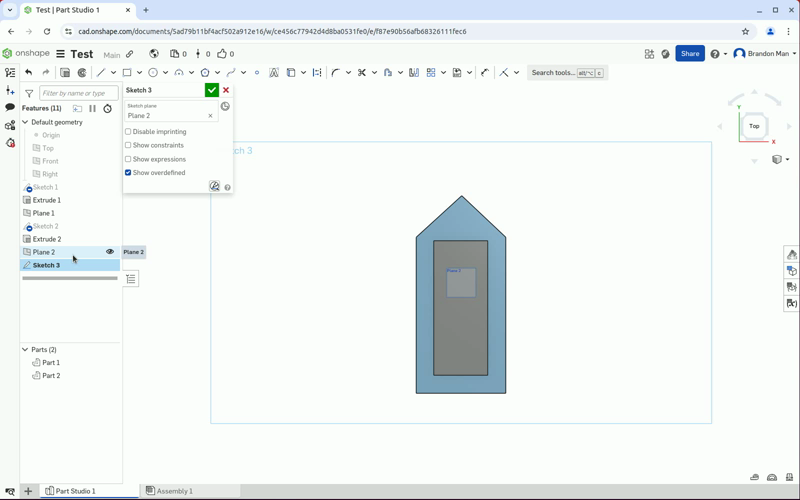
mouse_move(73, 352)
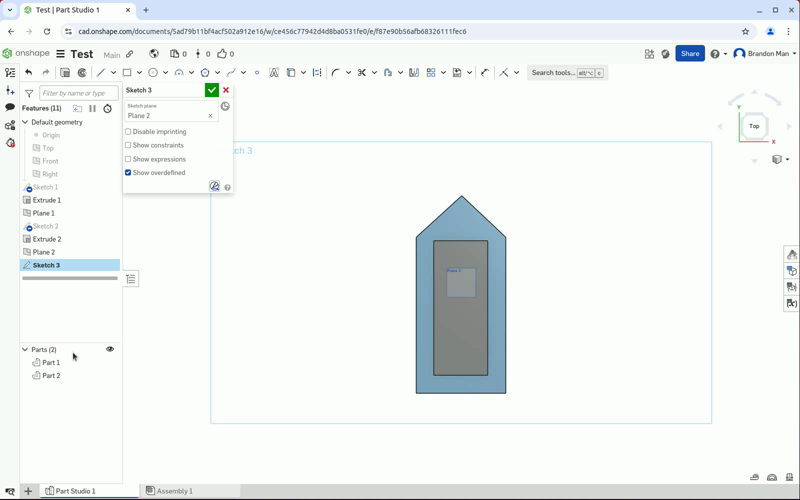
key(y)
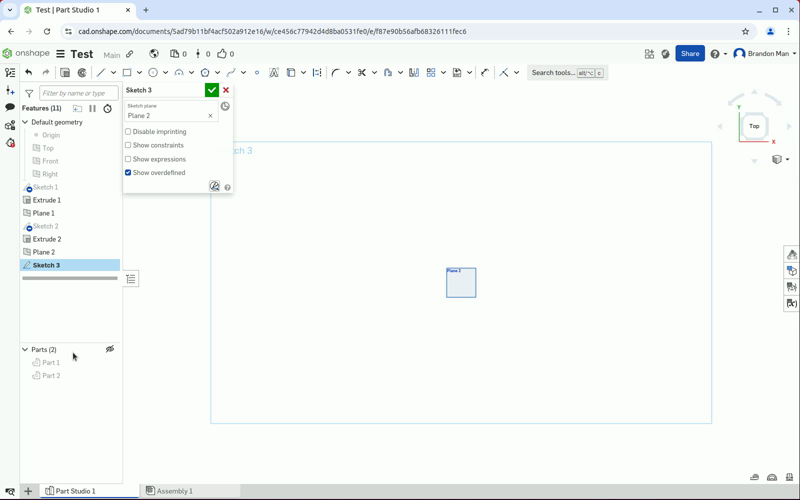
key(c)
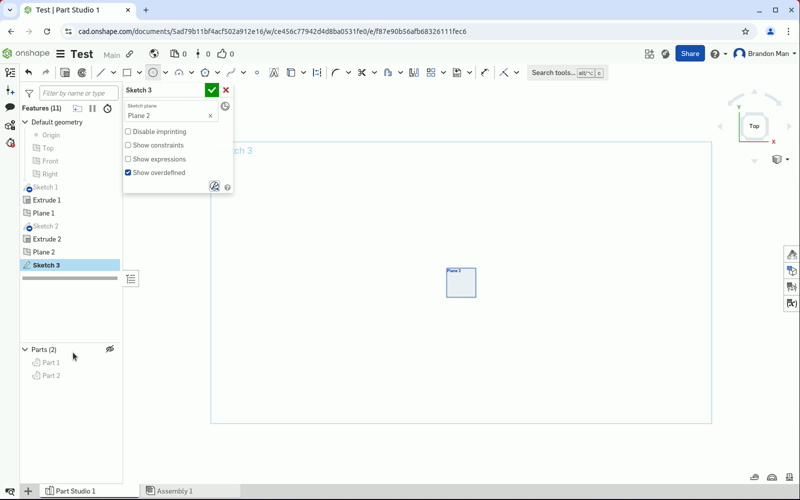
key_down(shift)
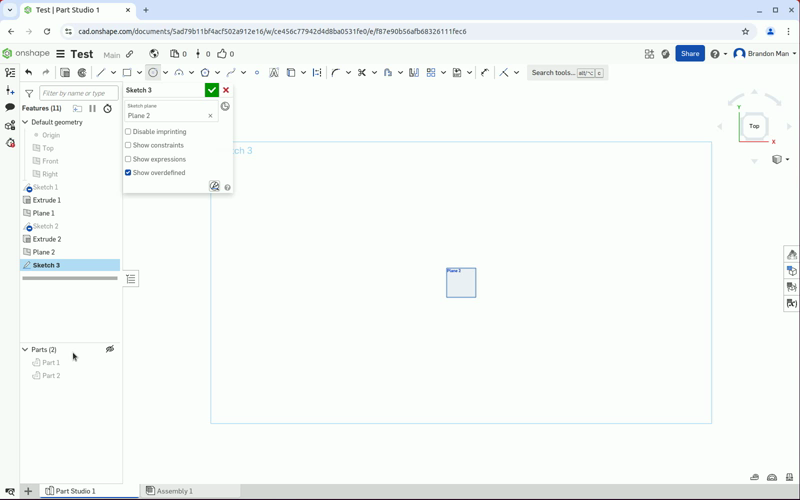
mouse_move(460, 271)
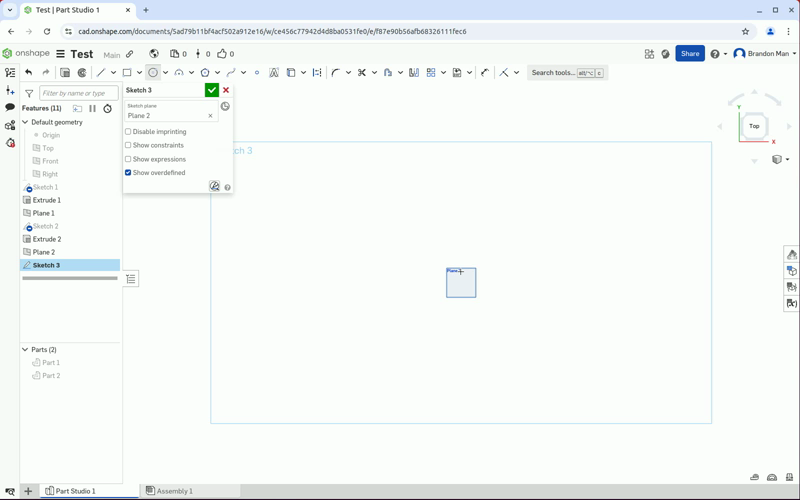
click(460, 271)
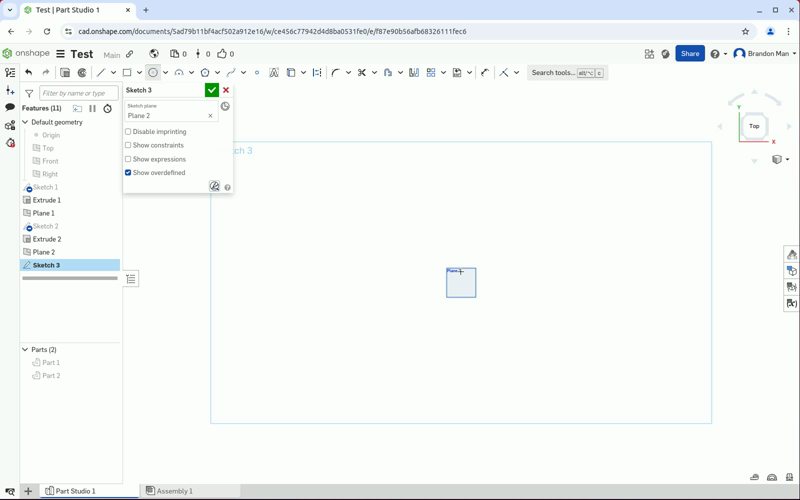
key_up(shift)
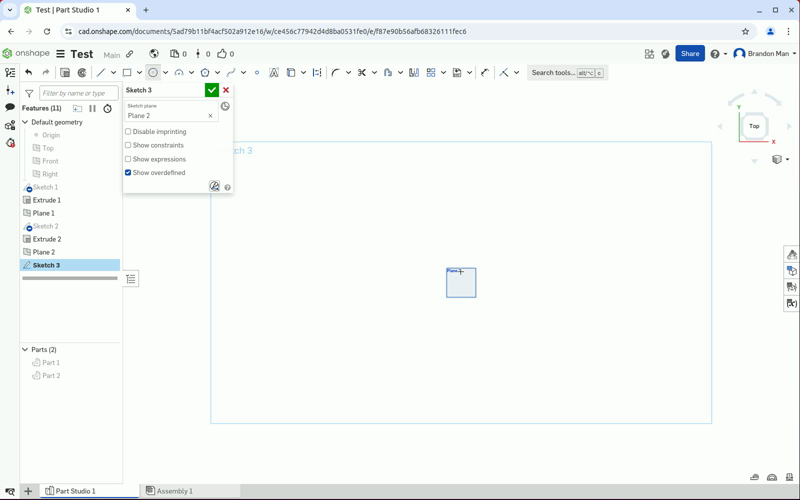
mouse_move(471, 271)
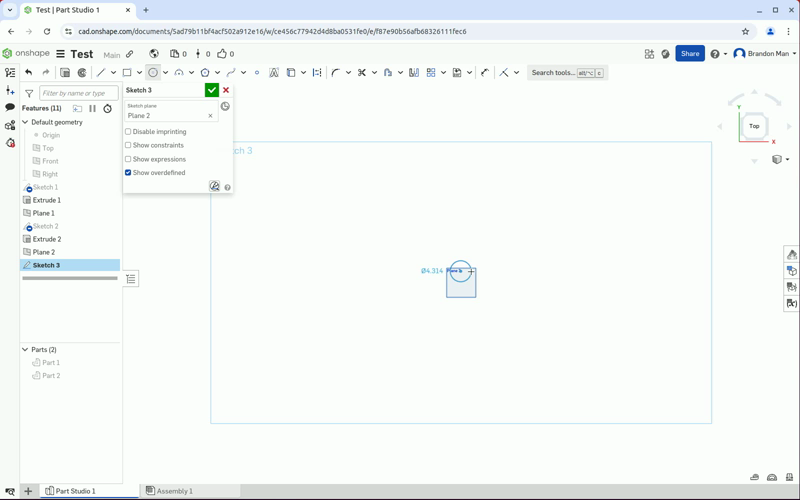
click(471, 271)
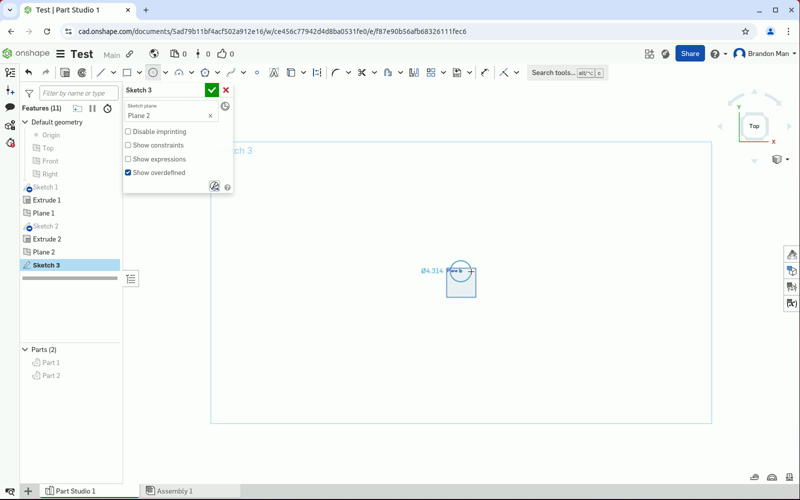
key(esc)
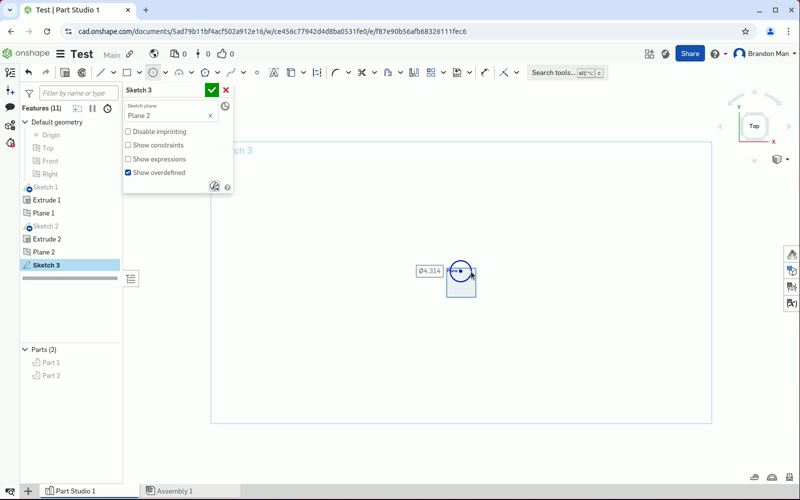
mouse_move(461, 269)
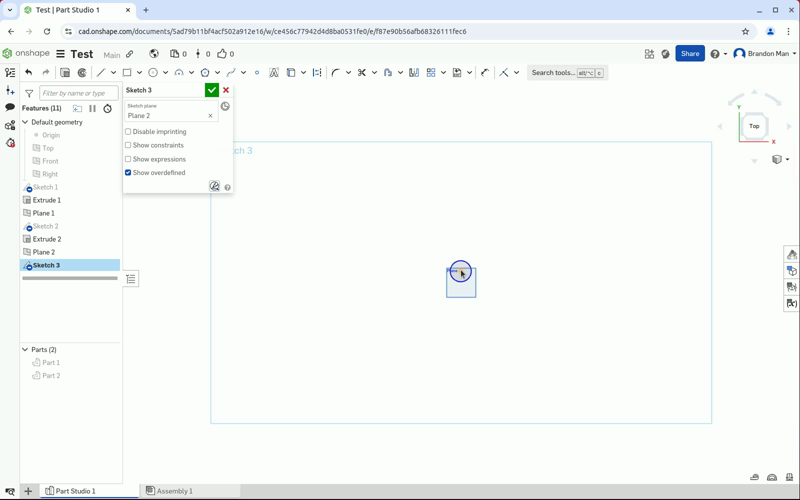
scroll(6)
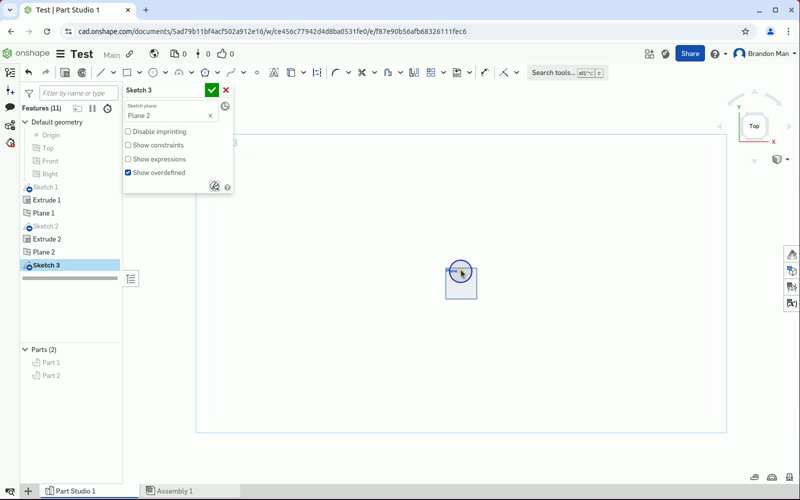
scroll(6)
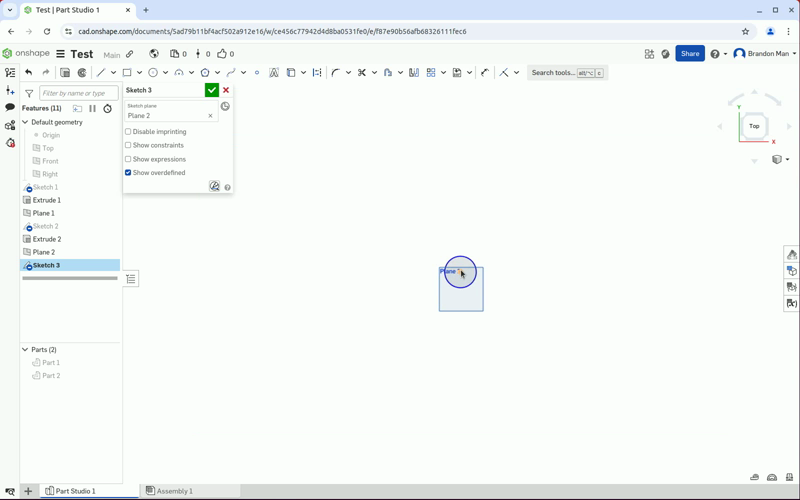
scroll(6)
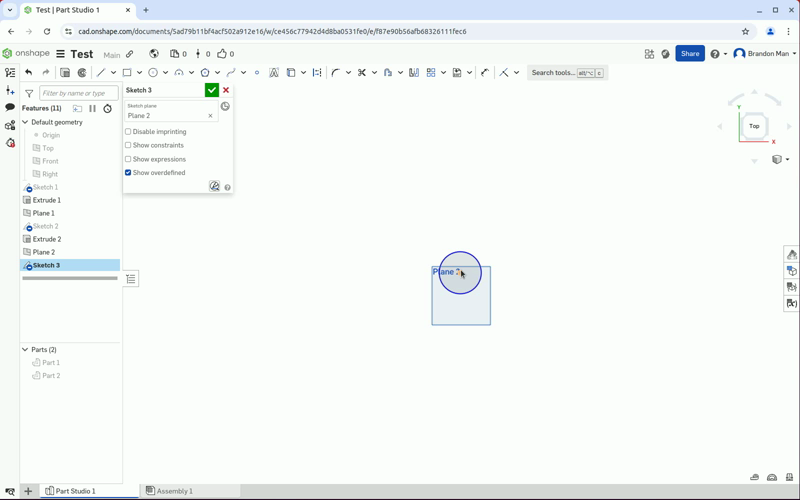
scroll(6)
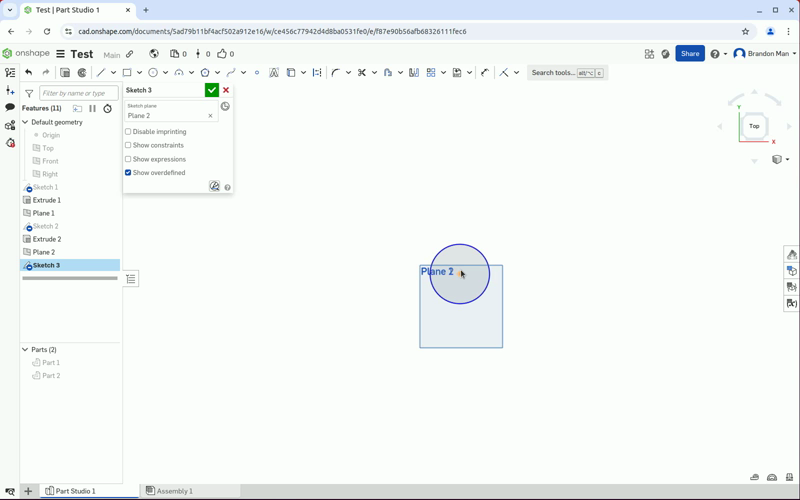
scroll(6)
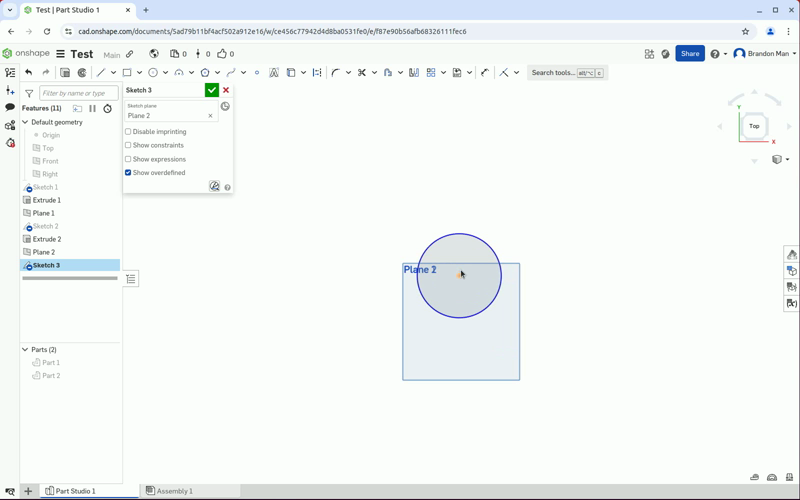
scroll(6)
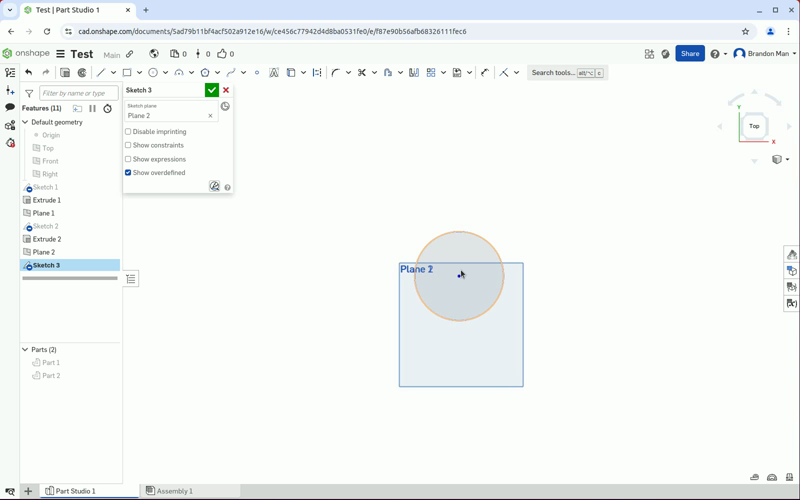
scroll(6)
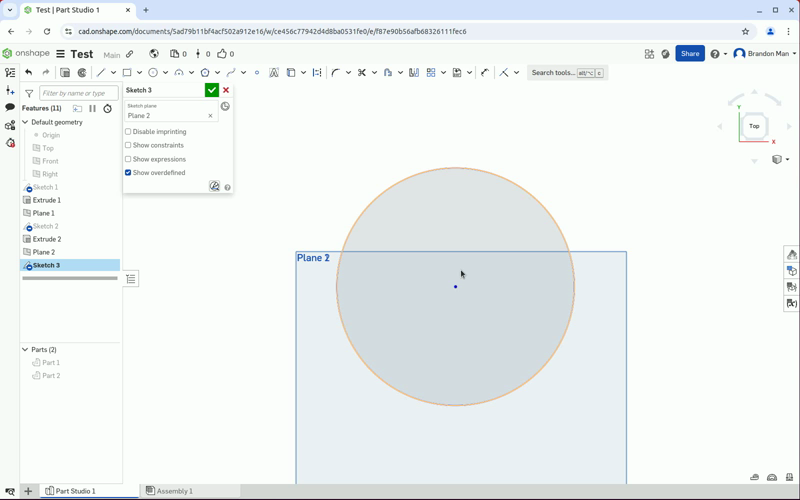
click(461, 269)
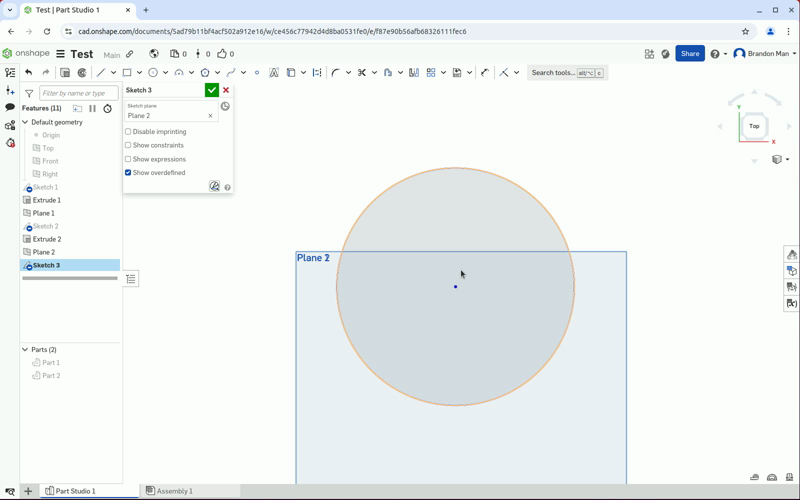
scroll(-6)
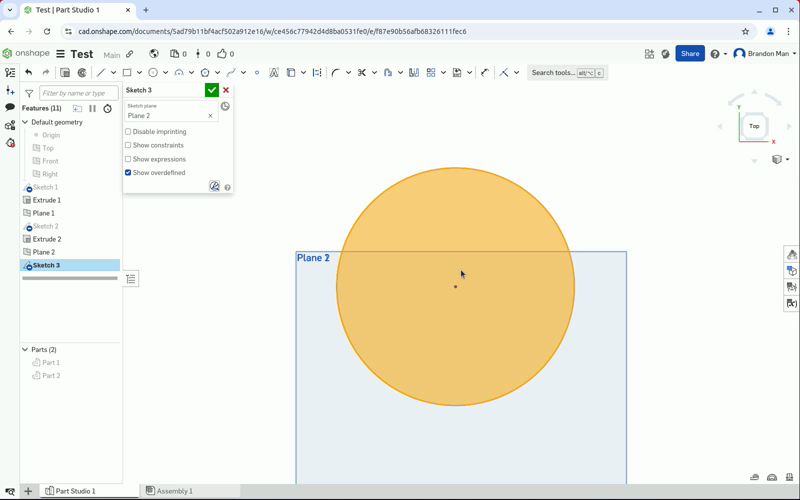
scroll(-6)
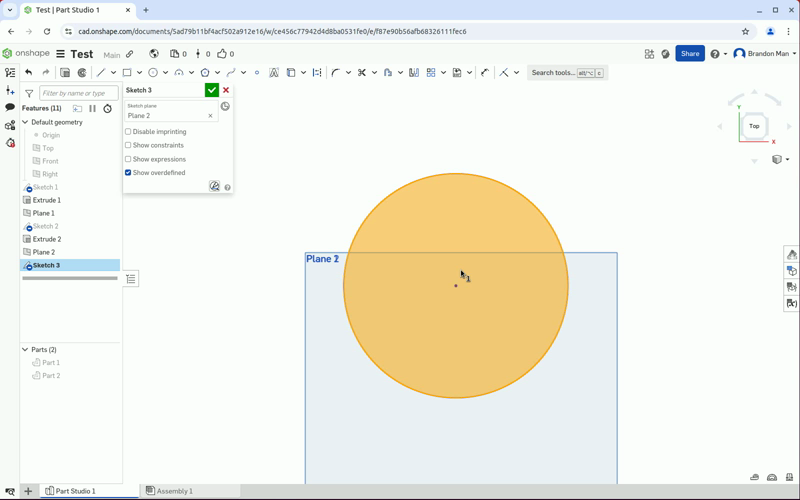
scroll(-6)
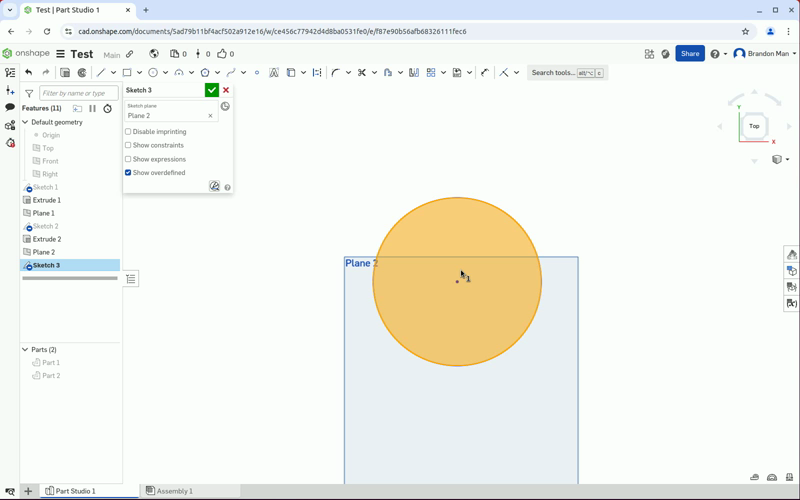
scroll(-6)
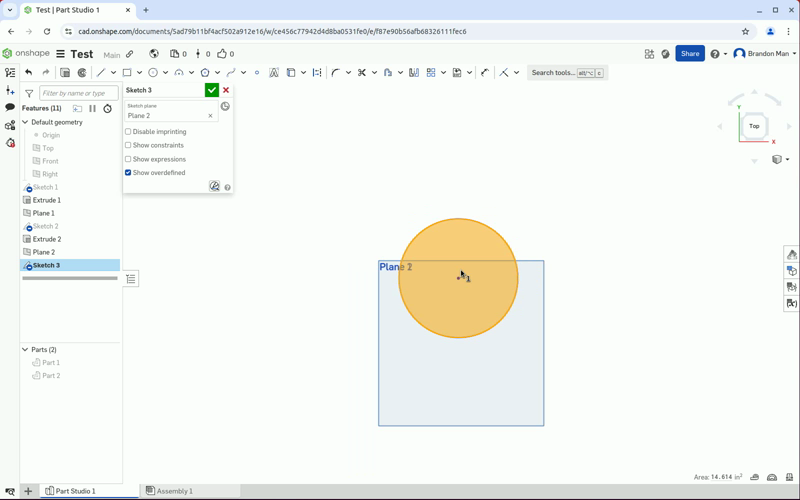
scroll(-6)
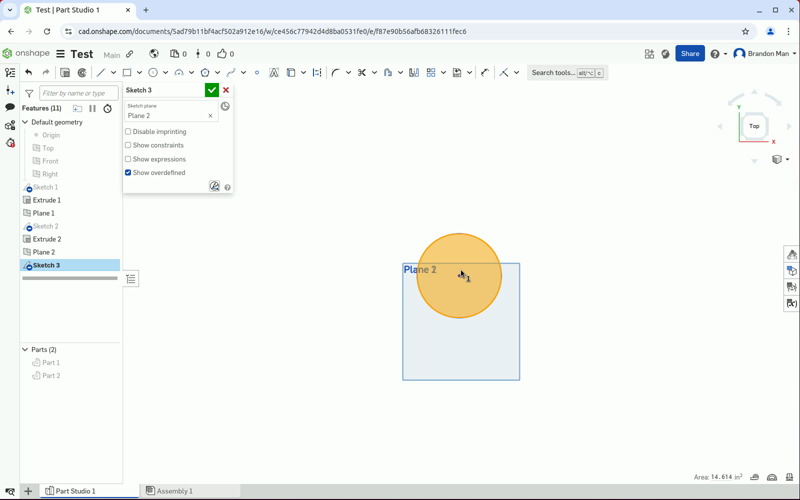
scroll(-6)
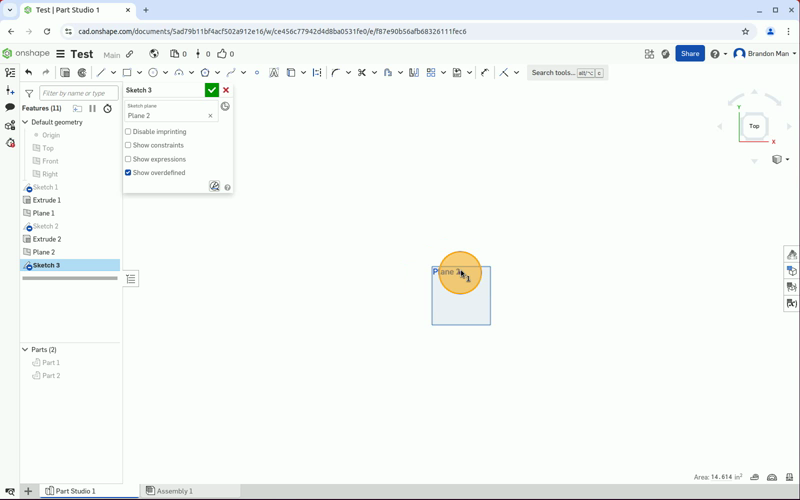
scroll(-6)
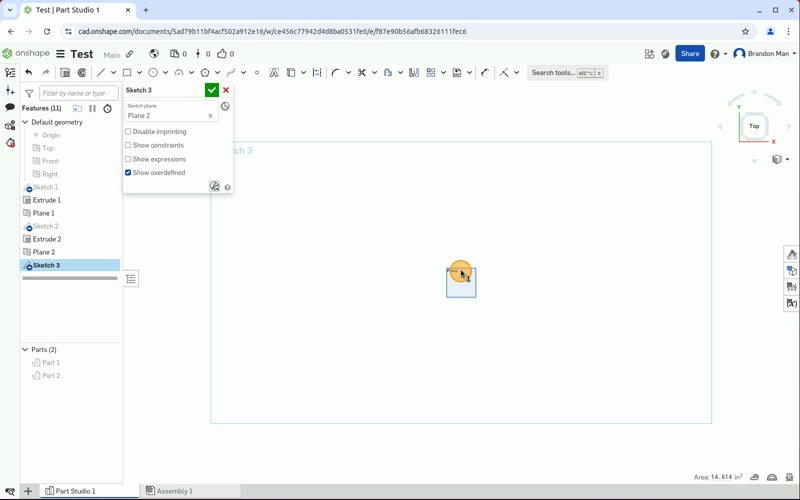
mouse_move(73, 352)
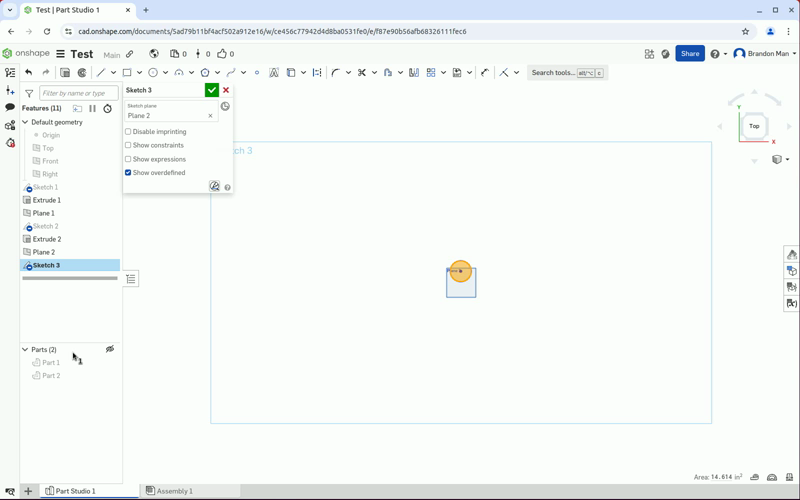
key(shift+y)
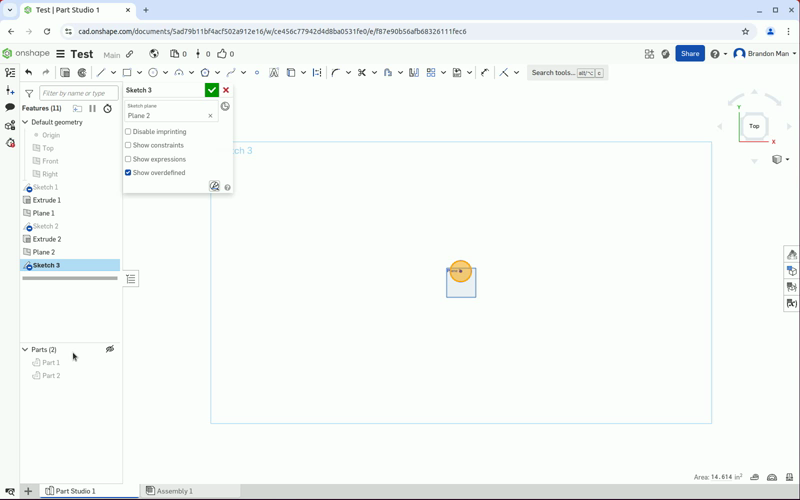
key(shift+e)
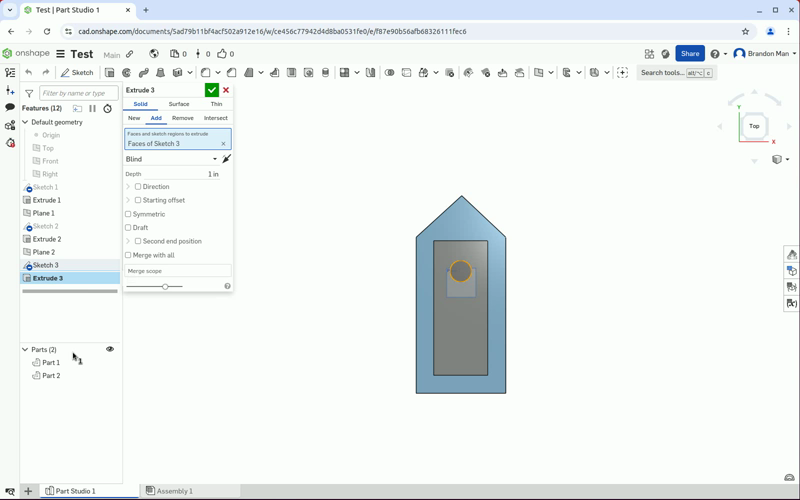
mouse_move(143, 106)
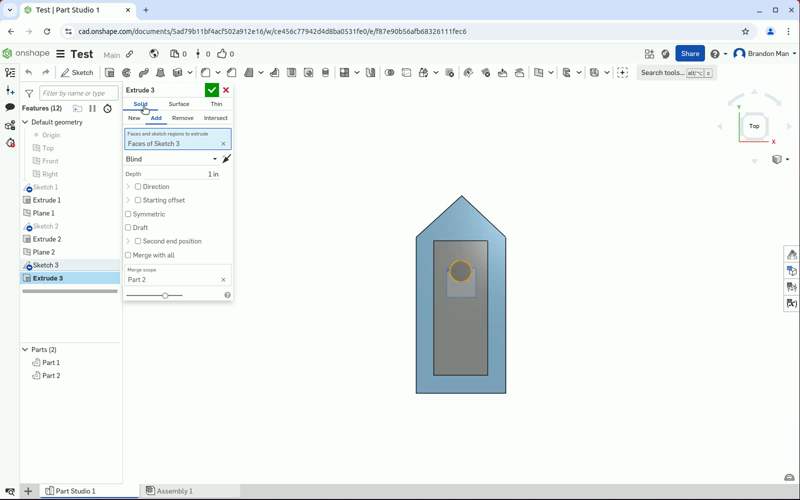
click(143, 106)
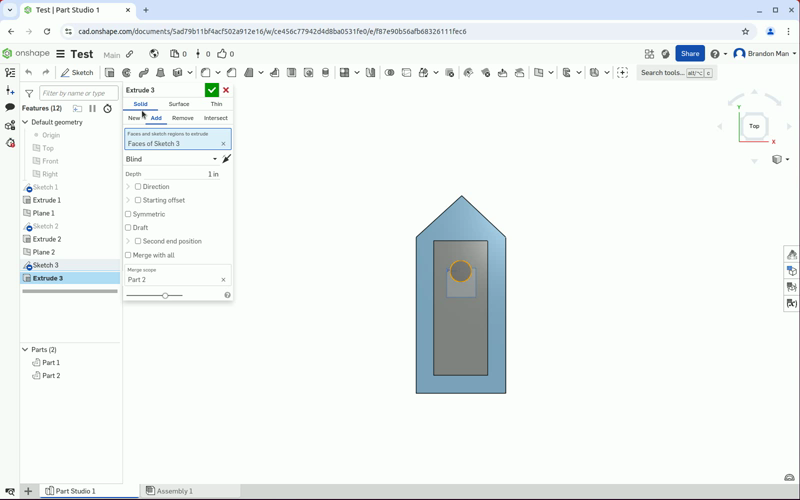
mouse_move(137, 120)
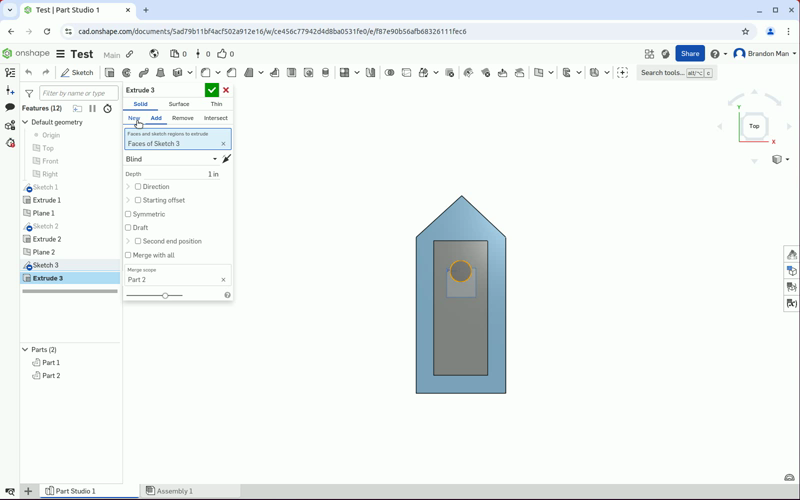
click(137, 120)
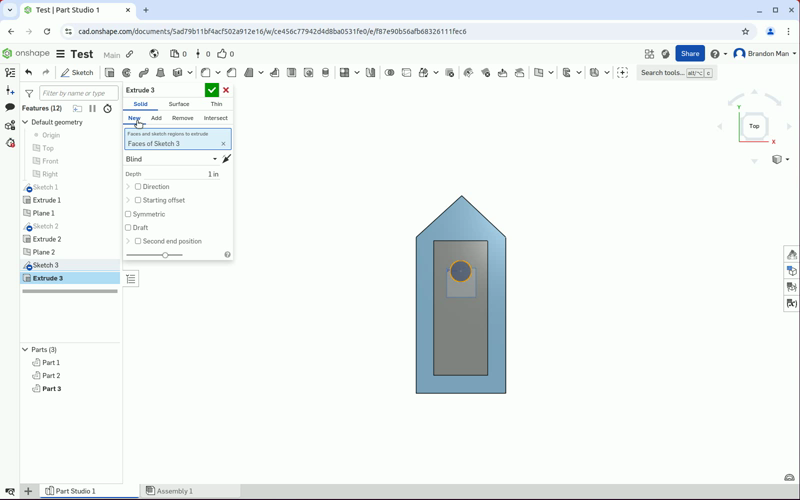
key(tab, 4)
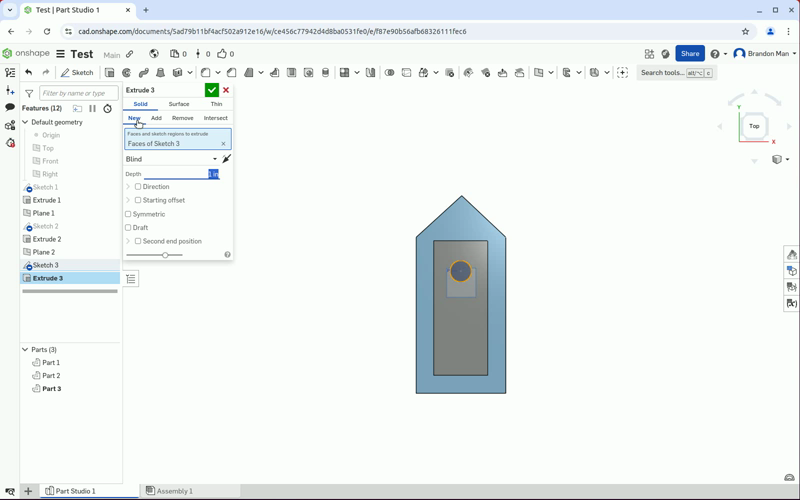
text(6.981)
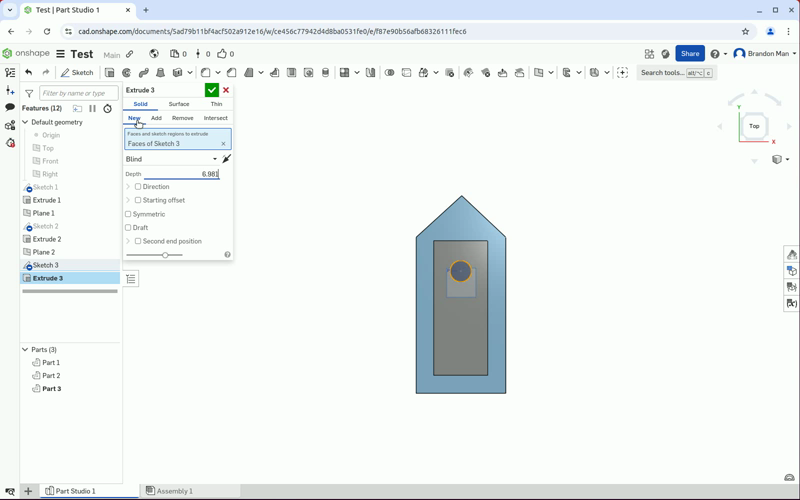
key(enter)
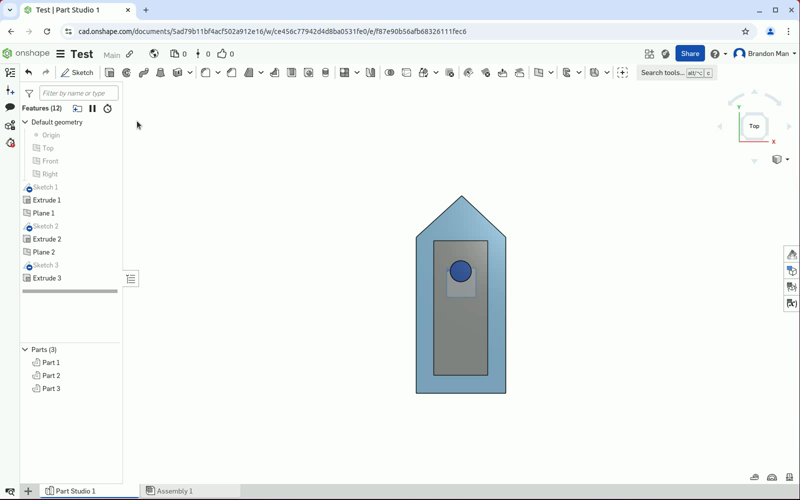
key(shift+h)
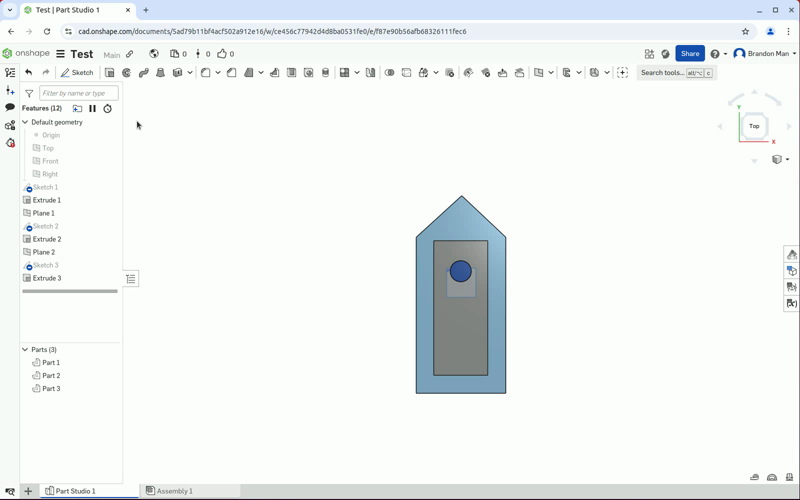
key(shift+h)
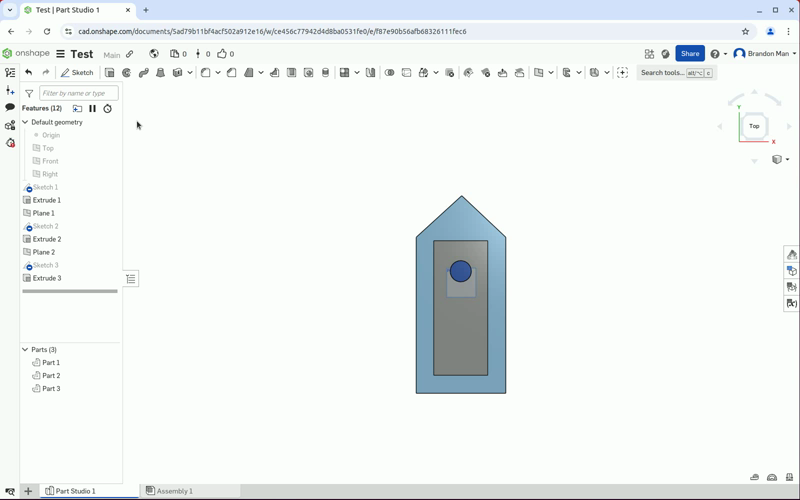
mouse_move(73, 189)
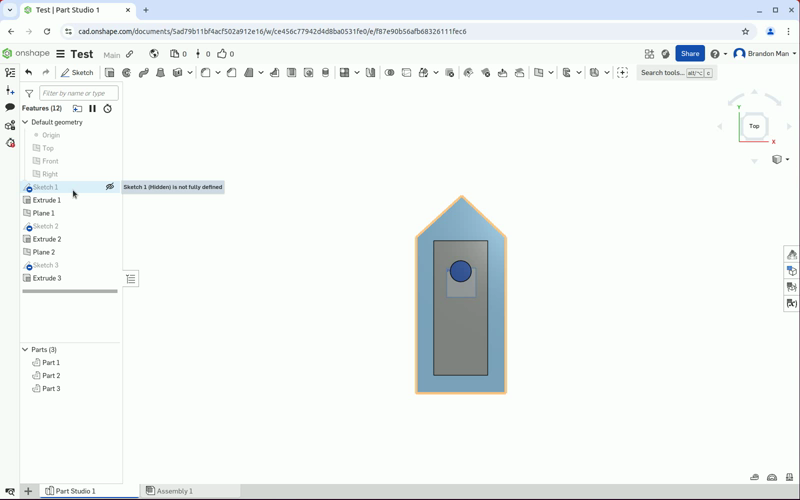
click(73, 189)
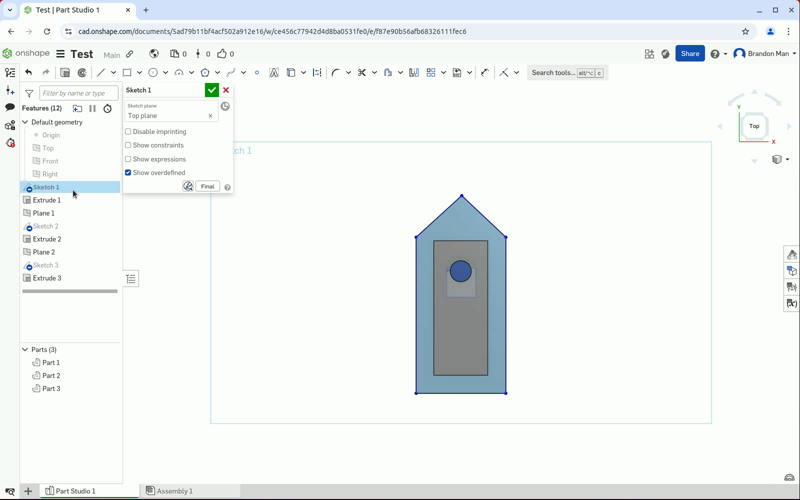
mouse_move(229, 92)
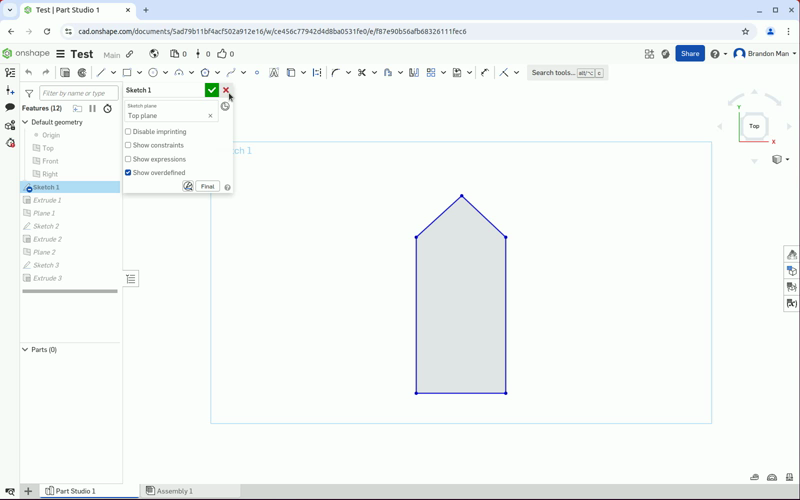
click(229, 92)
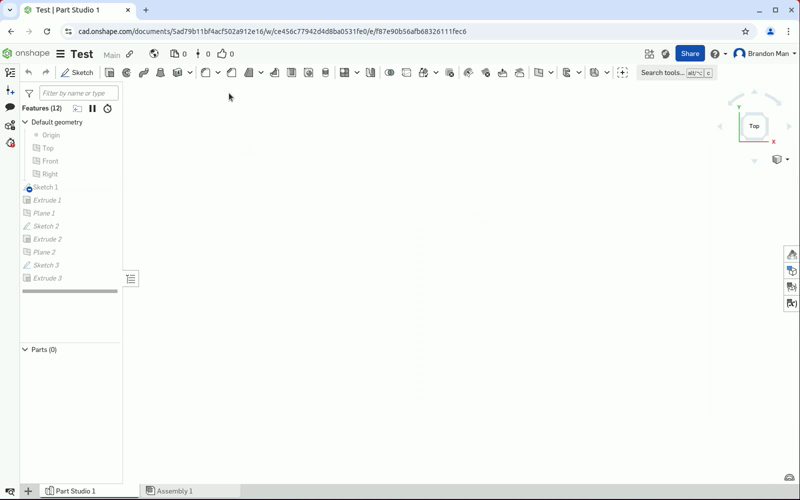
key(shift+s)
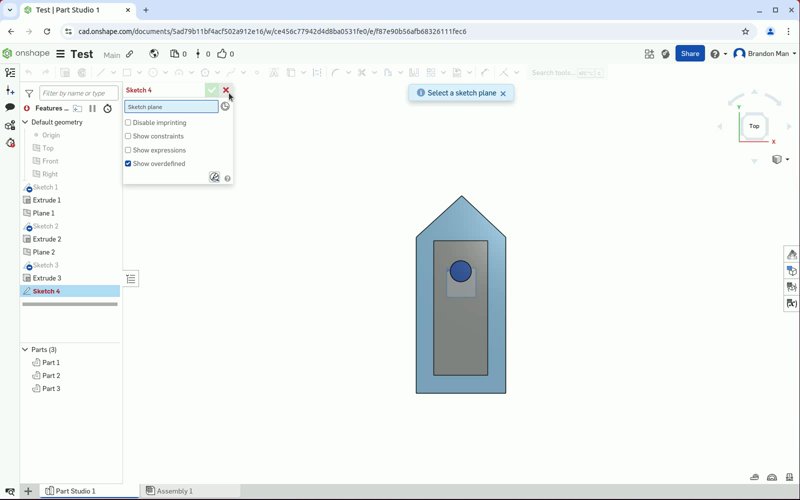
mouse_move(73, 254)
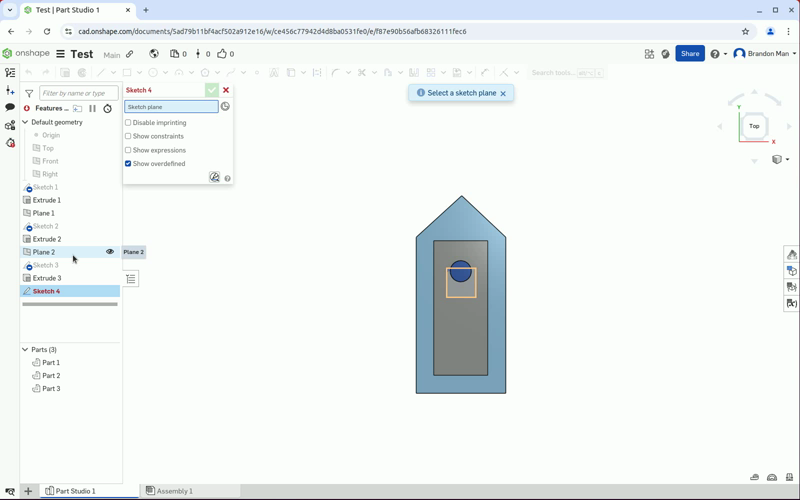
click(73, 254)
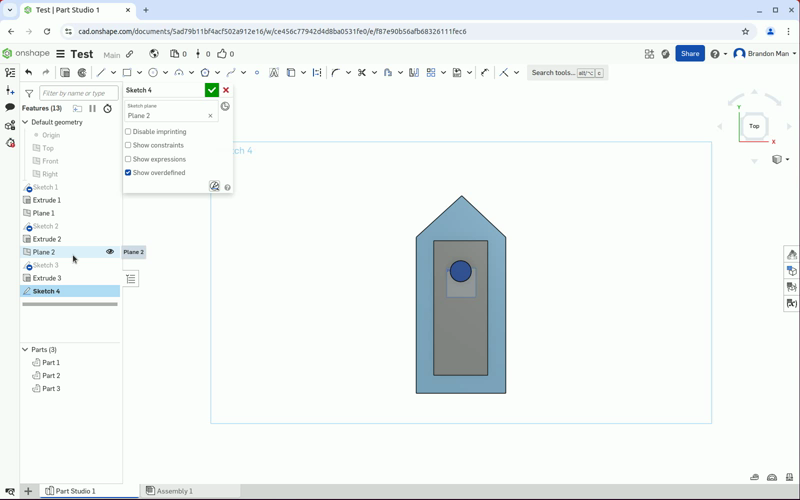
mouse_move(73, 352)
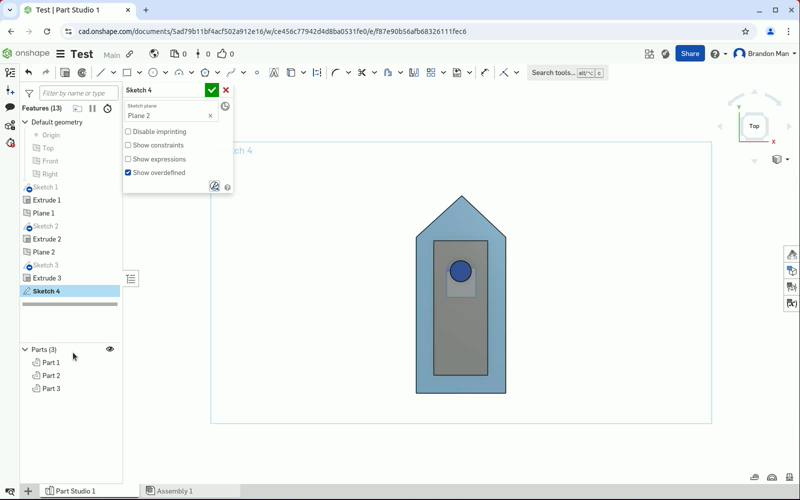
key(y)
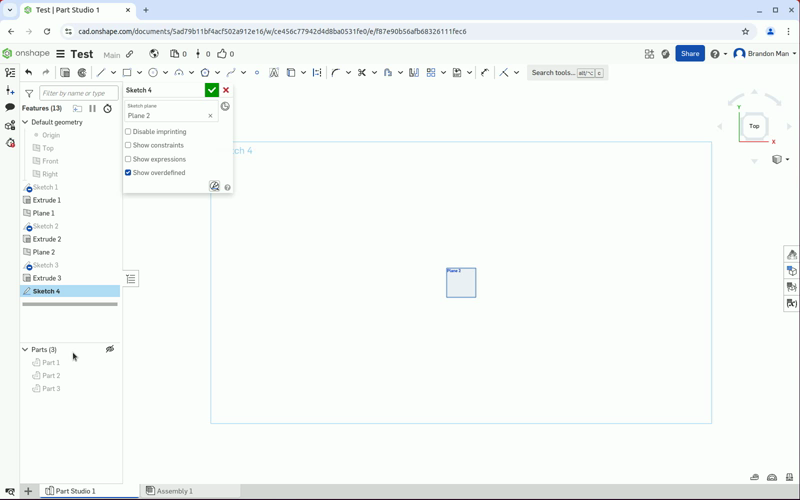
key(c)
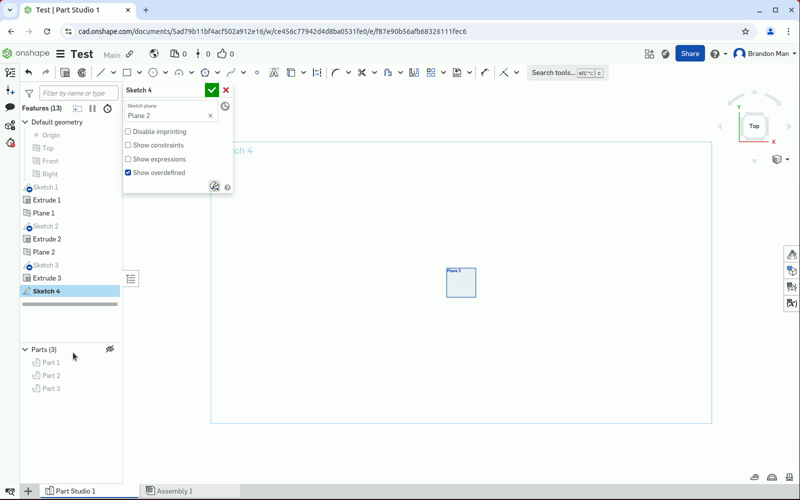
key_down(shift)
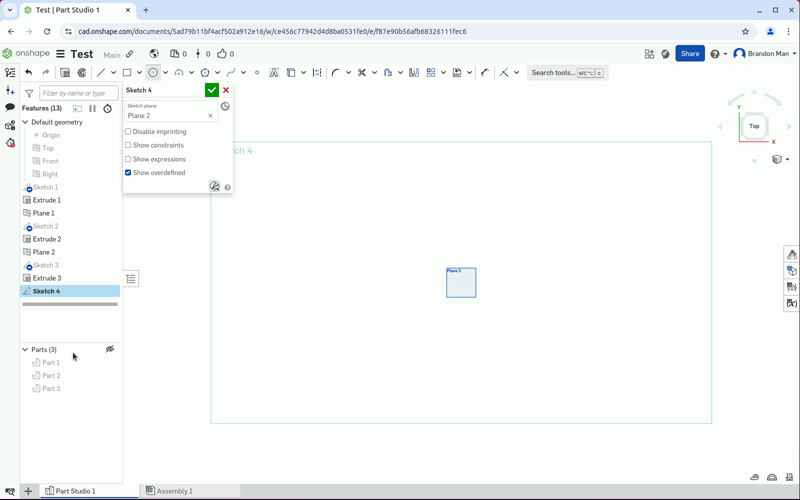
mouse_move(460, 306)
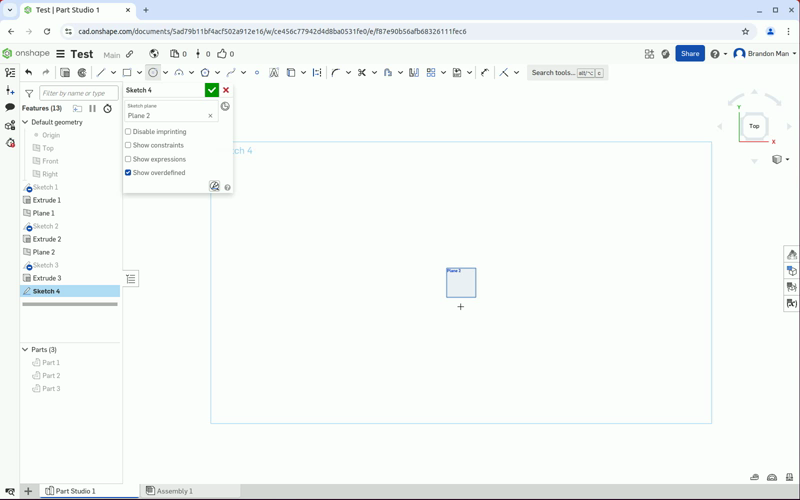
click(460, 306)
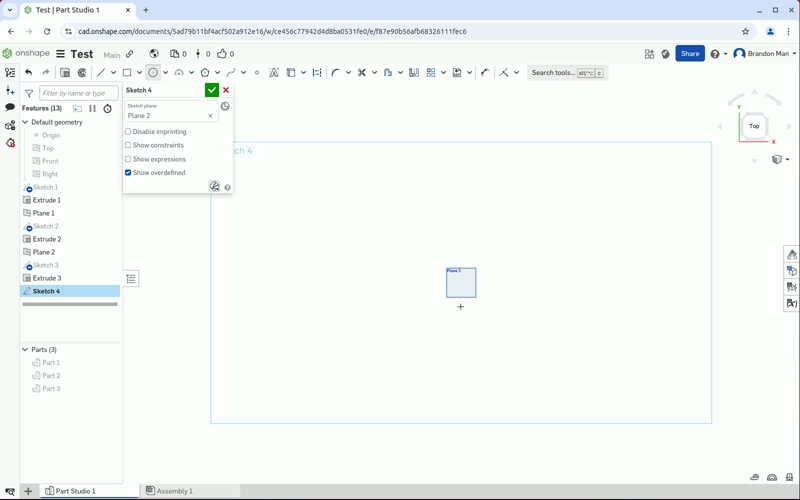
key_up(shift)
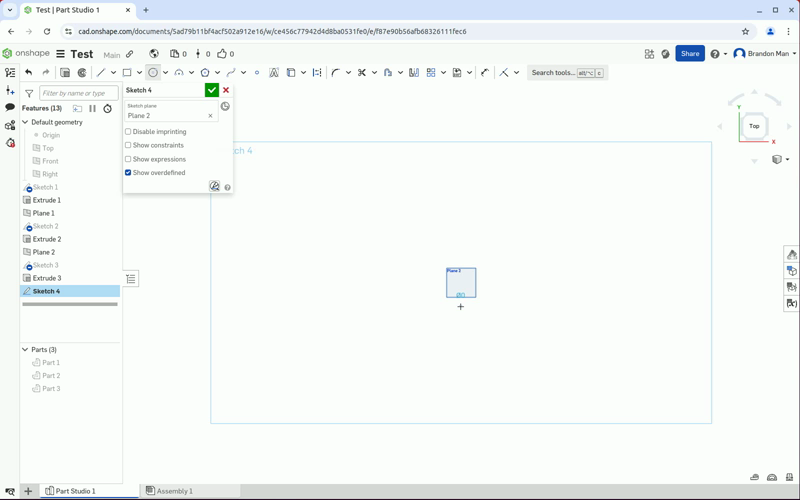
mouse_move(471, 306)
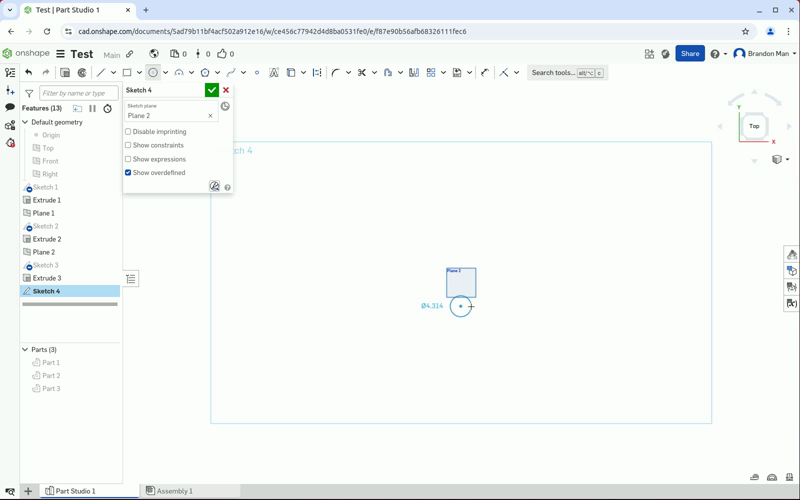
click(471, 306)
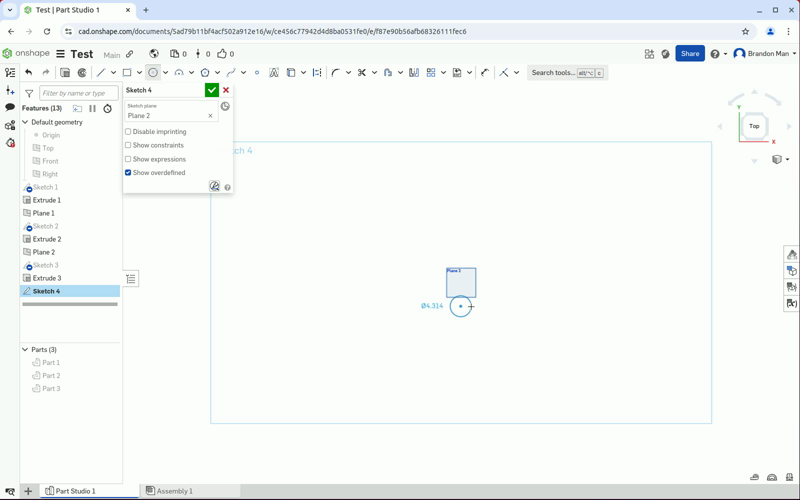
key(esc)
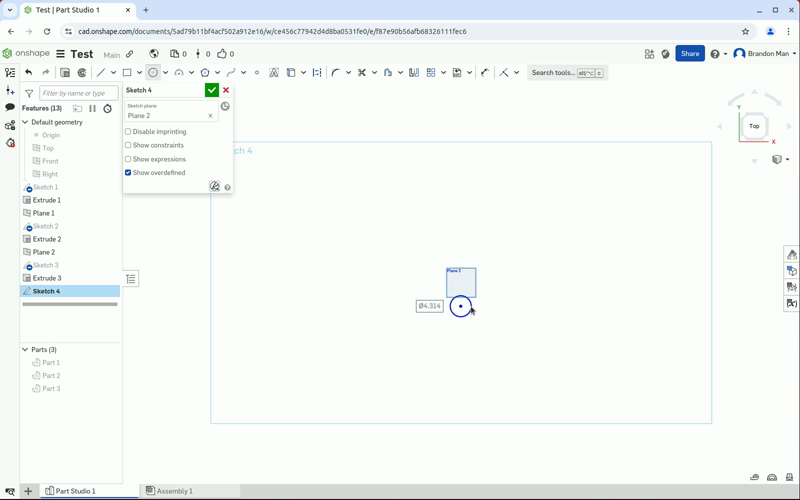
mouse_move(465, 300)
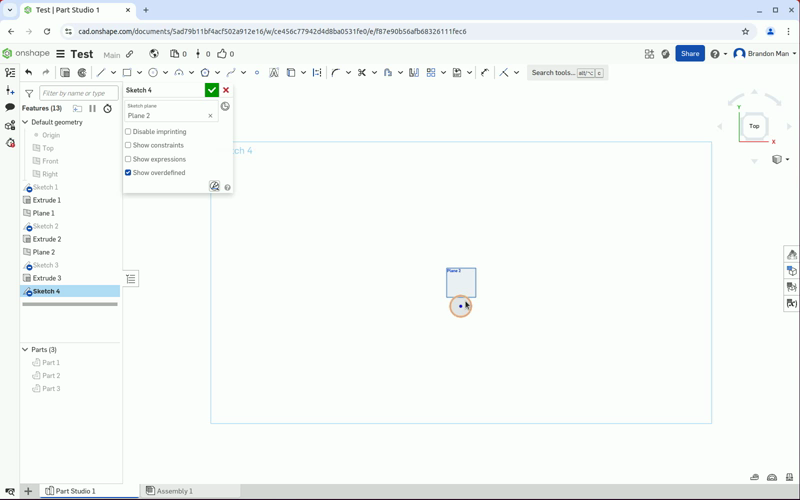
scroll(6)
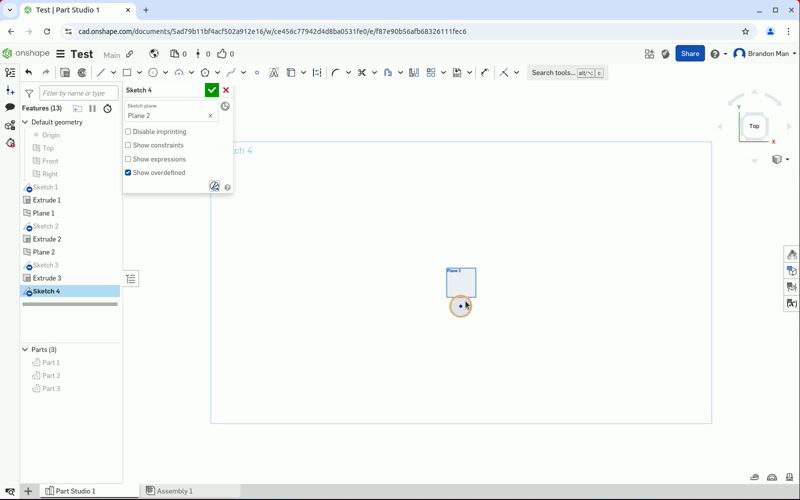
scroll(6)
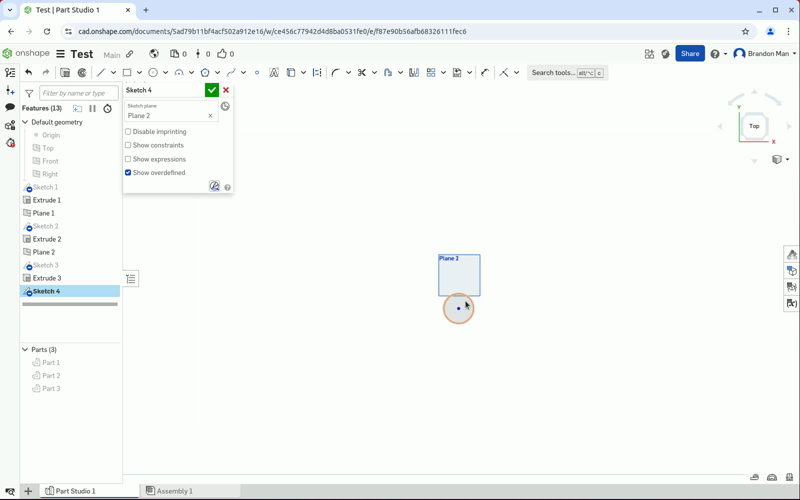
scroll(6)
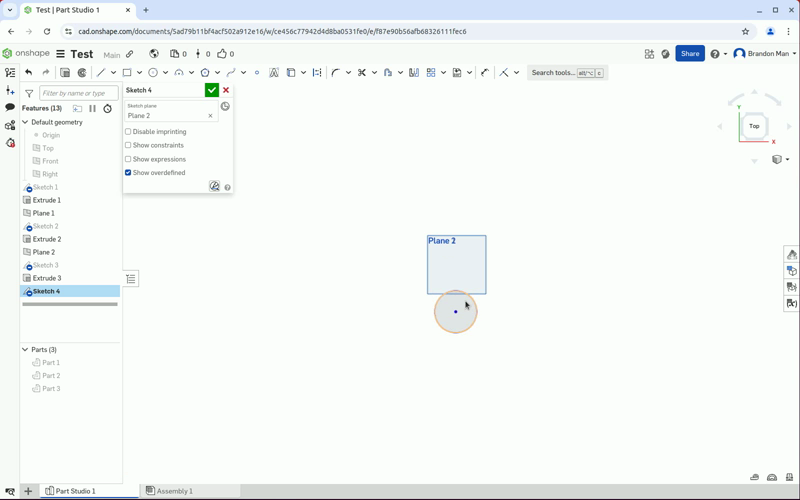
scroll(6)
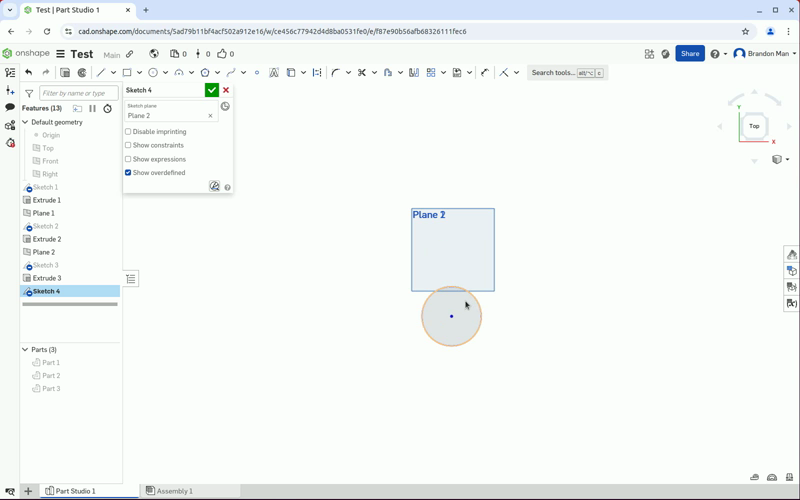
scroll(6)
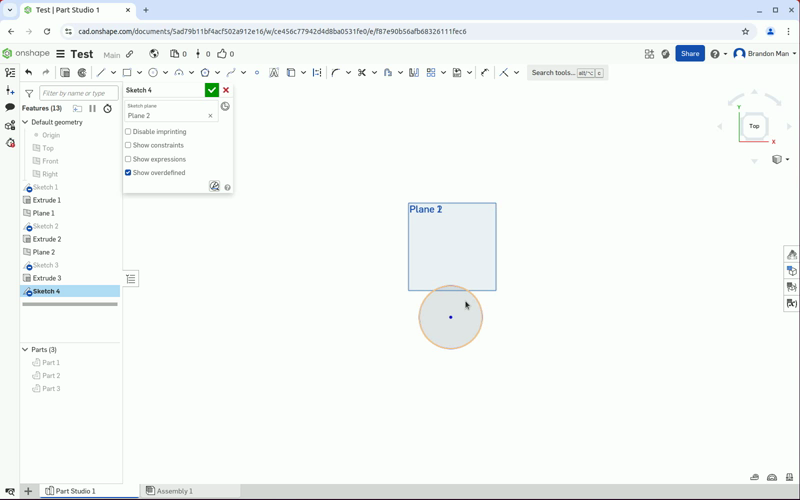
scroll(6)
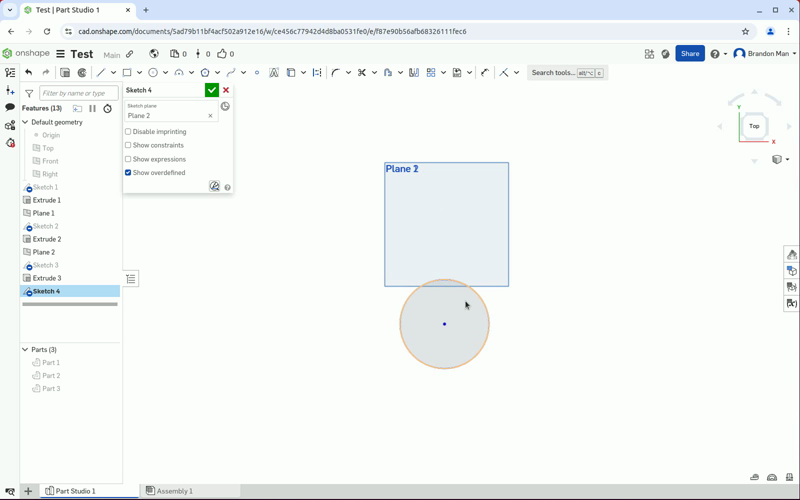
scroll(6)
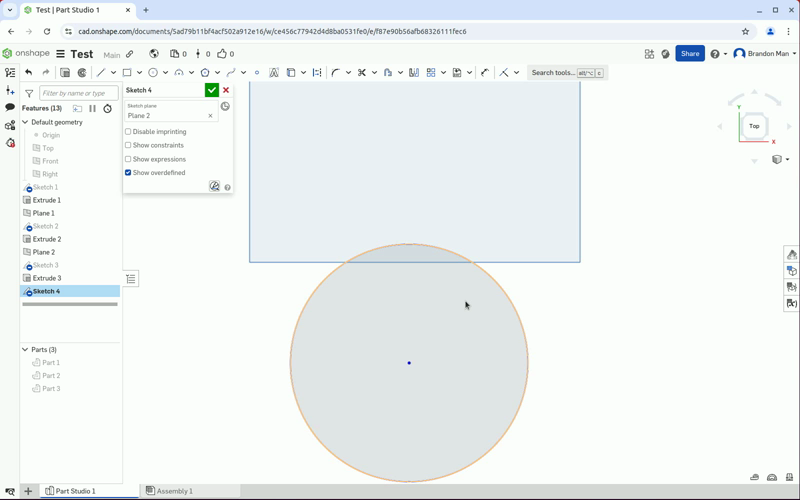
click(465, 300)
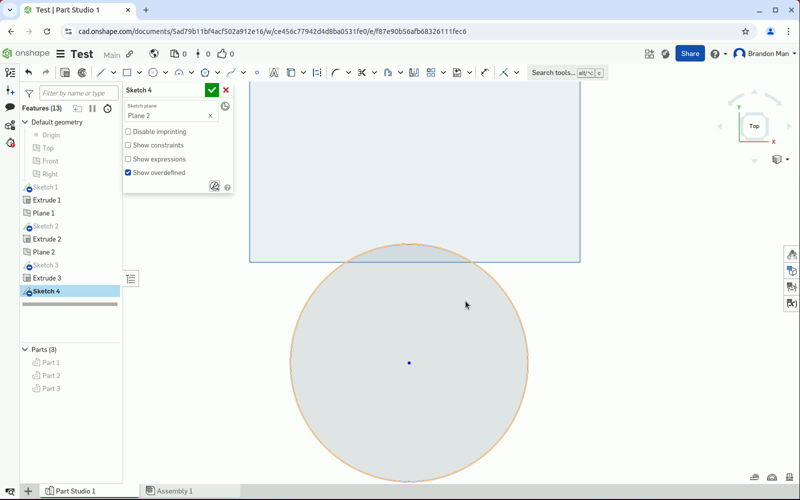
scroll(-6)
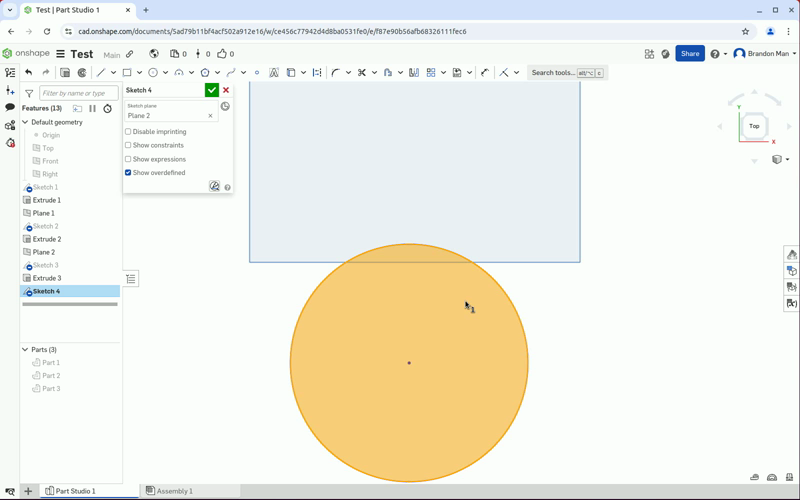
scroll(-6)
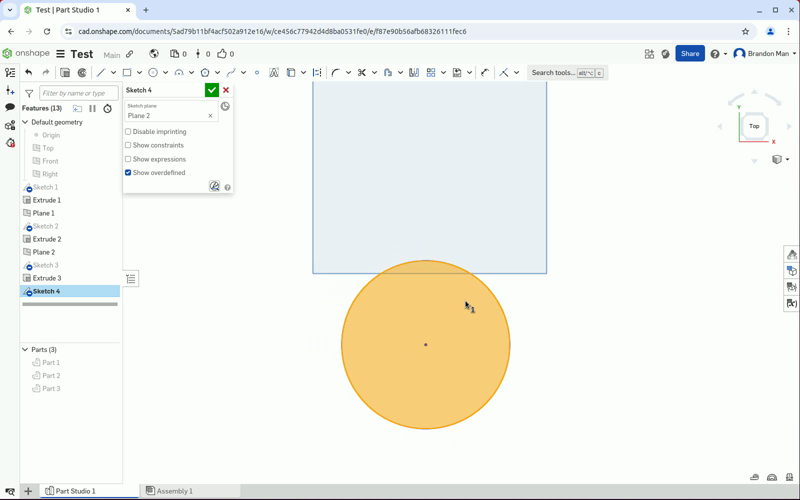
scroll(-6)
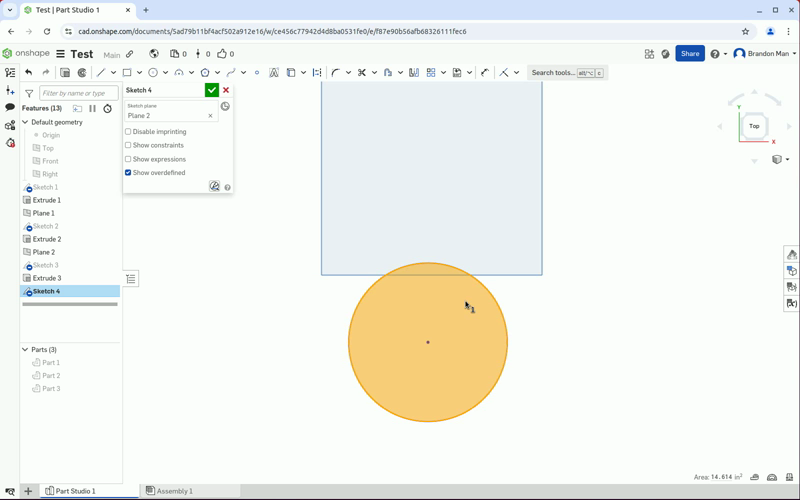
scroll(-6)
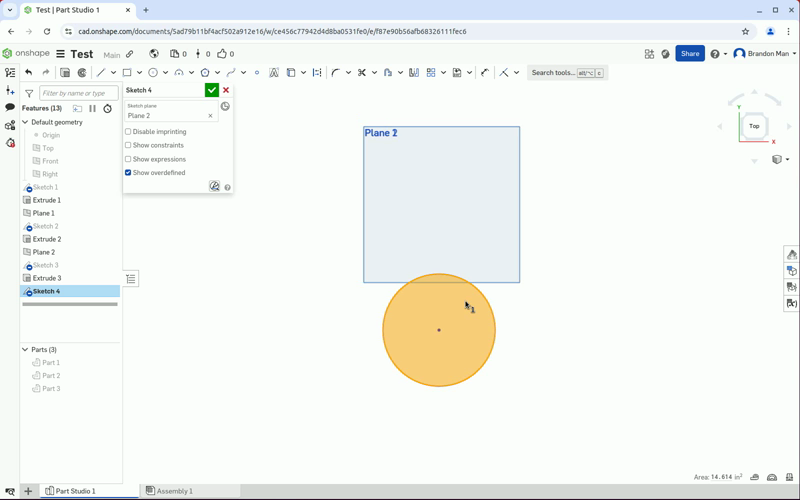
scroll(-6)
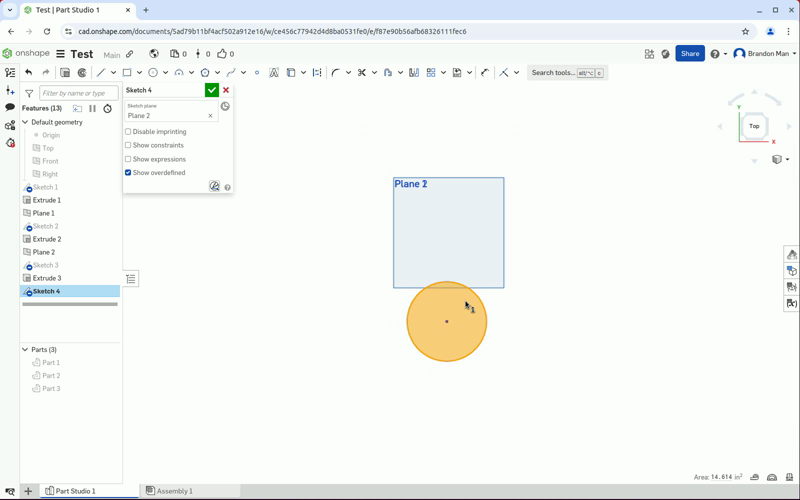
scroll(-6)
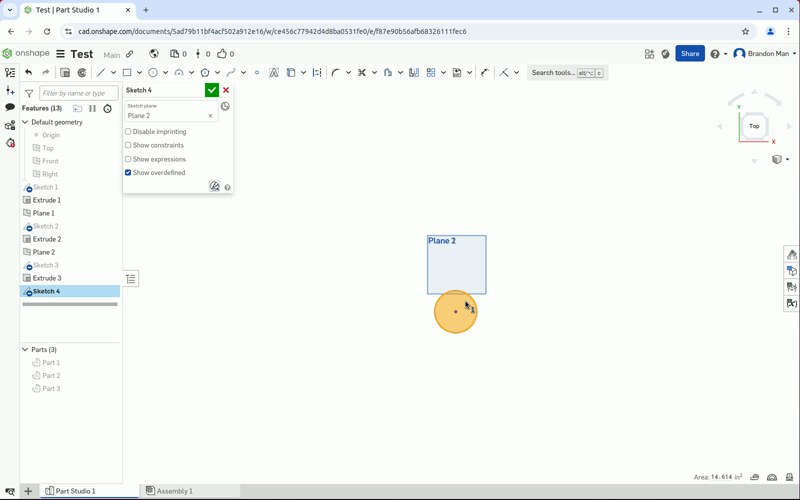
scroll(-6)
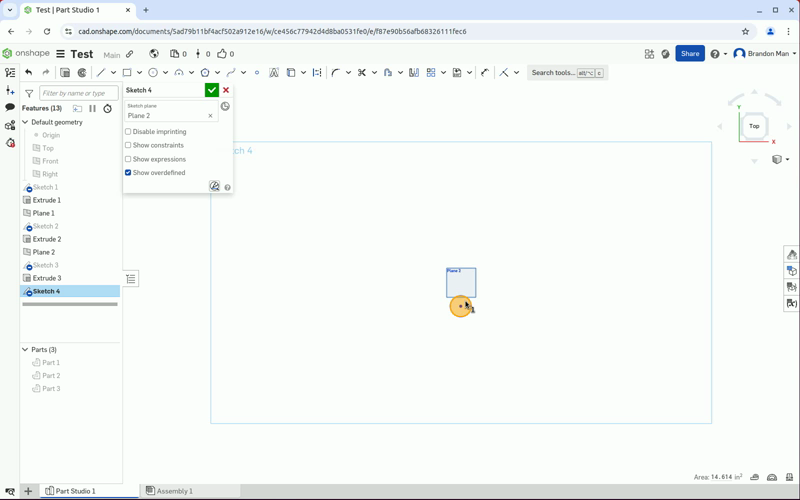
mouse_move(73, 352)
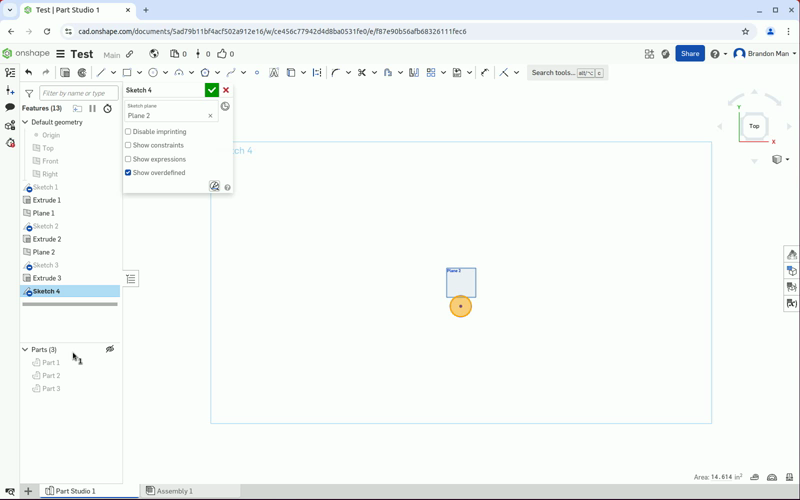
key(shift+y)
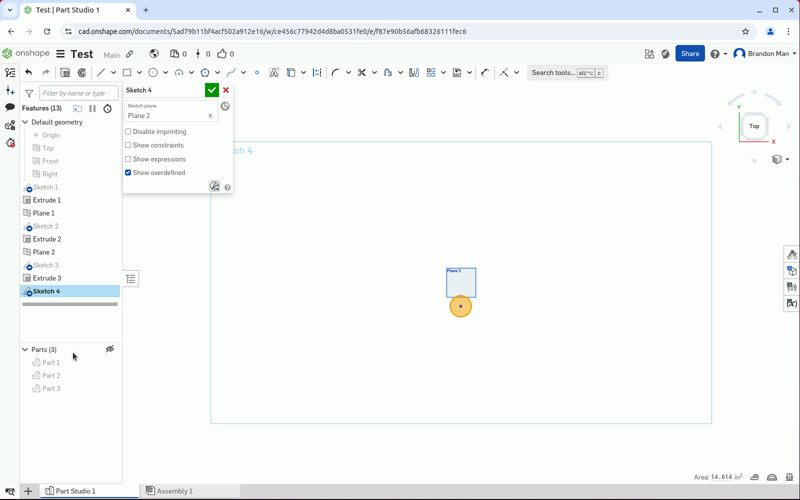
key(shift+e)
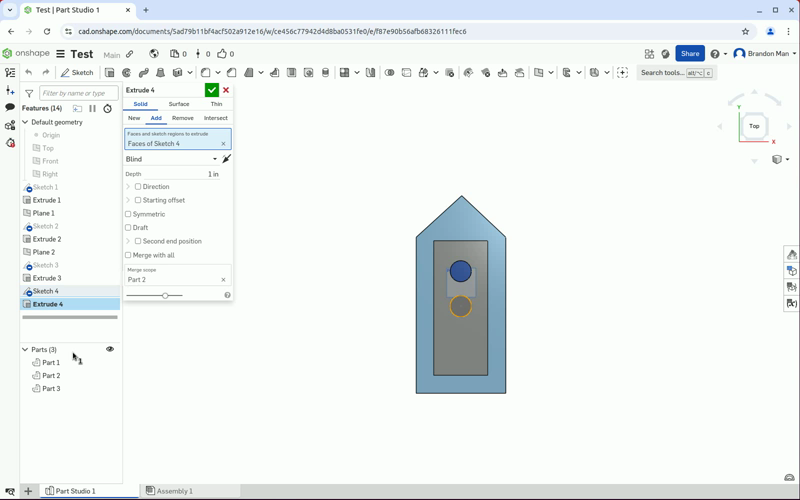
mouse_move(143, 106)
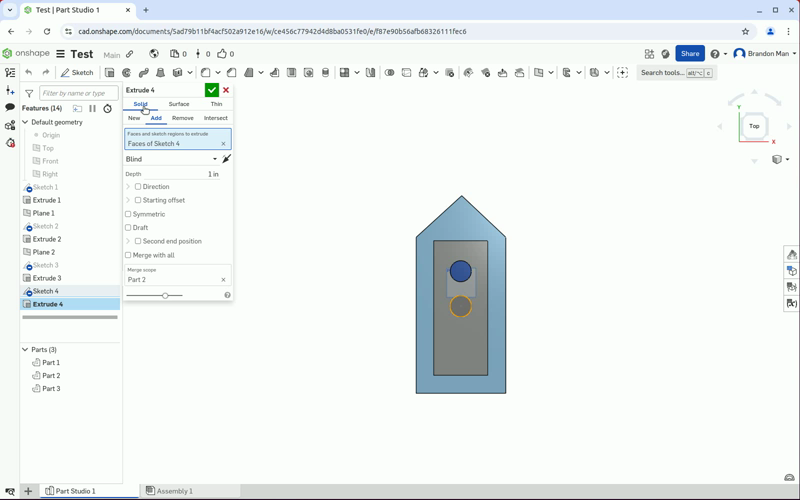
click(143, 106)
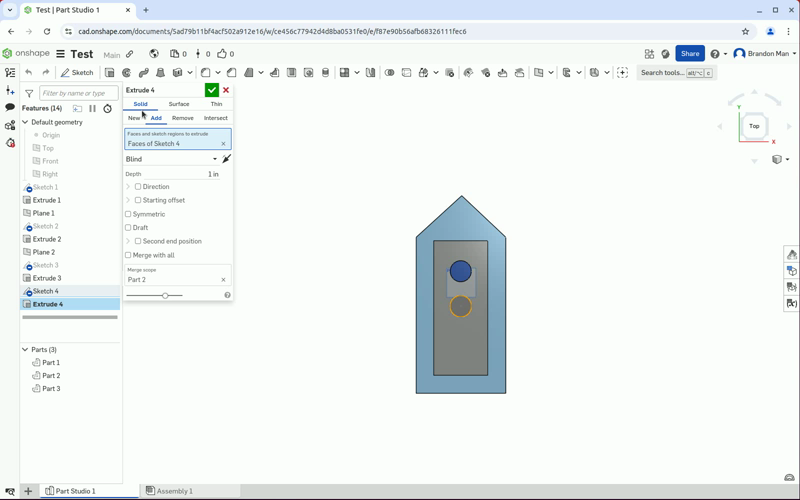
mouse_move(137, 120)
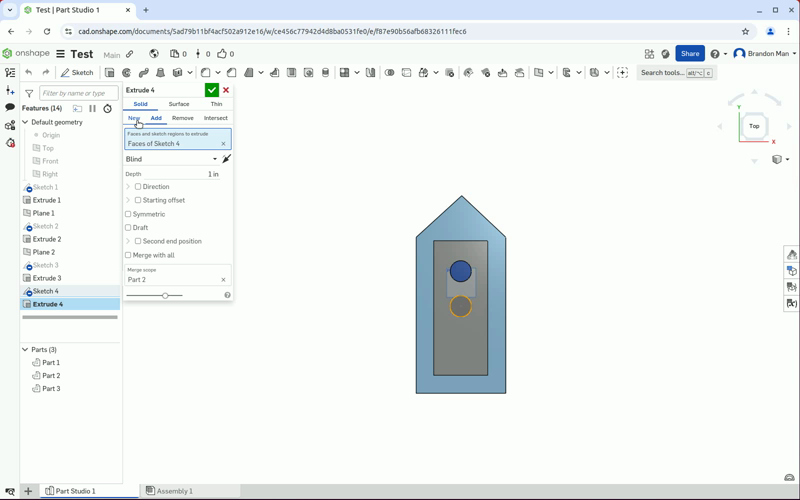
click(137, 120)
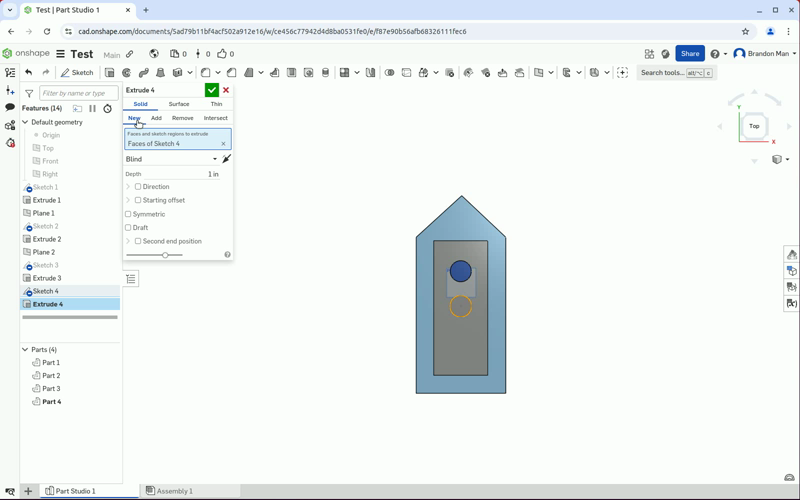
key(tab, 4)
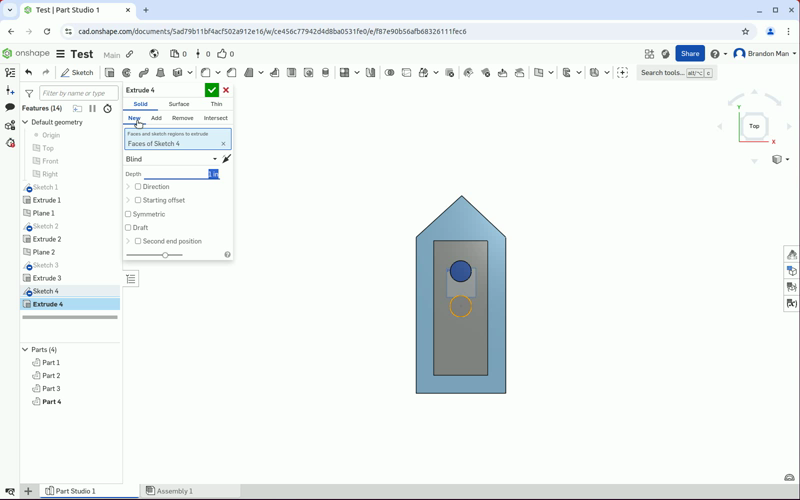
text(6.981)
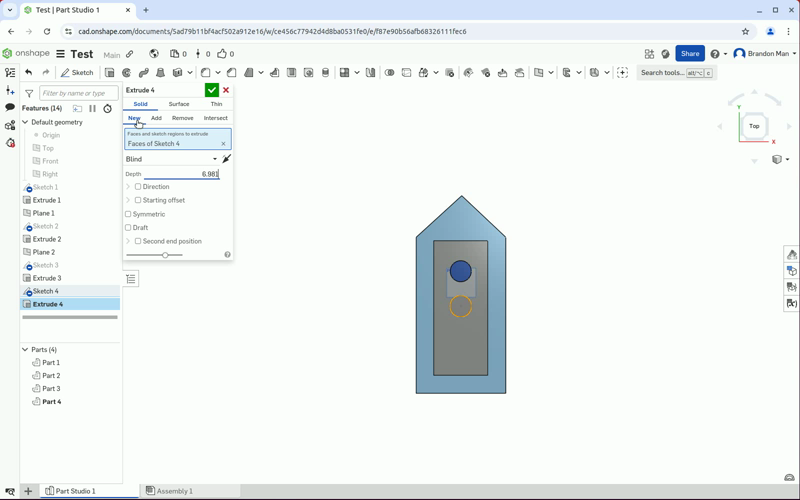
key(enter)
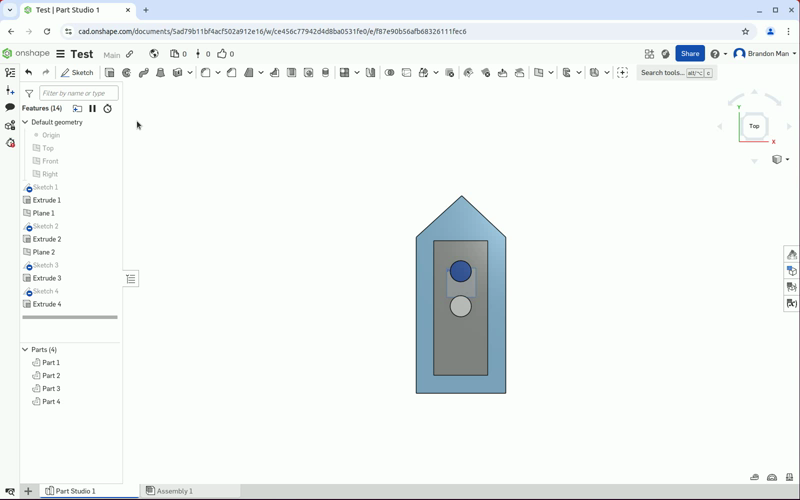
key(shift+h)
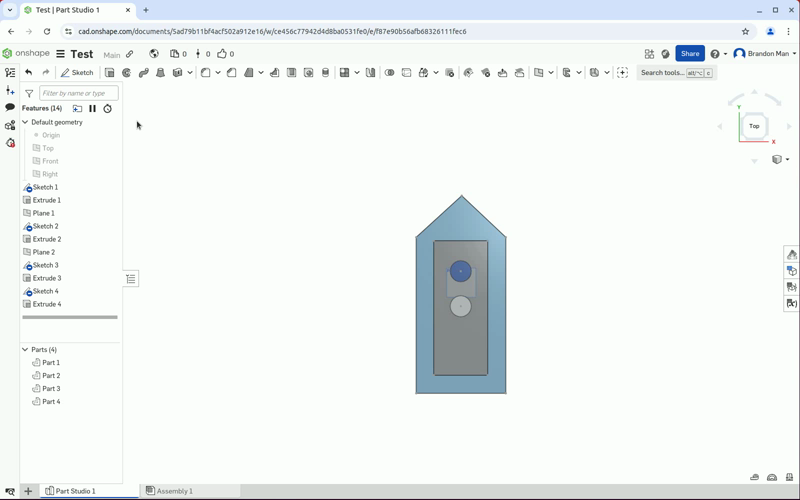
key(shift+h)
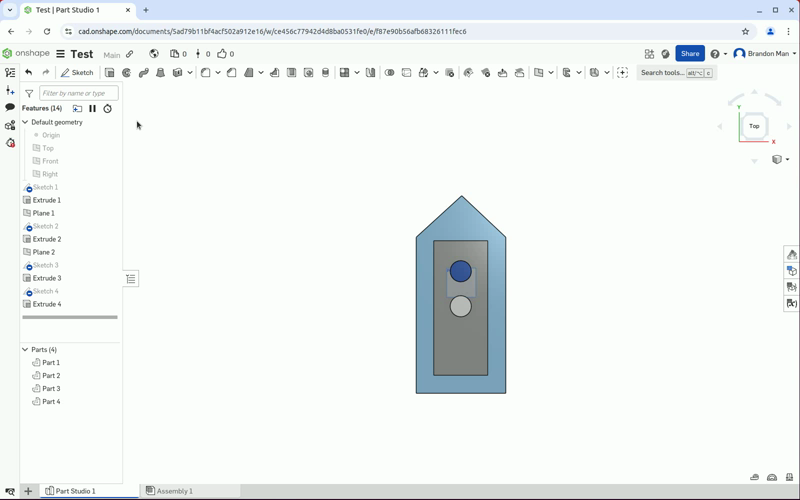
mouse_move(73, 189)
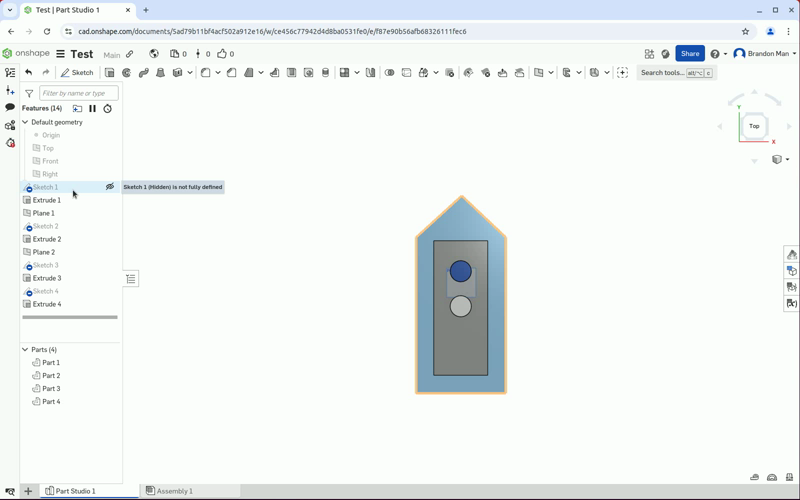
click(73, 189)
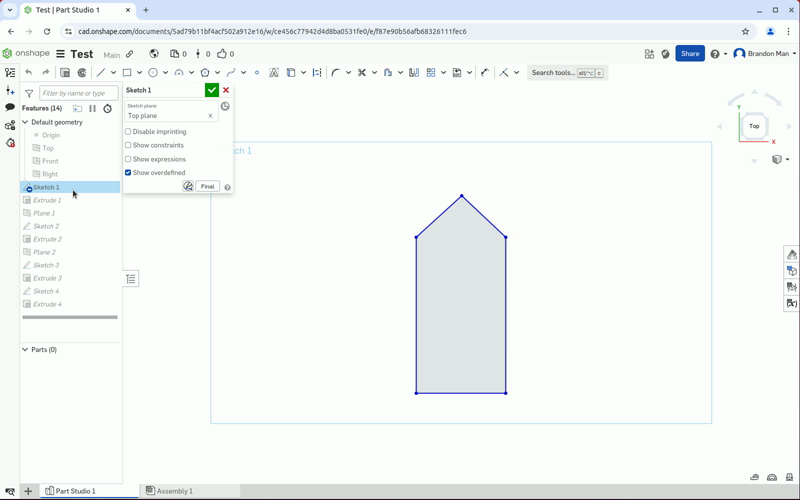
mouse_move(229, 92)
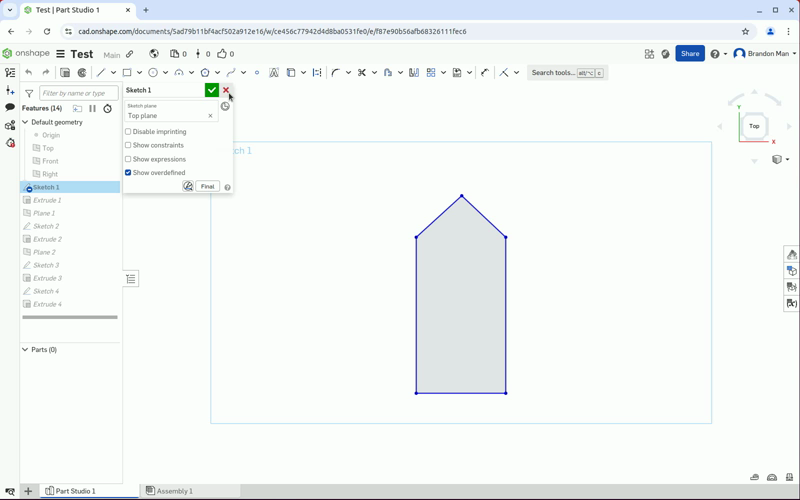
click(229, 92)
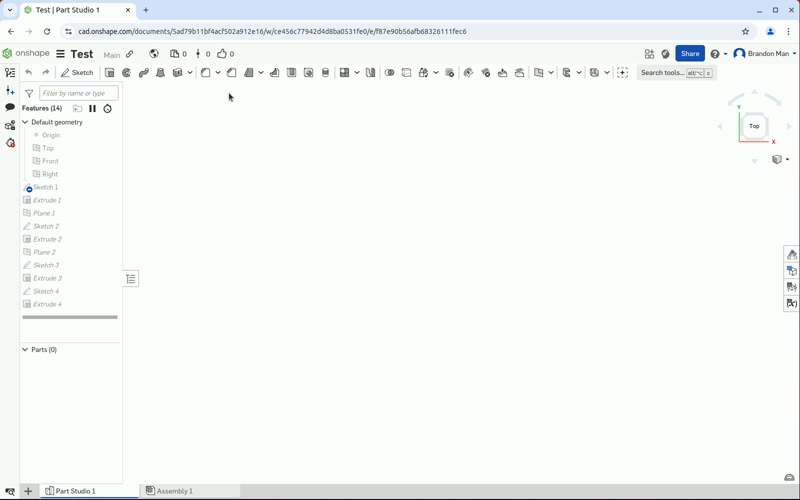
key(shift+s)
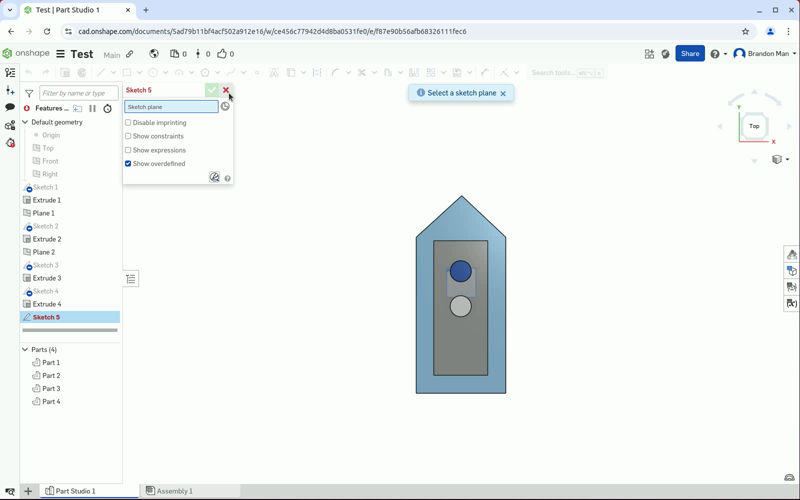
mouse_move(73, 254)
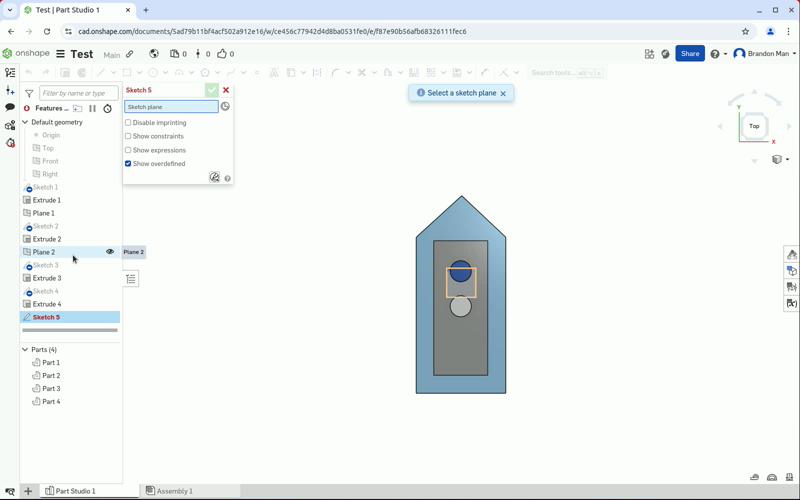
click(73, 254)
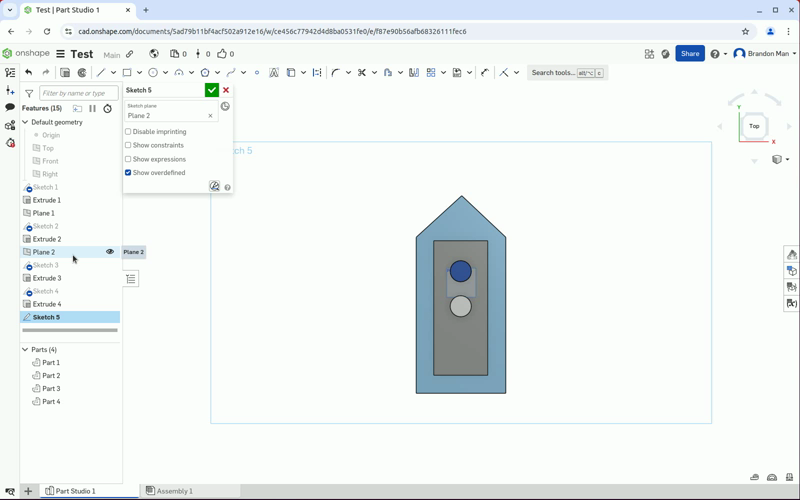
mouse_move(73, 352)
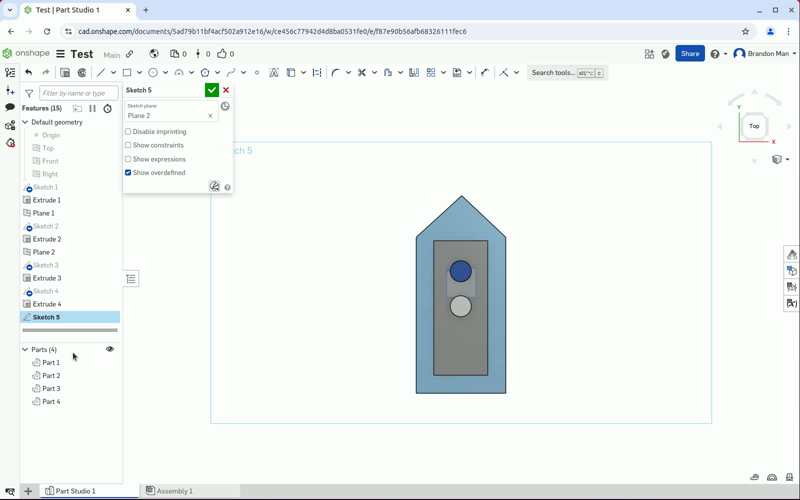
key(y)
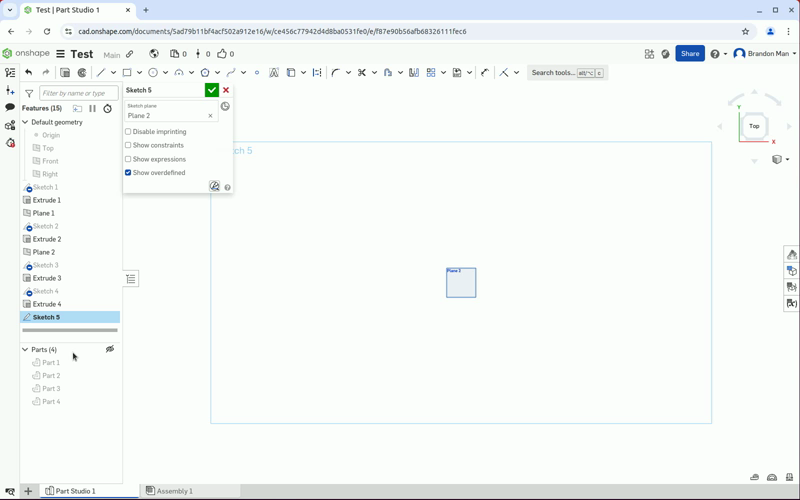
key(c)
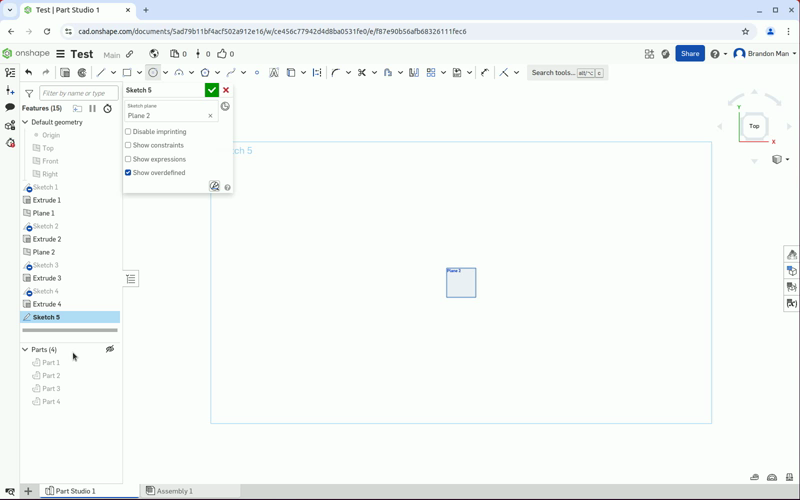
key_down(shift)
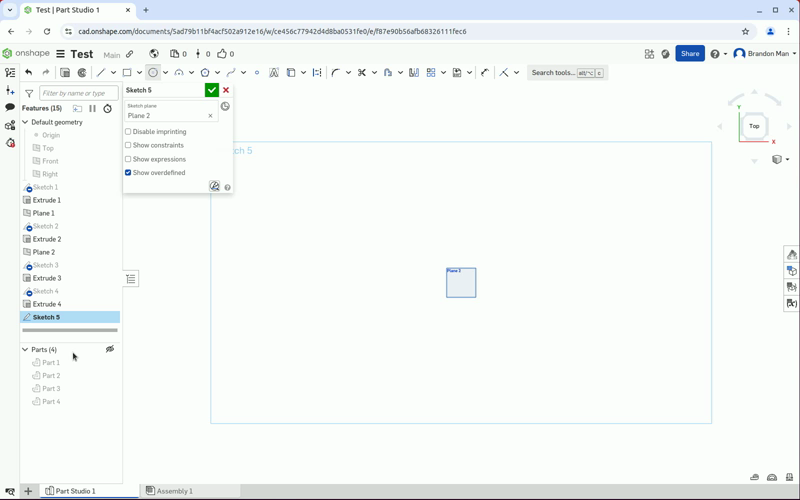
mouse_move(460, 342)
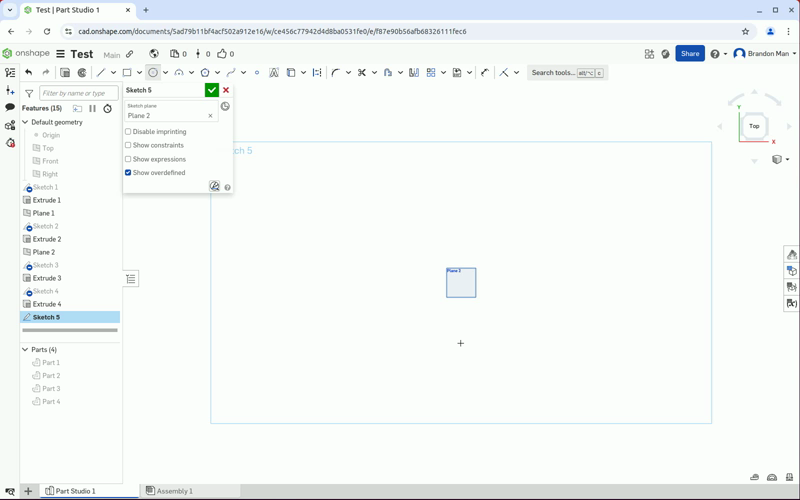
click(460, 342)
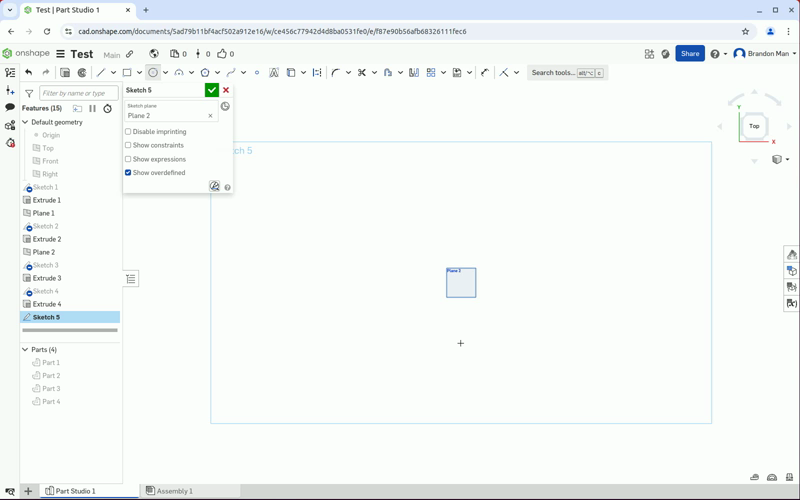
key_up(shift)
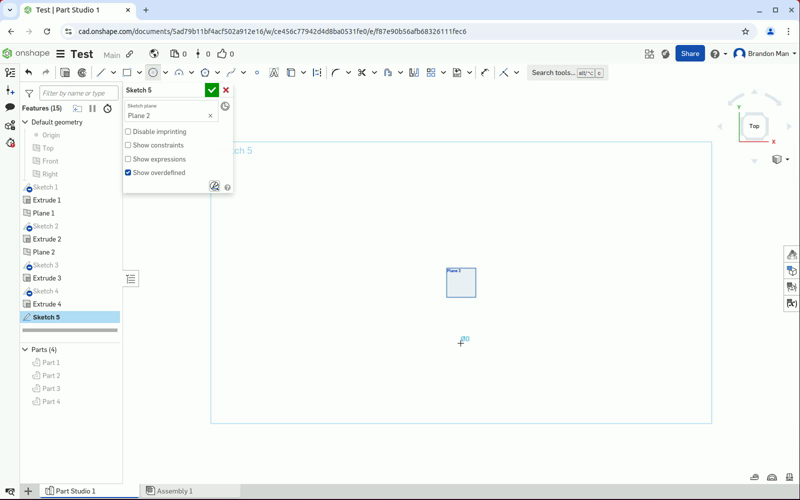
mouse_move(471, 342)
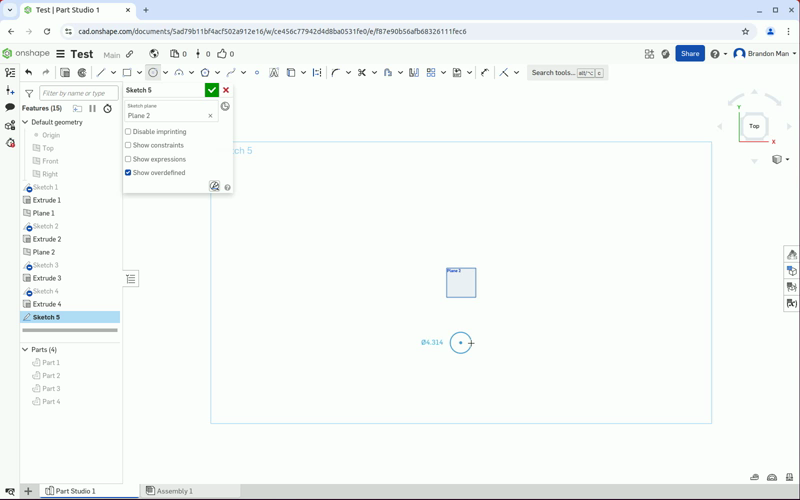
click(471, 342)
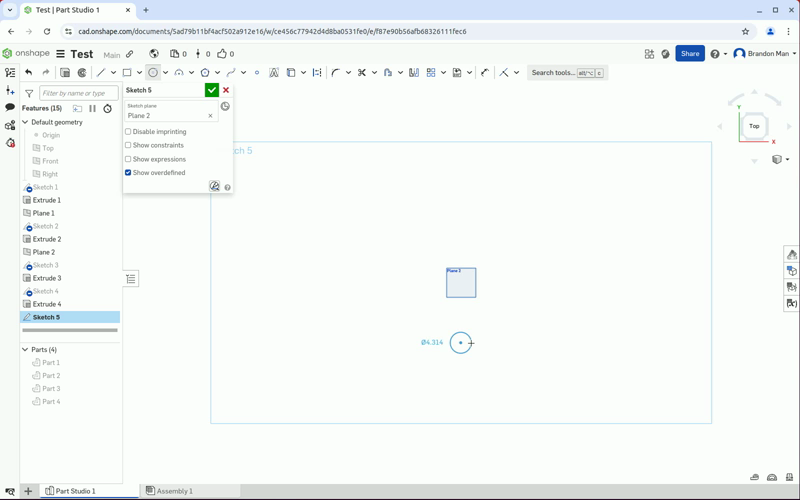
key(esc)
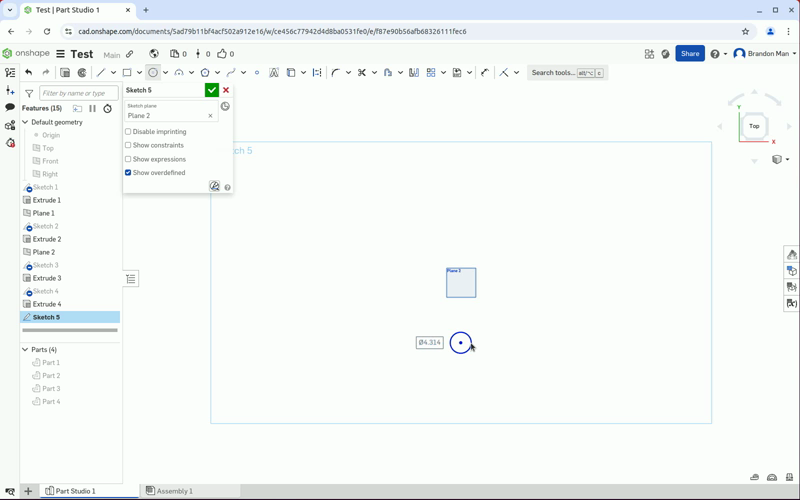
mouse_move(458, 349)
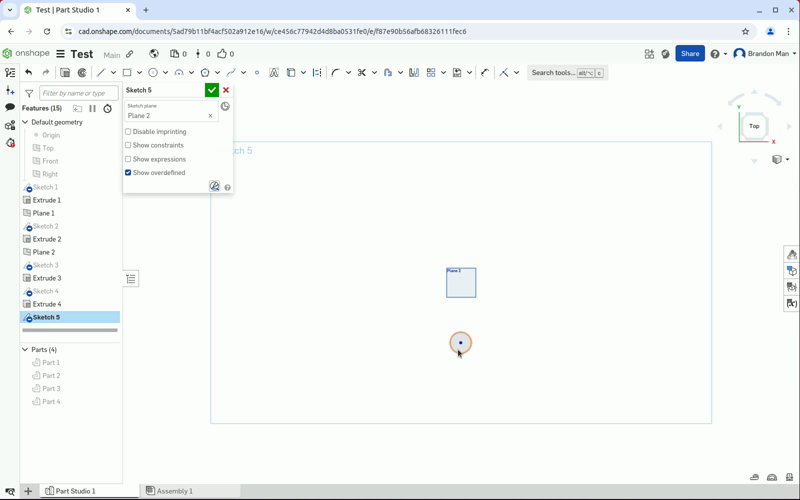
scroll(6)
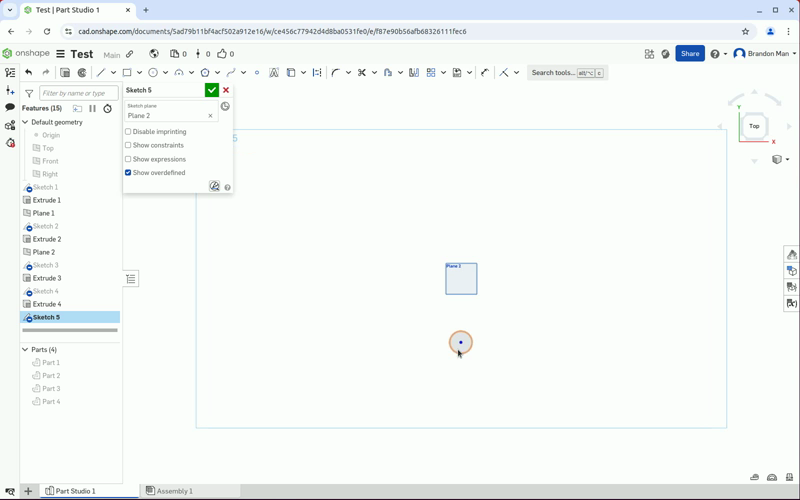
scroll(6)
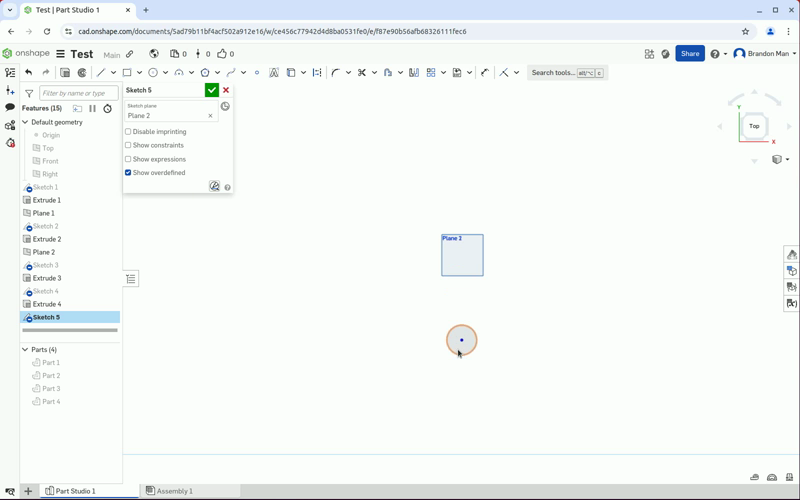
scroll(6)
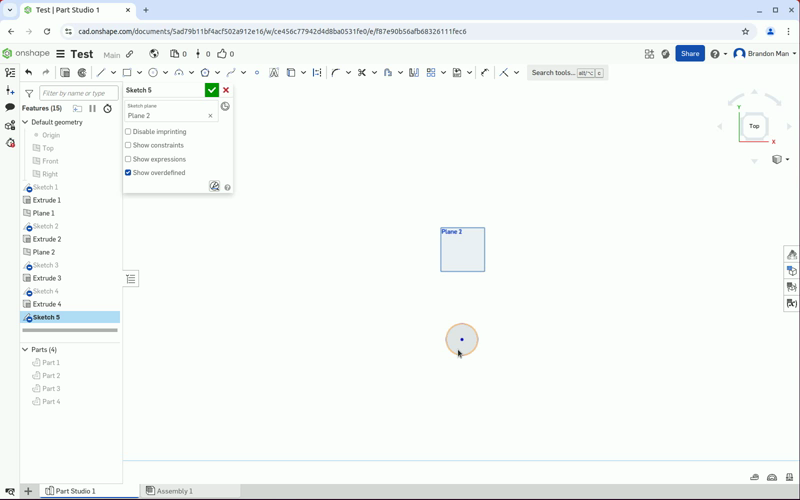
scroll(6)
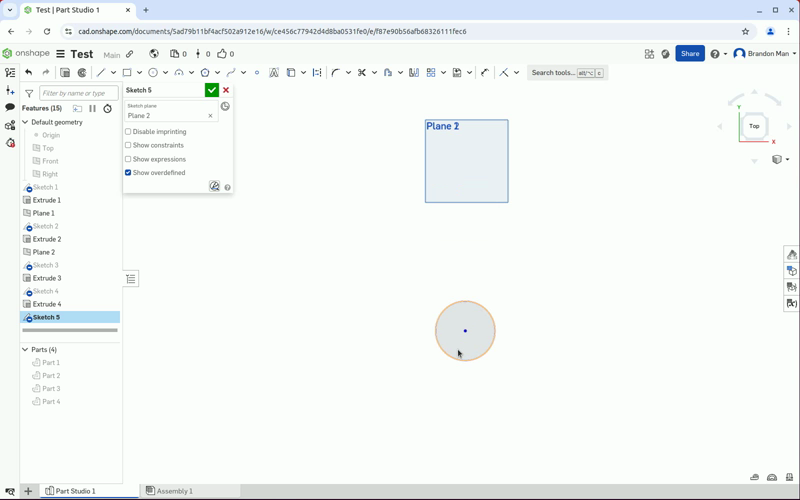
scroll(6)
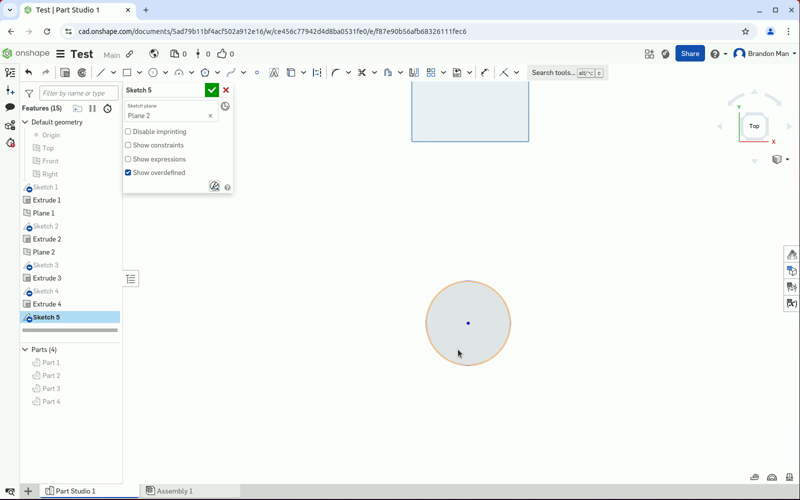
scroll(6)
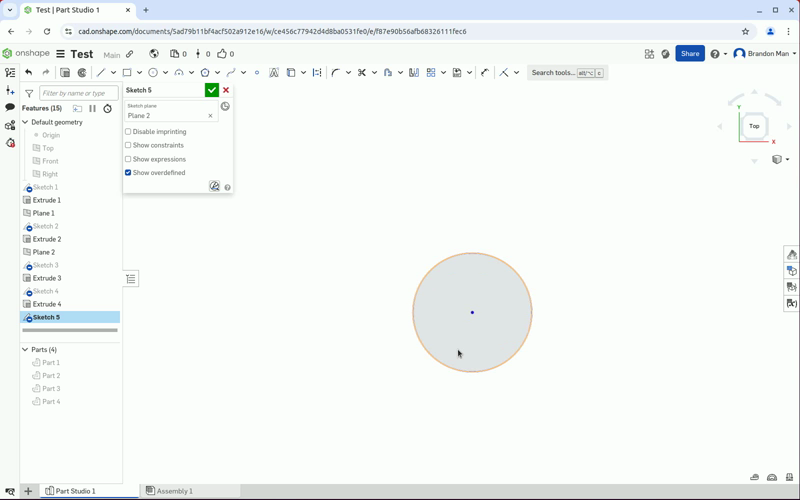
scroll(6)
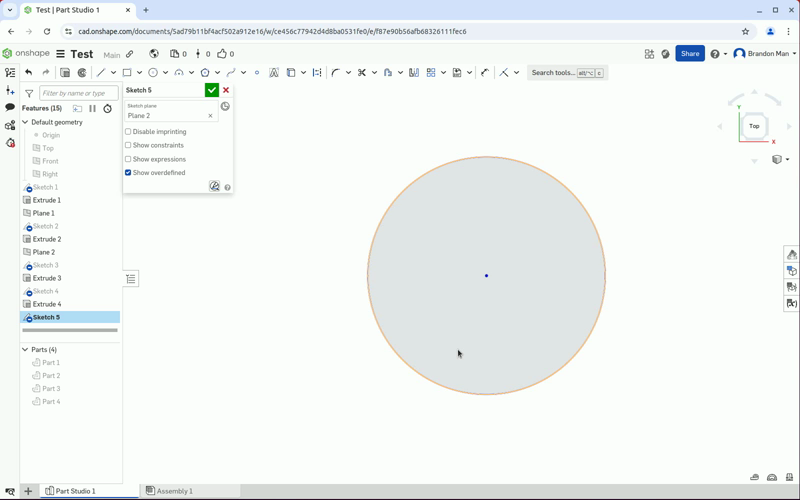
click(458, 349)
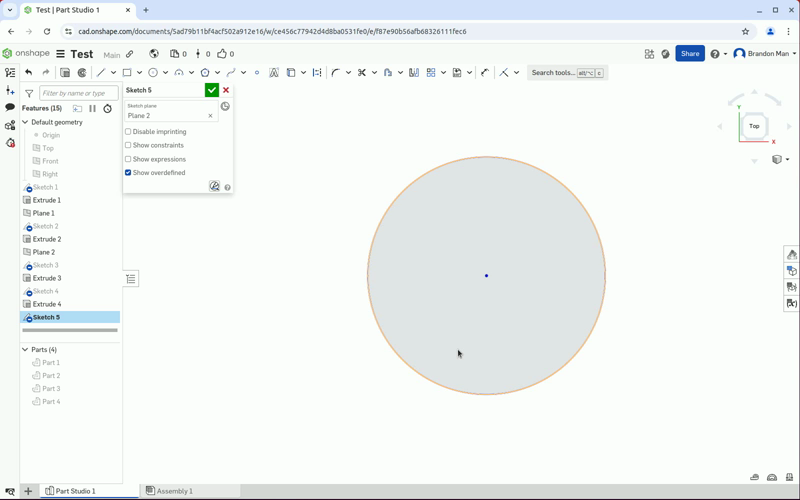
scroll(-6)
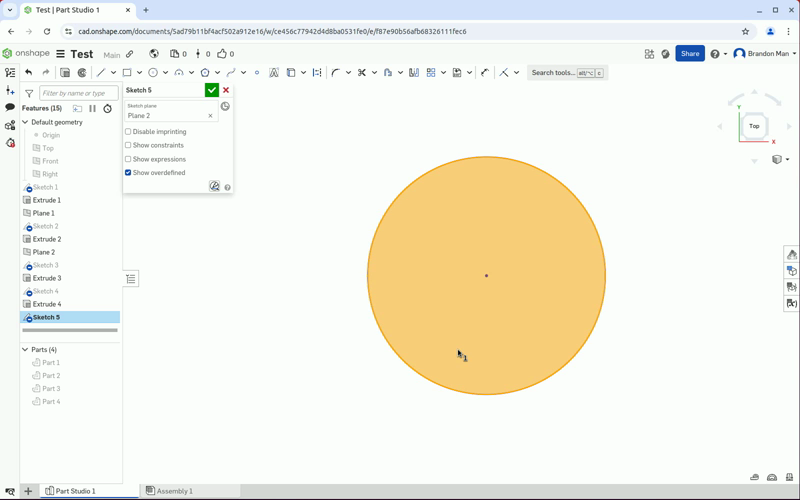
scroll(-6)
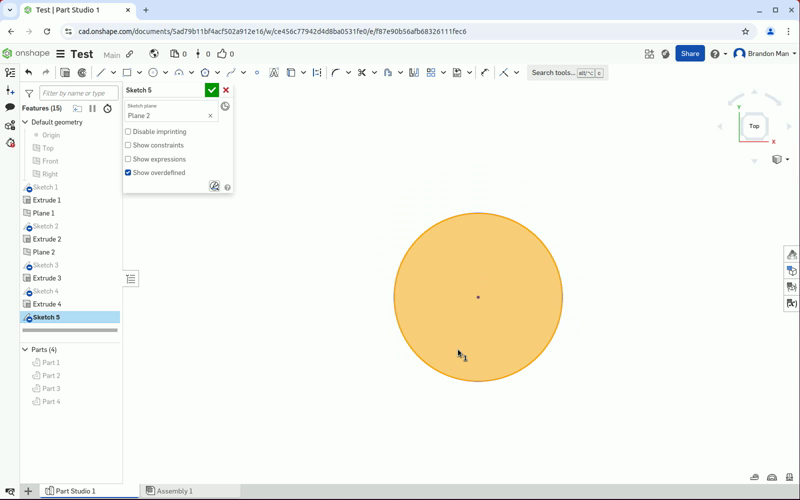
scroll(-6)
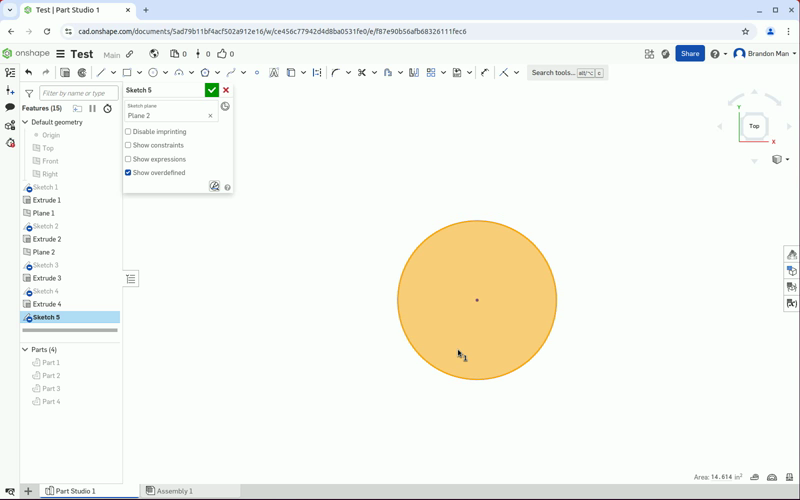
scroll(-6)
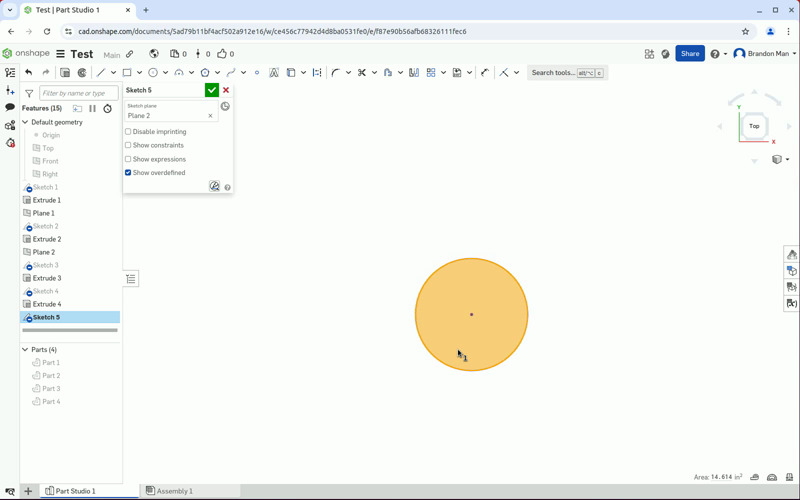
scroll(-6)
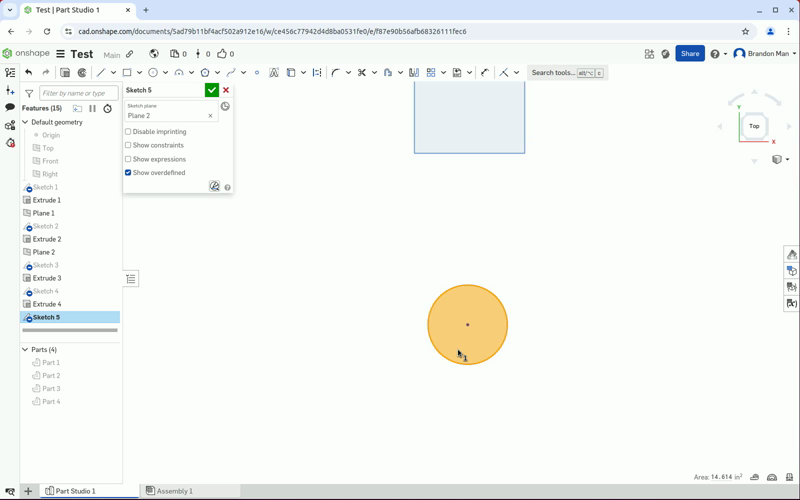
scroll(-6)
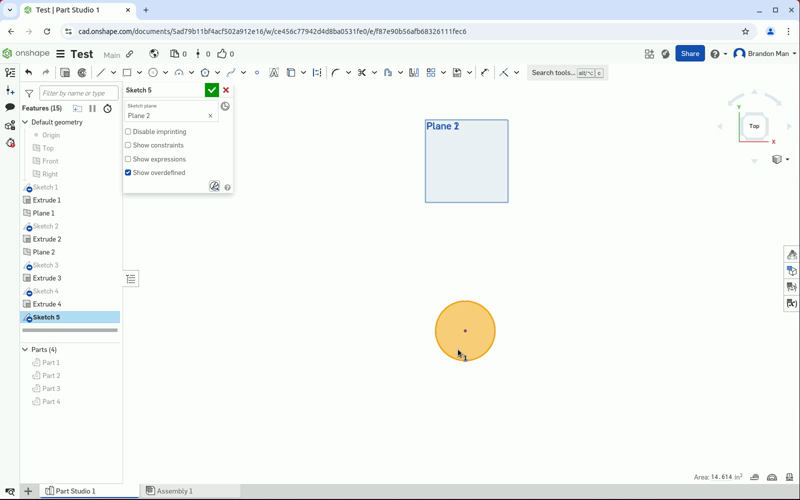
scroll(-6)
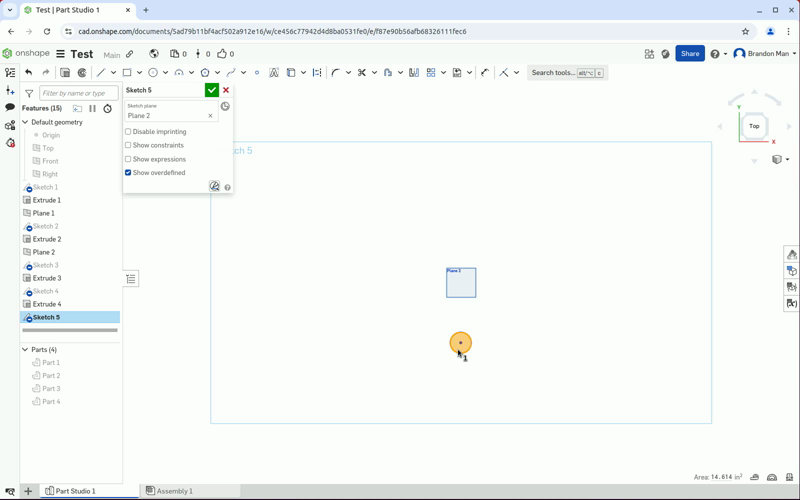
mouse_move(73, 352)
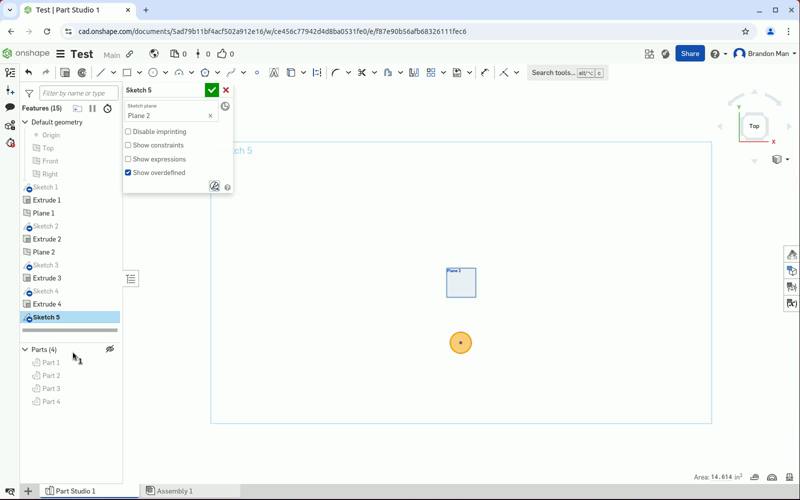
key(shift+y)
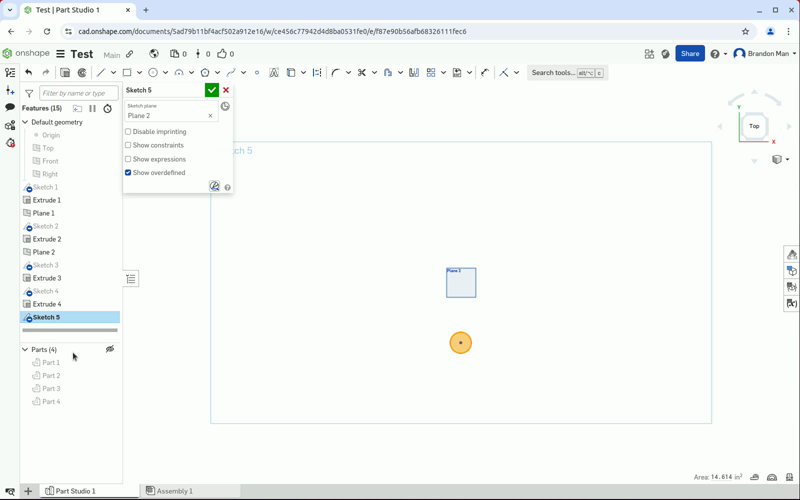
key(shift+e)
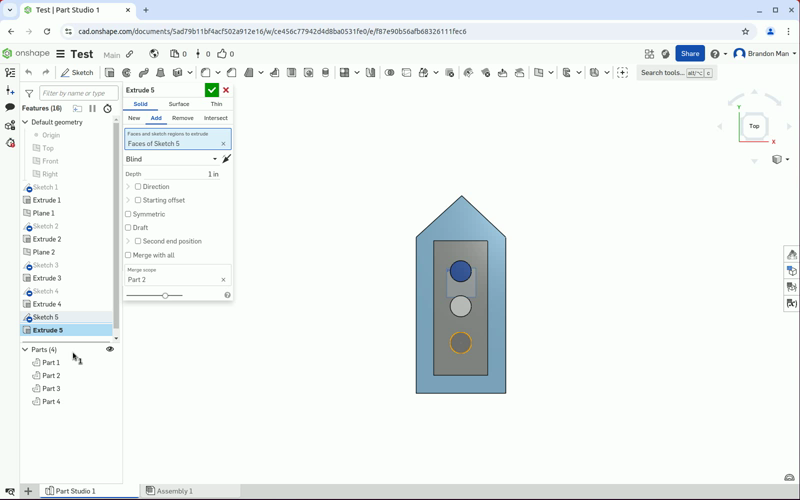
mouse_move(143, 106)
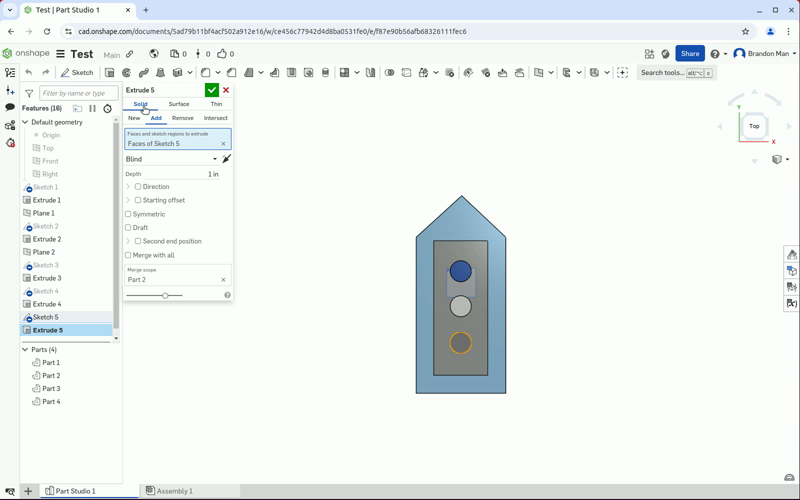
click(143, 106)
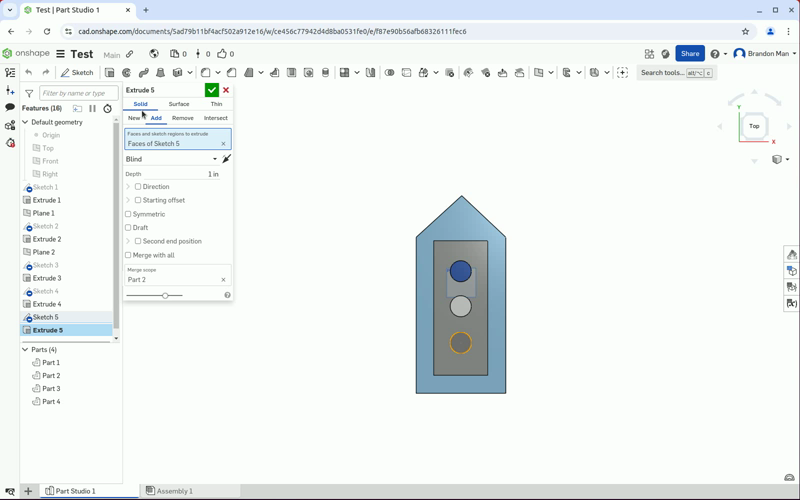
mouse_move(137, 120)
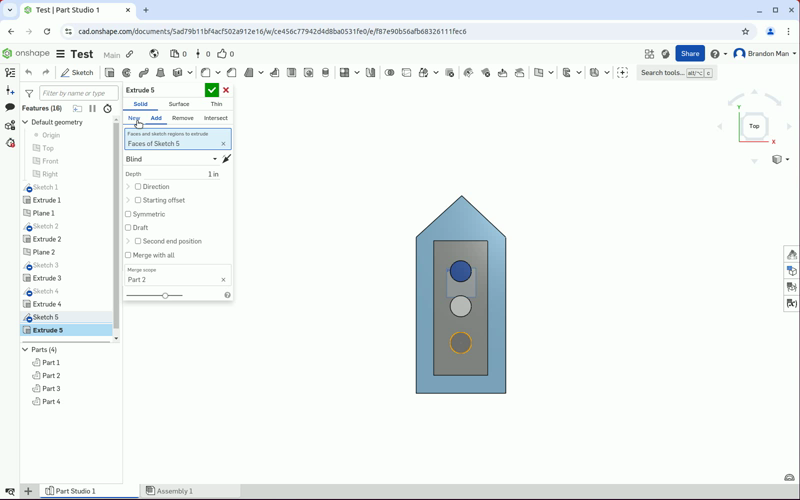
click(137, 120)
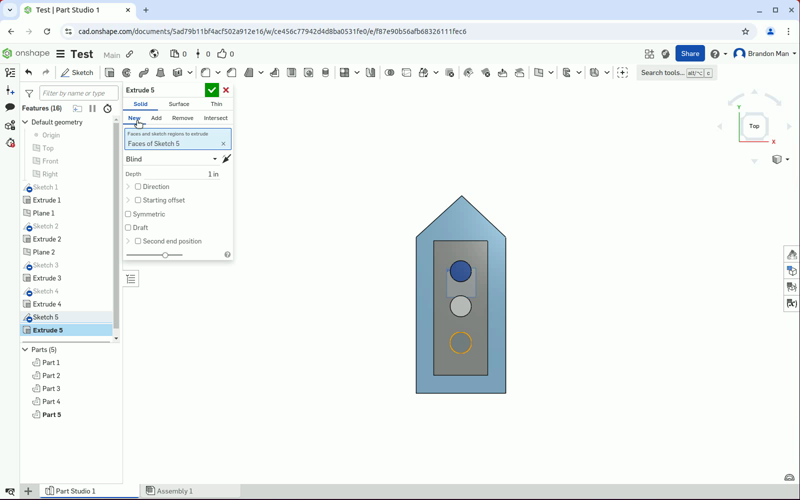
key(tab, 4)
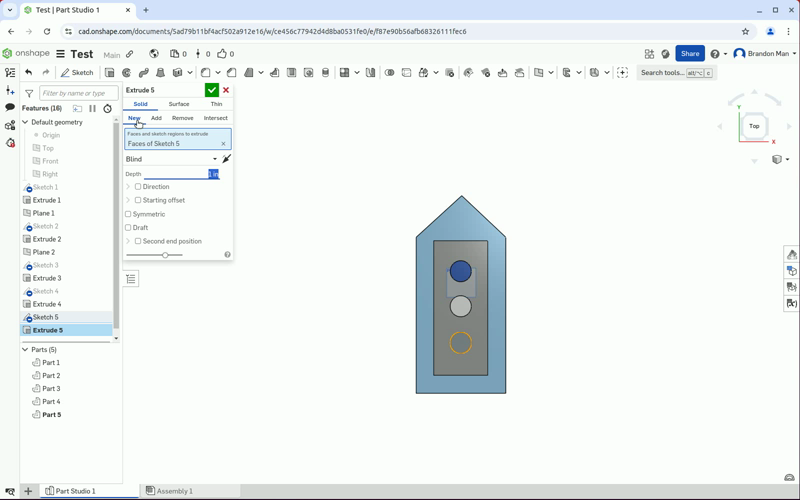
text(6.981)
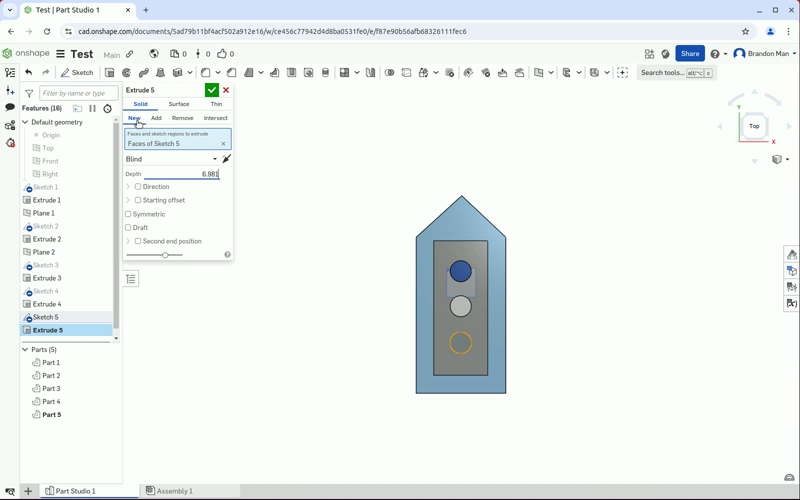
key(enter)
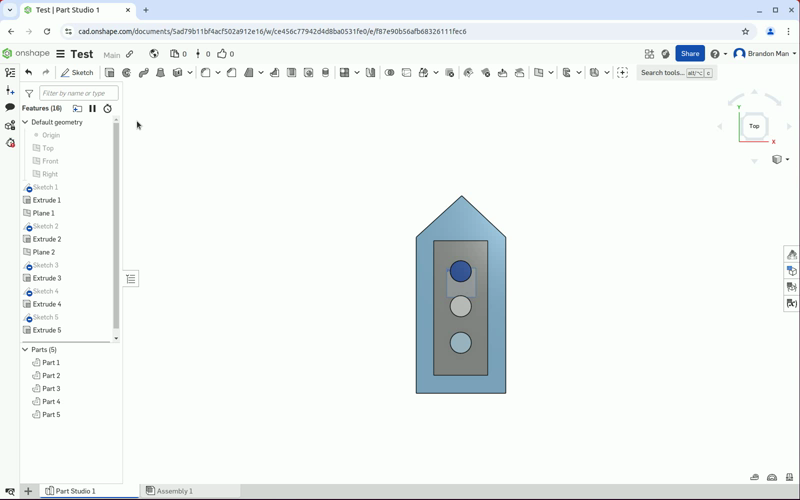
key(shift+h)
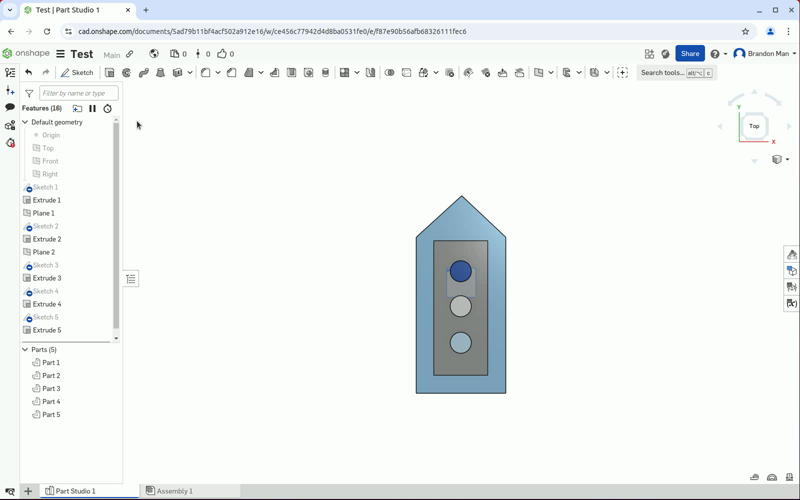
key(shift+h)
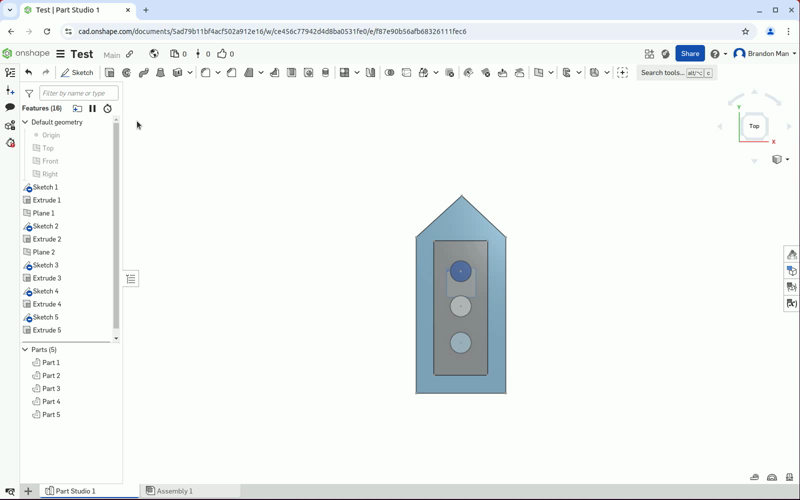
key(shift+7)
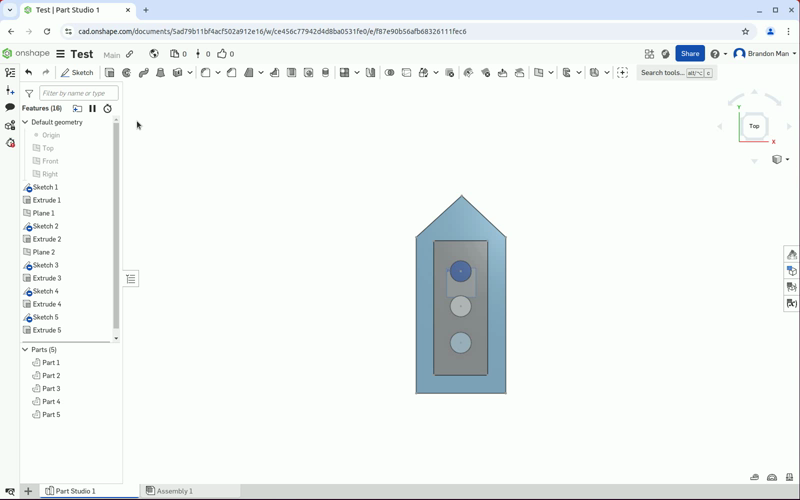
key(up, 3)
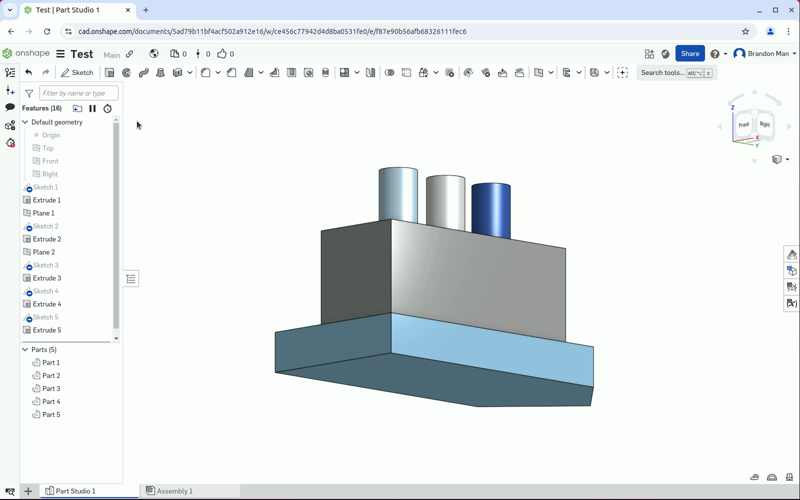
key(left, 3)
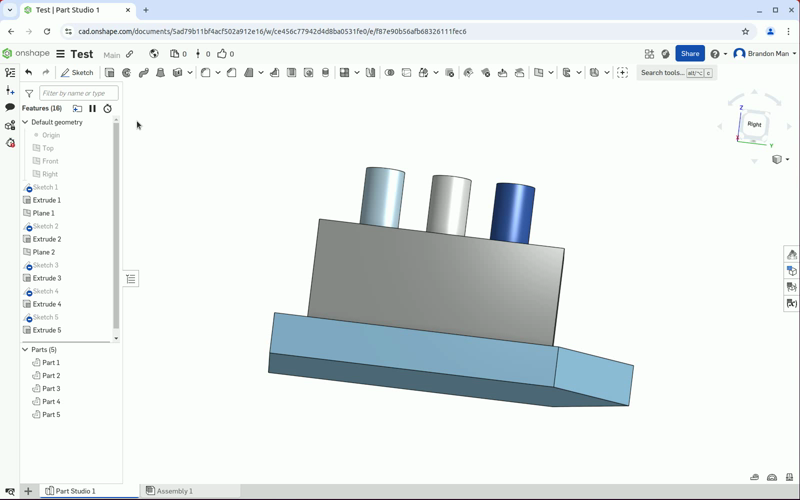
key(right, 3)
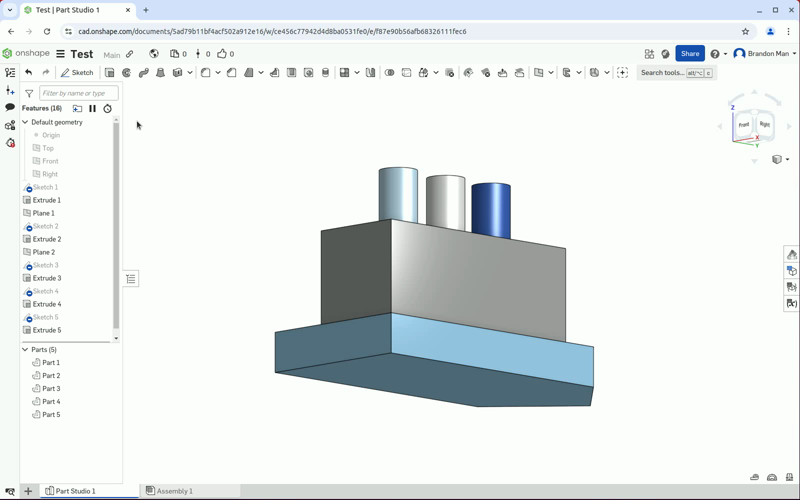
key(down, 3)
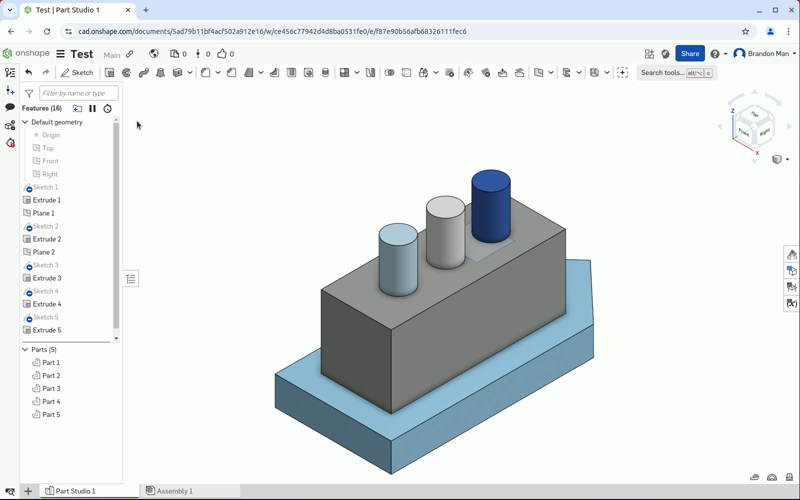
mouse_move(69, 189)
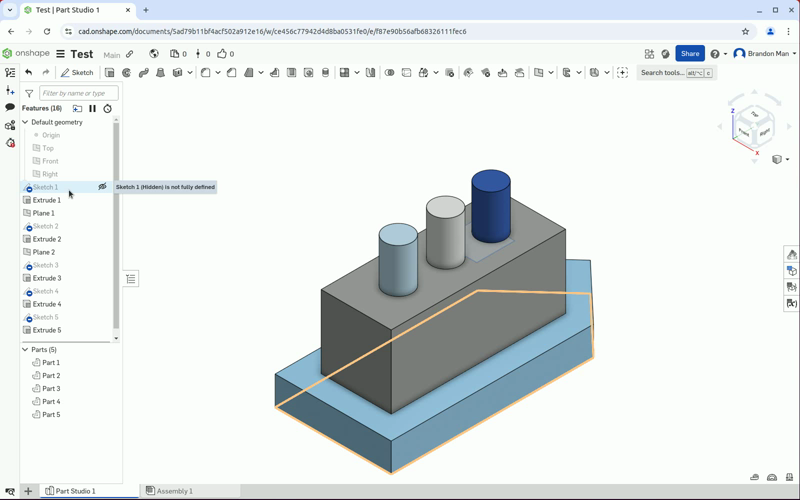
click(69, 189)